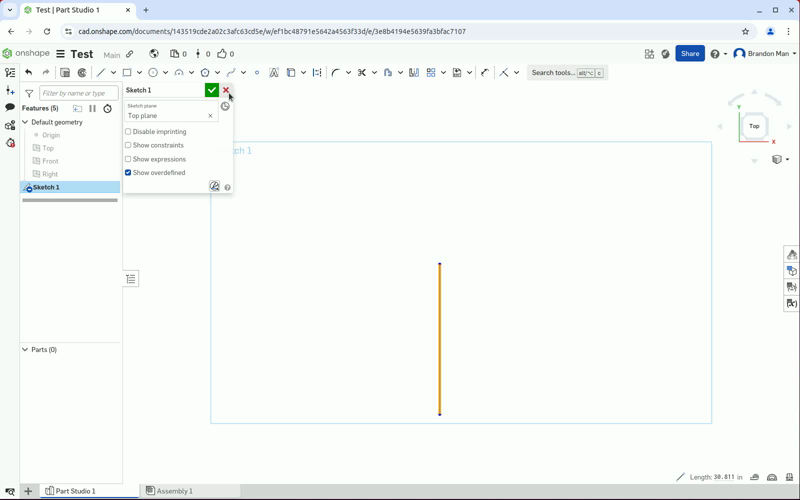
key(shift+h)
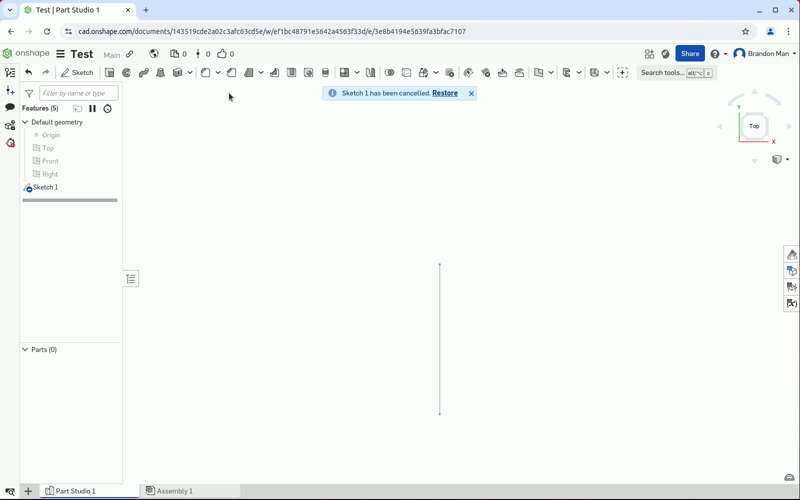
key(shift+s)
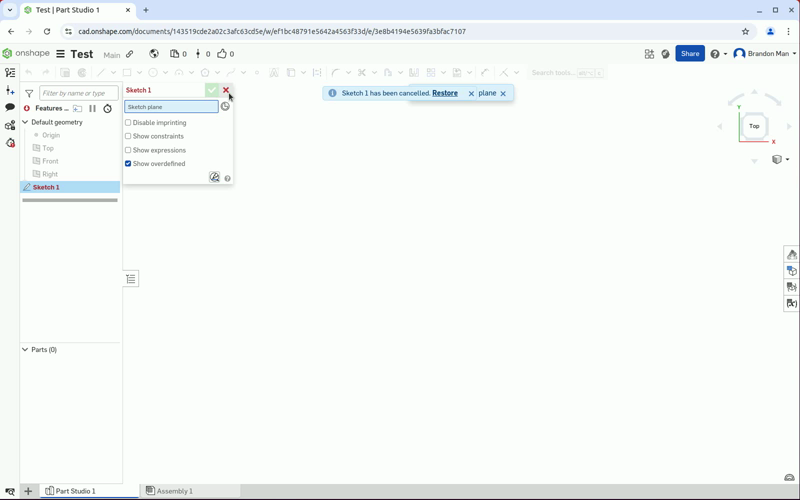
mouse_move(73, 150)
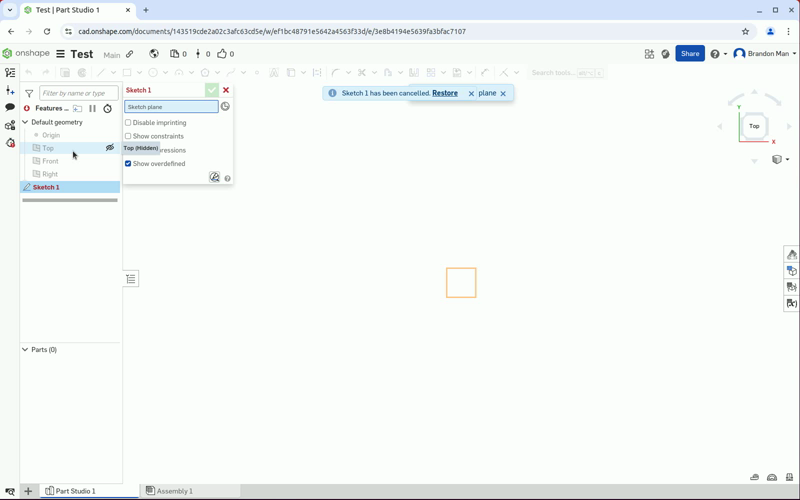
click(73, 150)
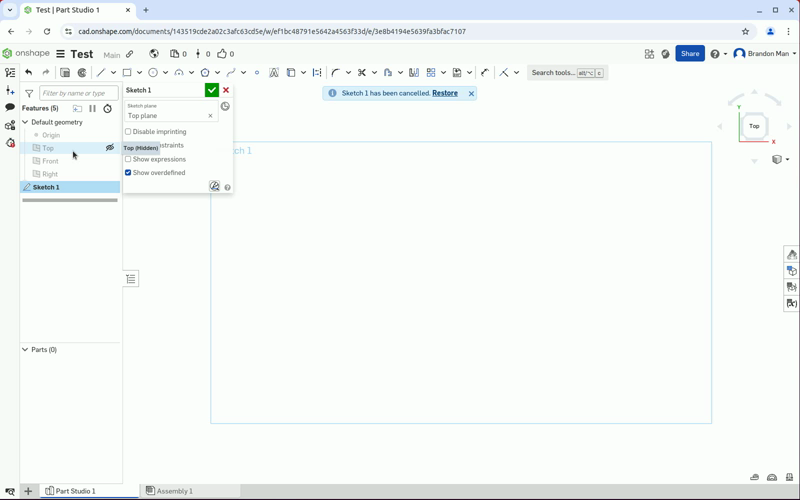
mouse_move(73, 352)
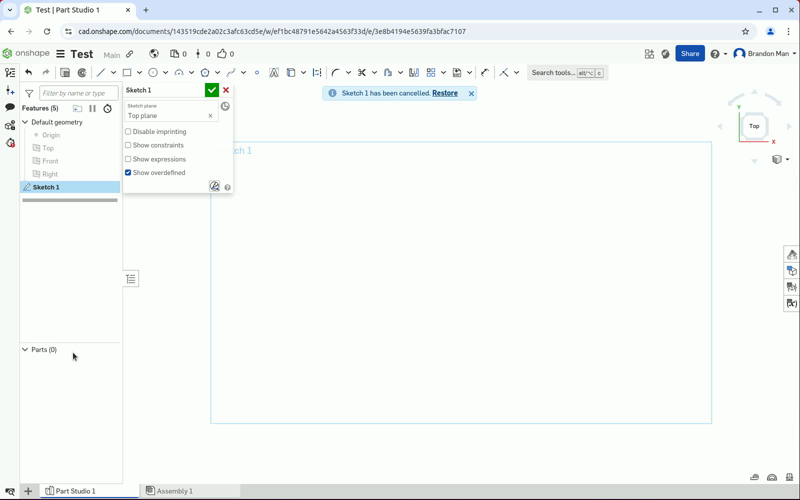
key(y)
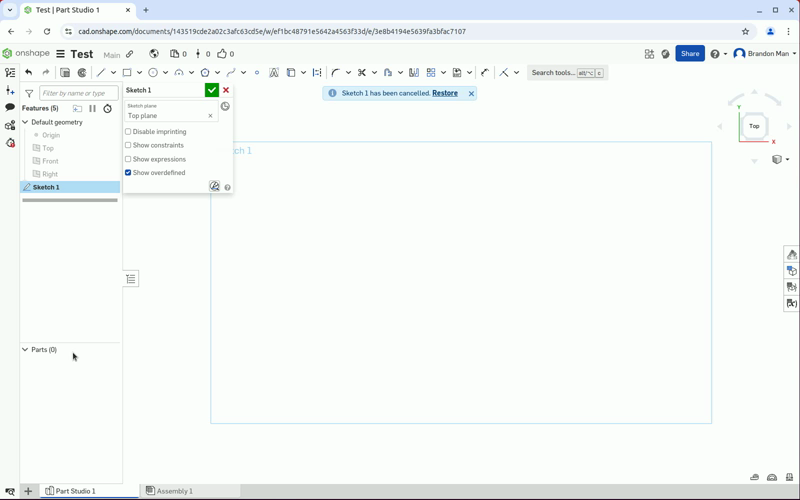
key(l)
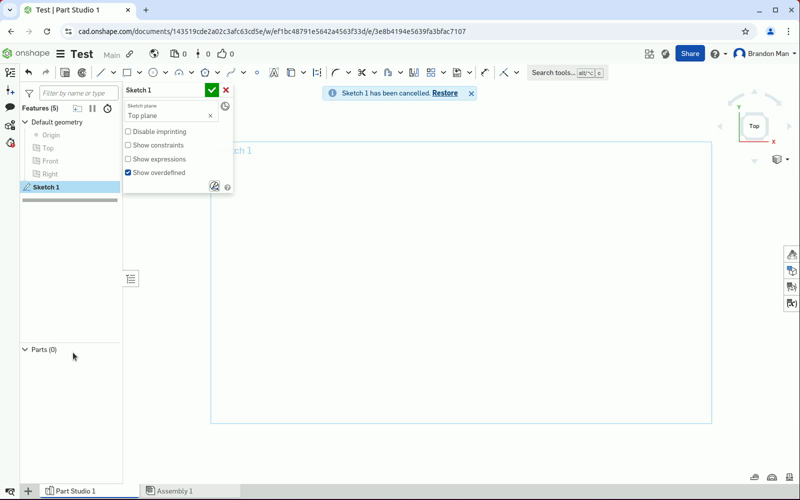
key_down(shift)
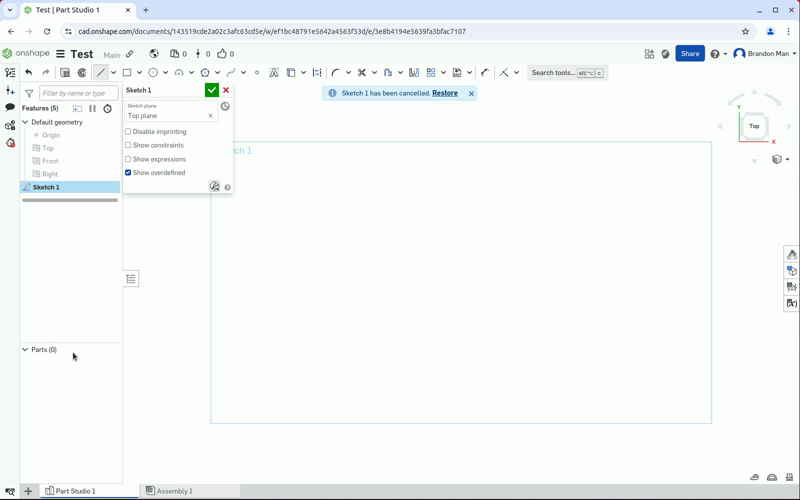
mouse_move(348, 294)
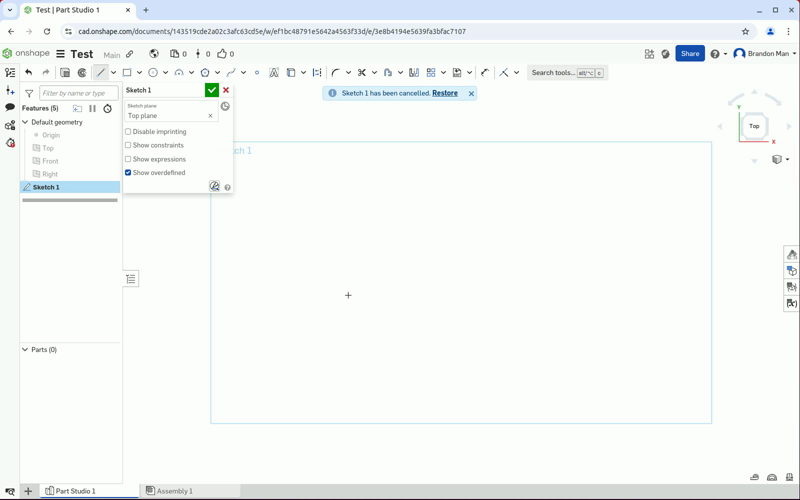
click(348, 294)
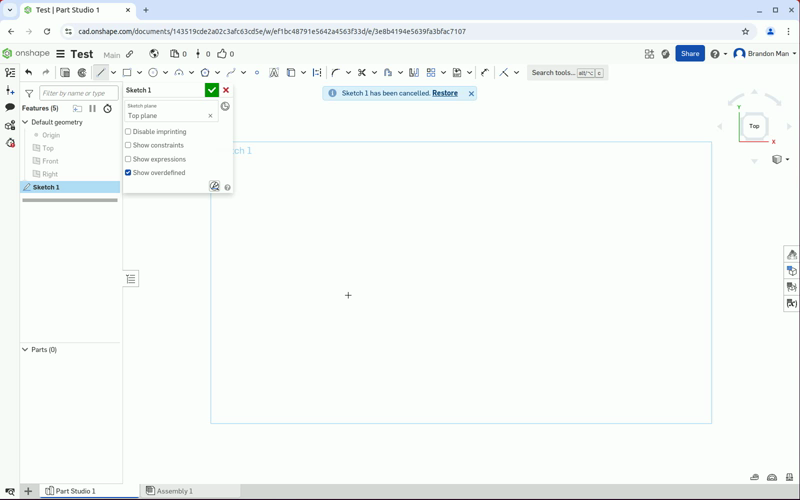
key_up(shift)
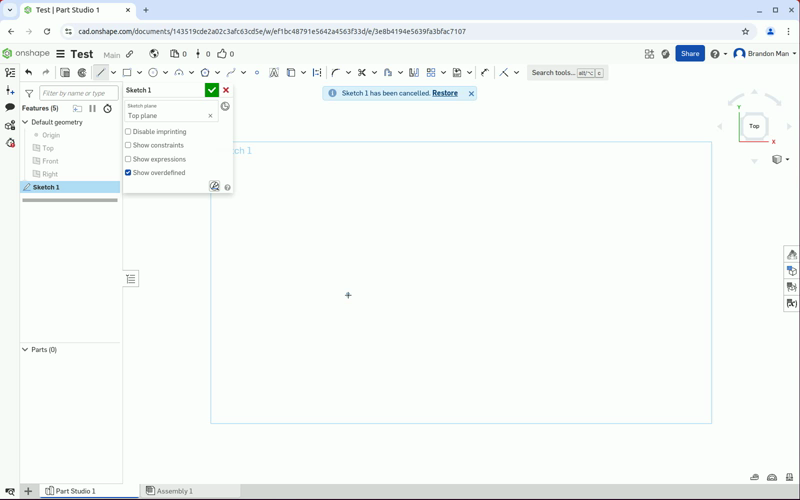
key_down(shift)
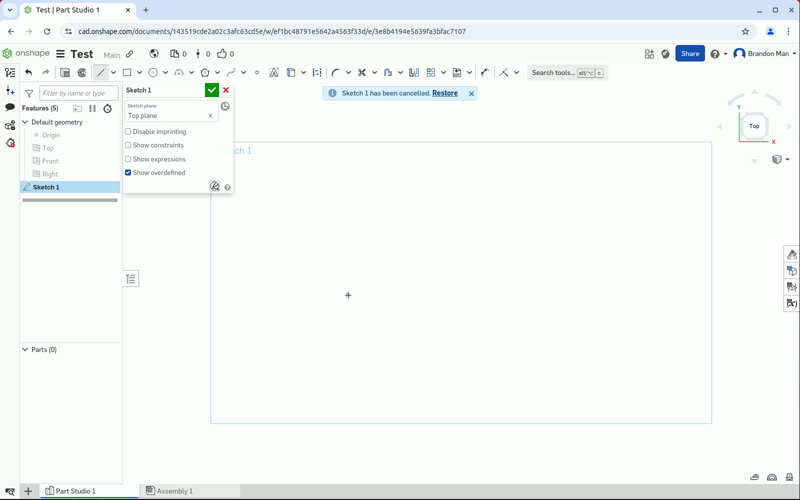
mouse_move(378, 294)
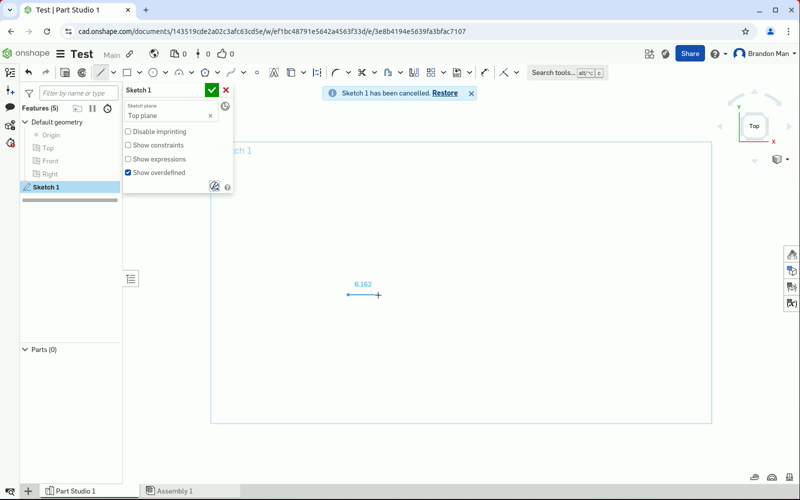
mouse_move(366, 294)
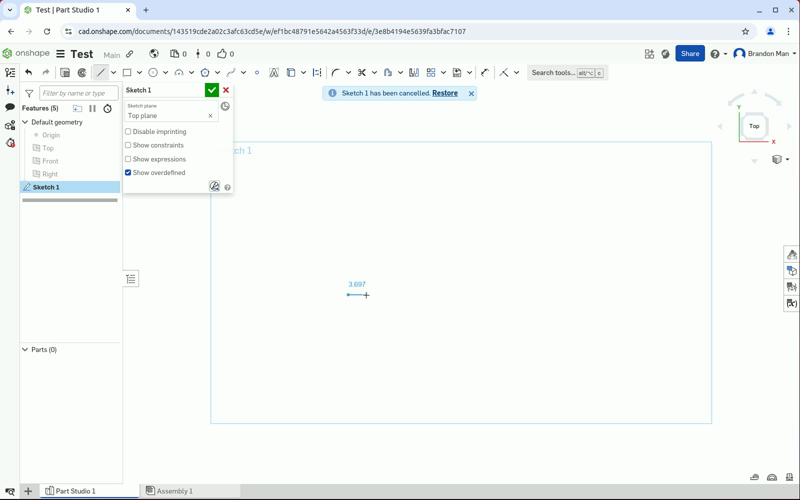
click(366, 294)
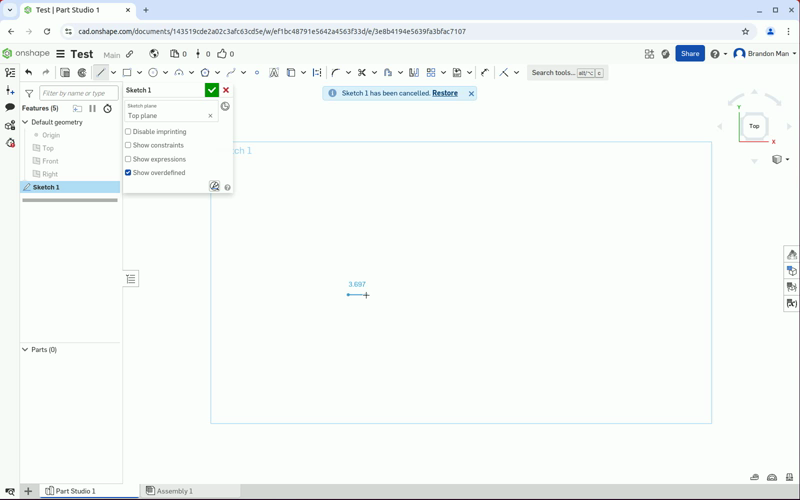
key_up(shift)
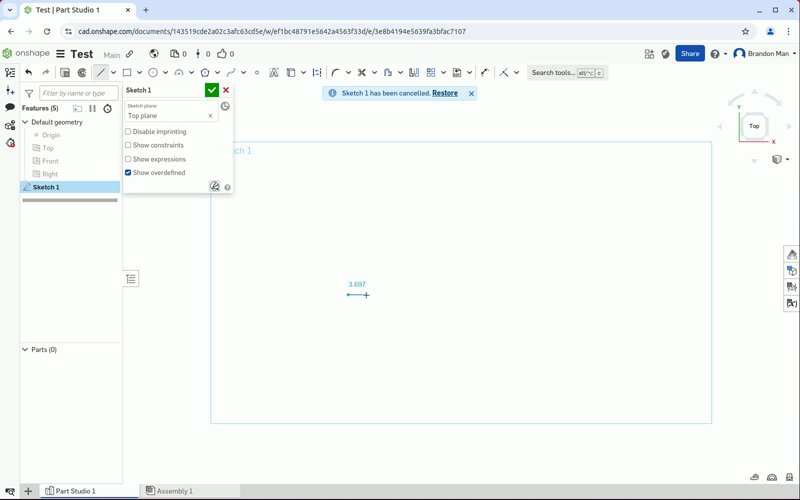
key_down(shift)
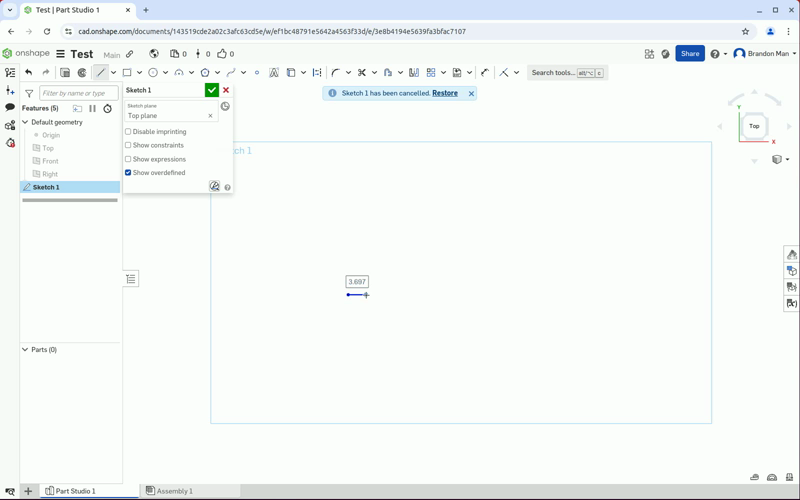
mouse_move(396, 294)
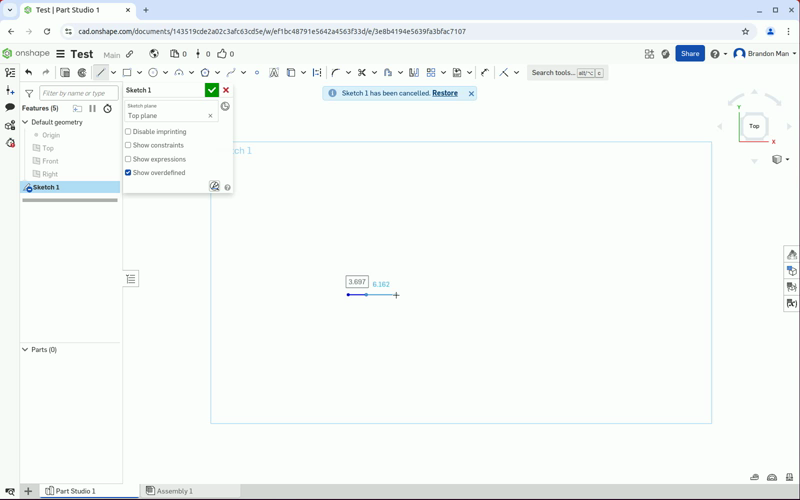
mouse_move(366, 296)
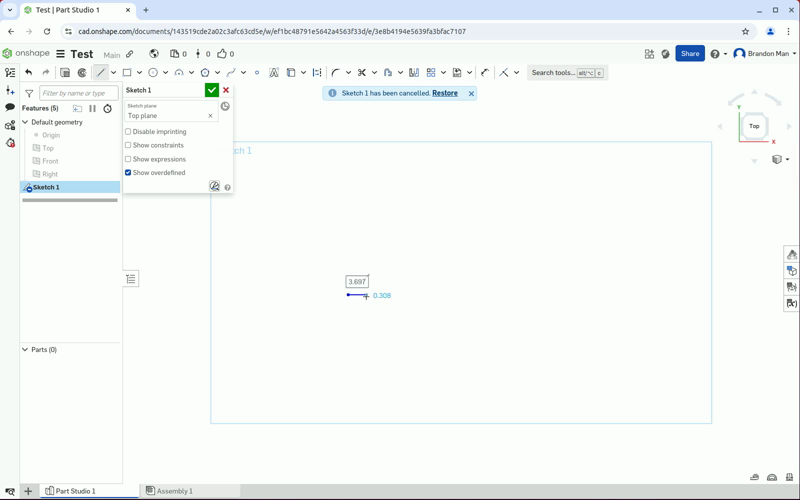
scroll(6)
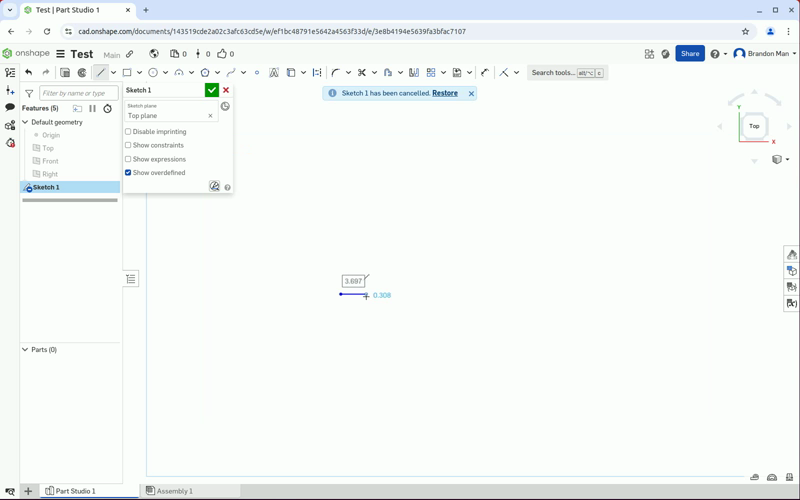
scroll(6)
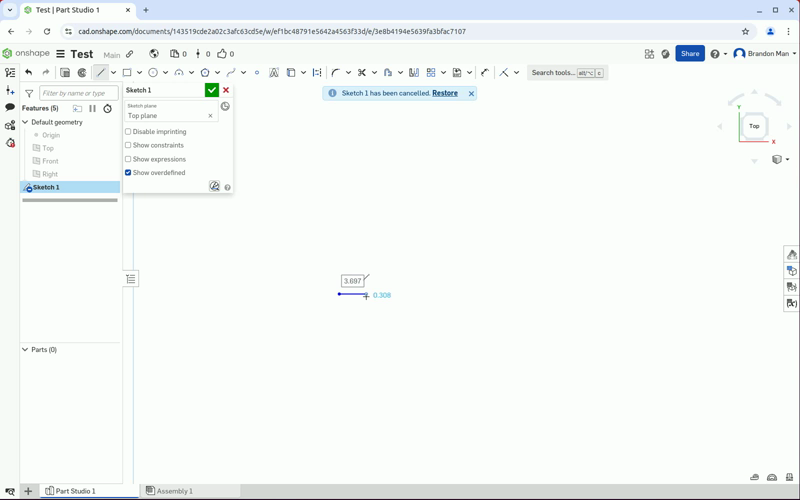
scroll(6)
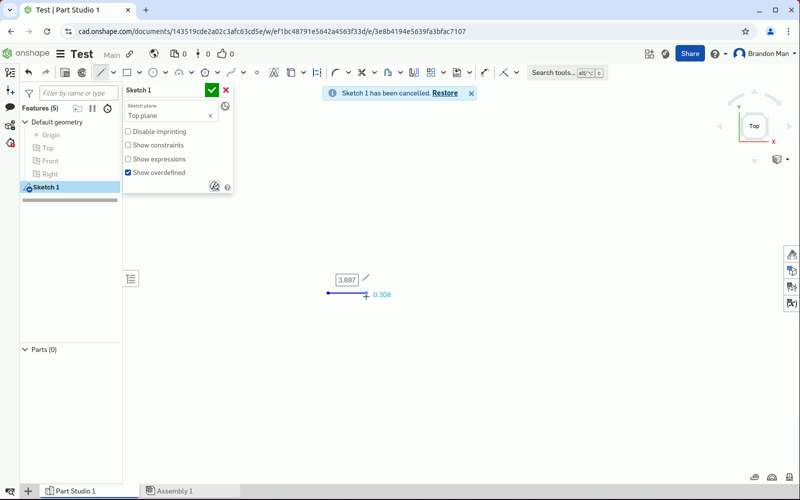
scroll(6)
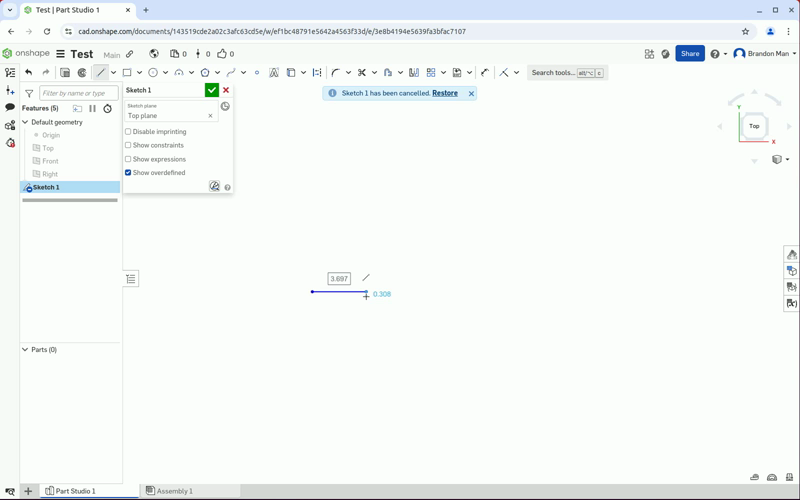
scroll(6)
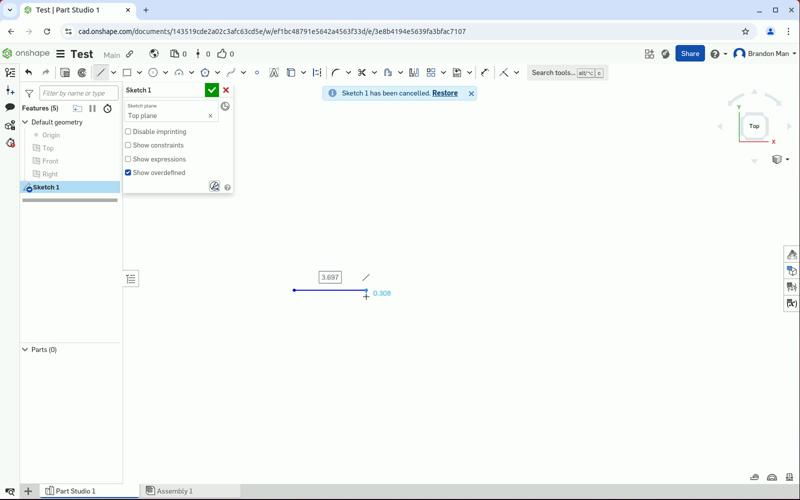
scroll(6)
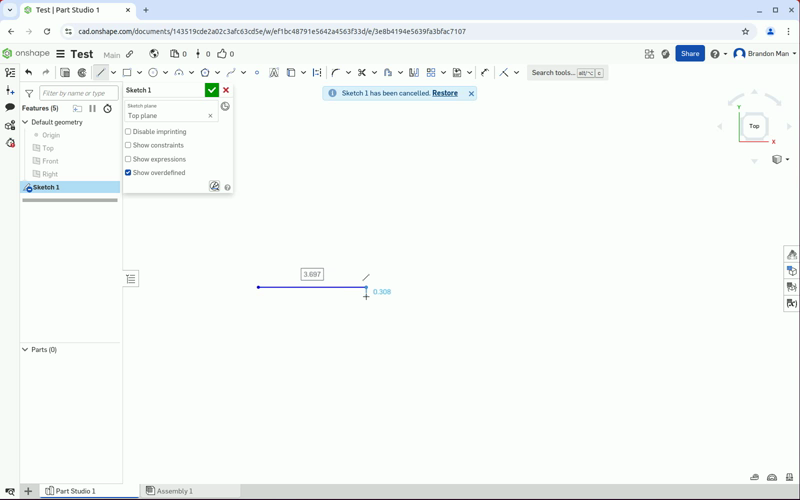
scroll(6)
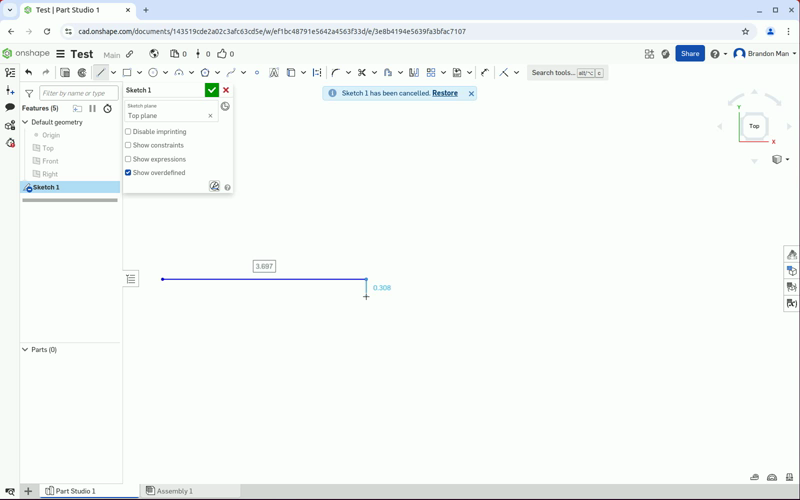
click(366, 296)
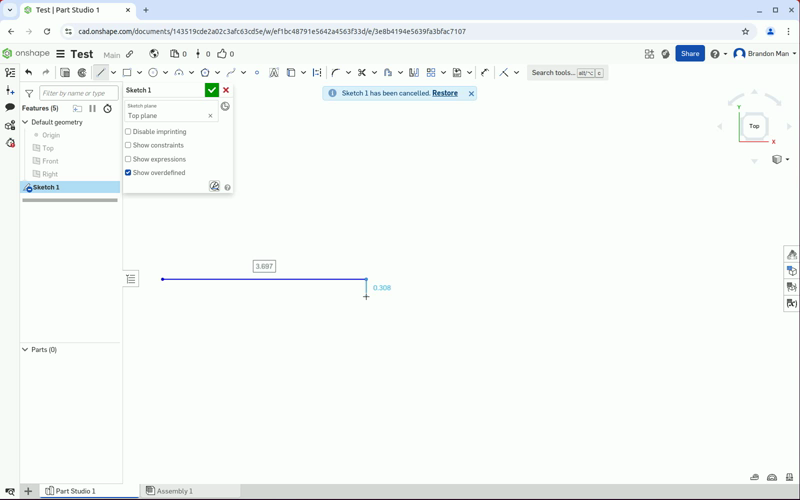
scroll(-6)
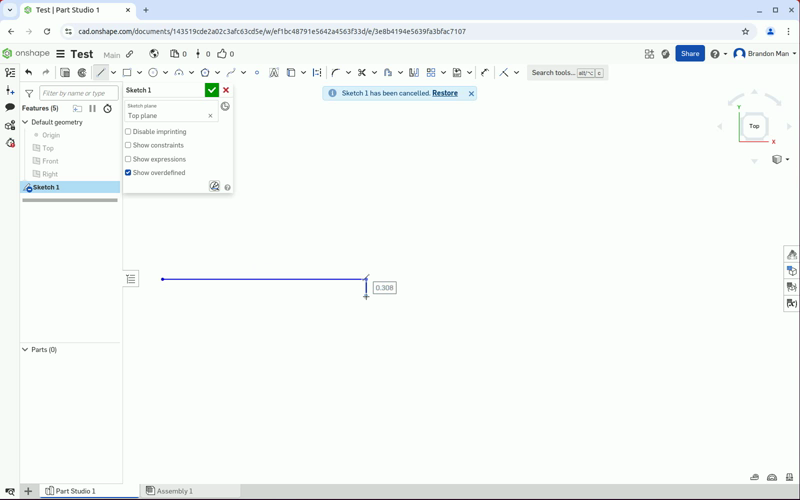
scroll(-6)
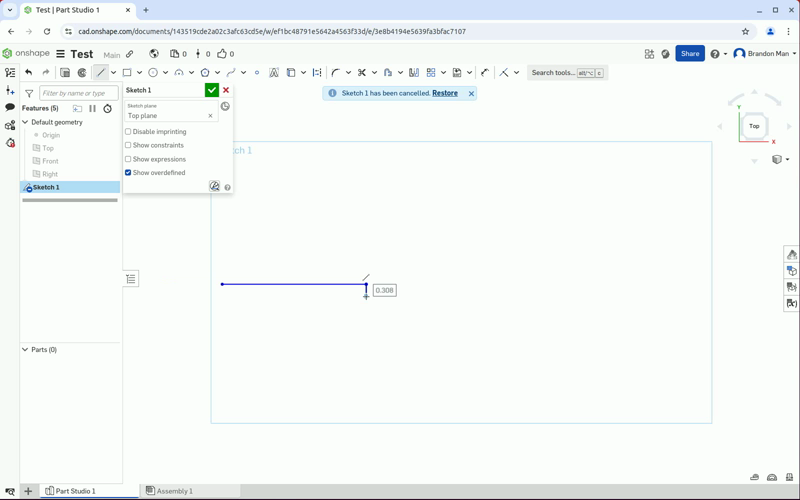
scroll(-6)
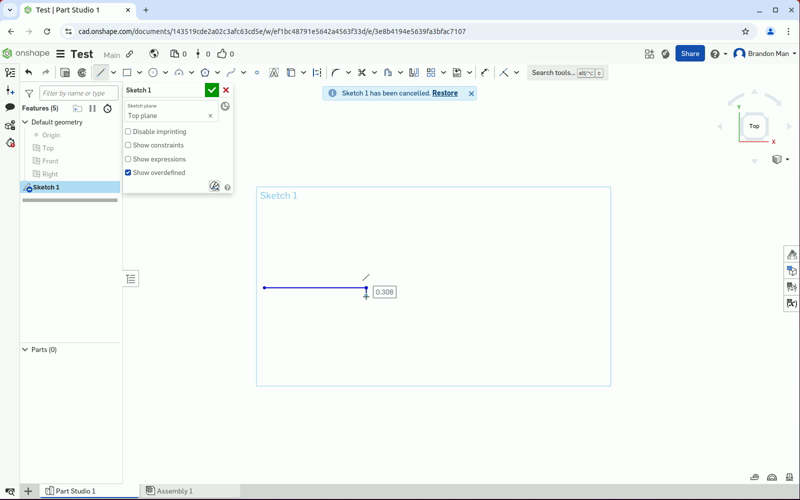
scroll(-6)
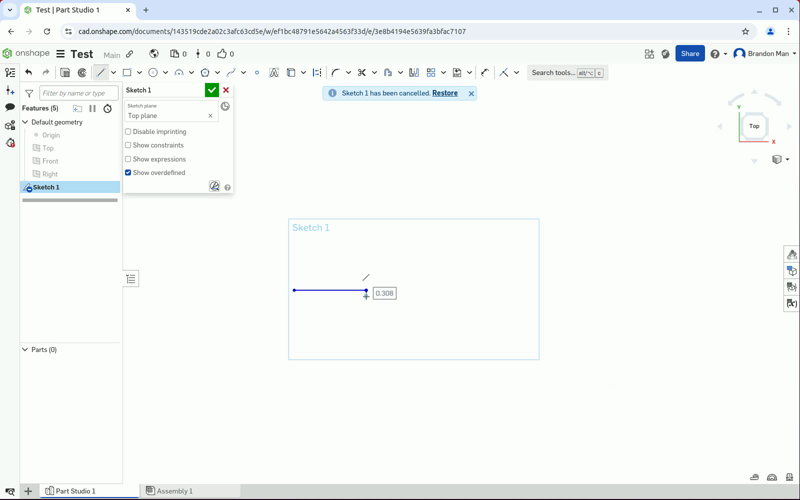
scroll(-6)
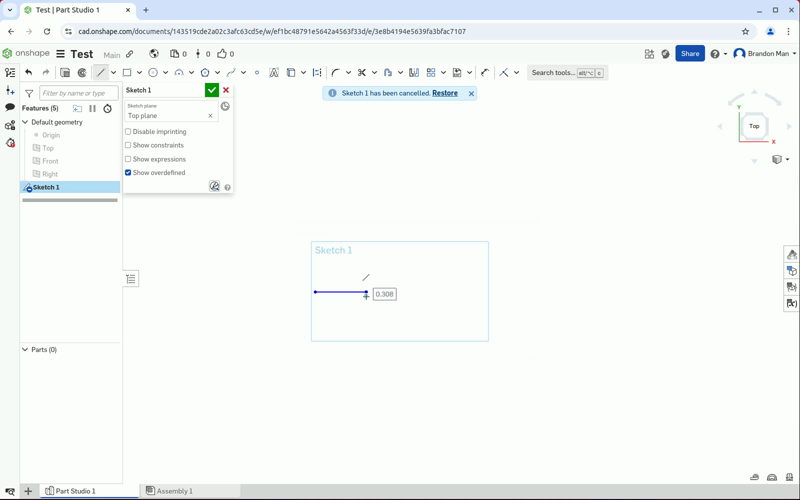
scroll(-6)
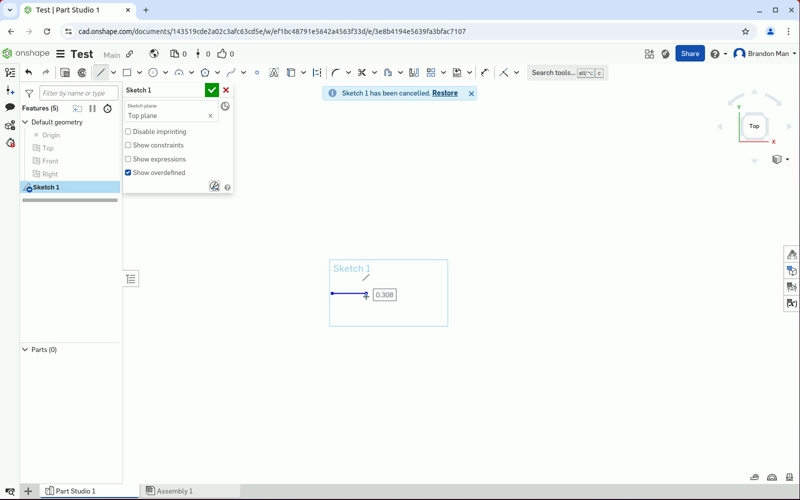
scroll(-6)
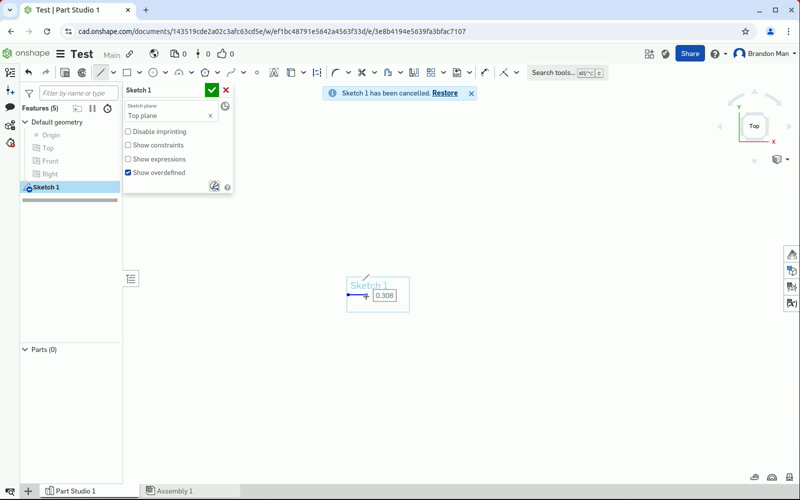
key_up(shift)
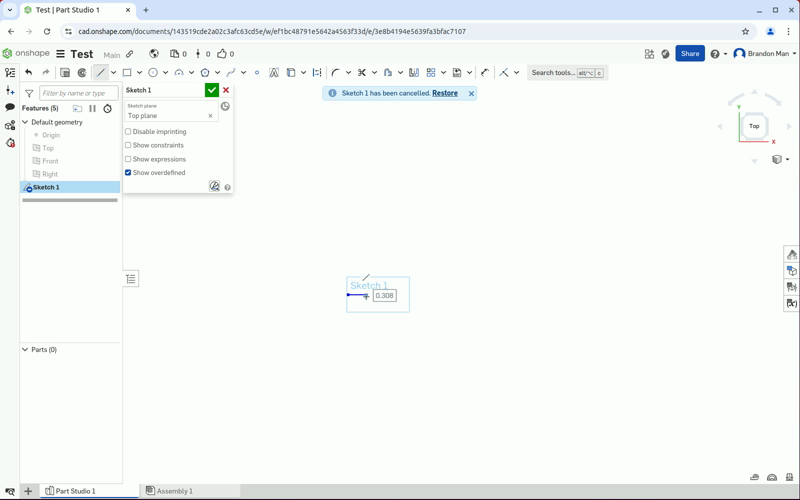
key_down(shift)
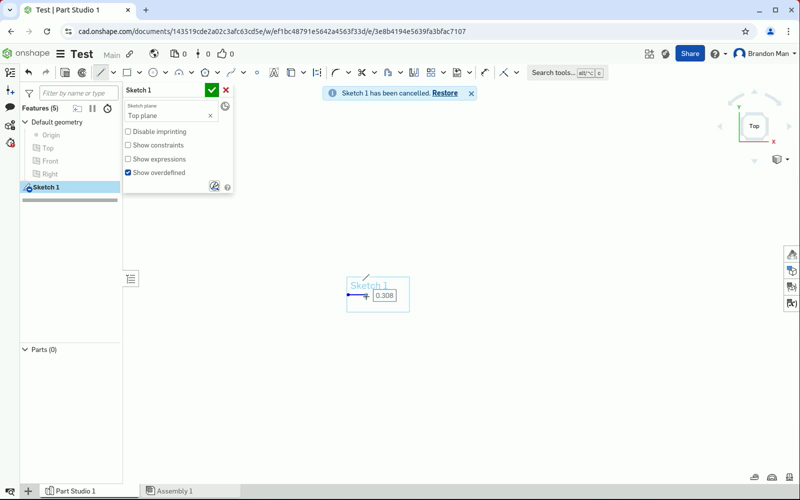
mouse_move(396, 296)
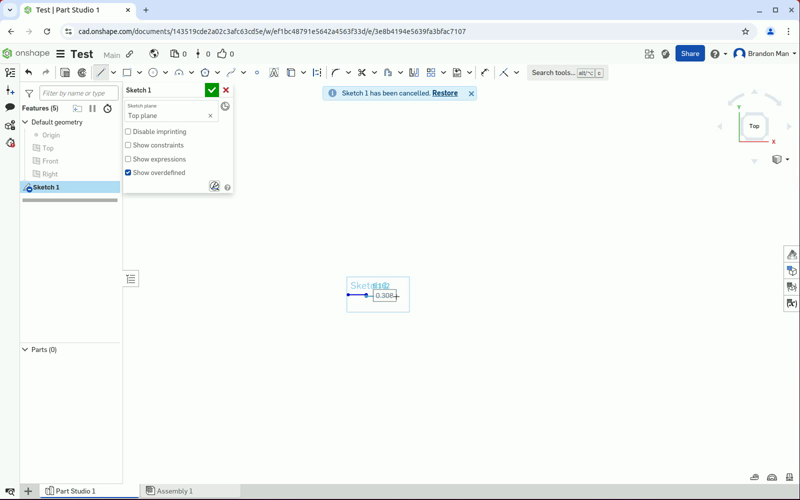
mouse_move(372, 296)
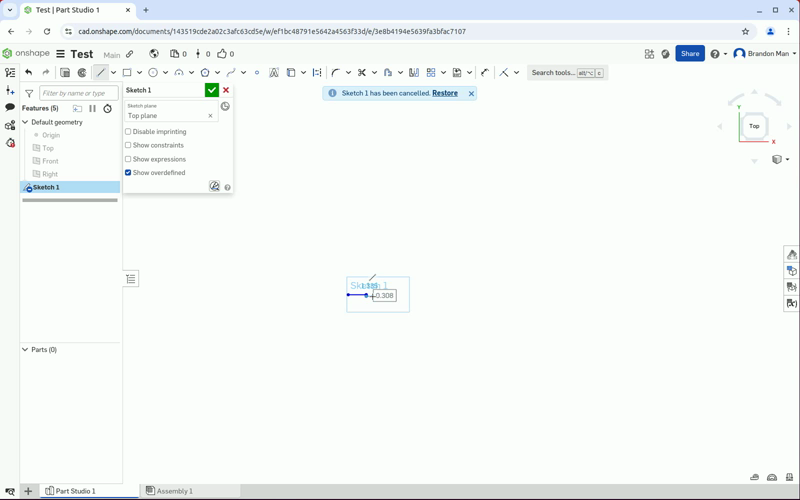
scroll(6)
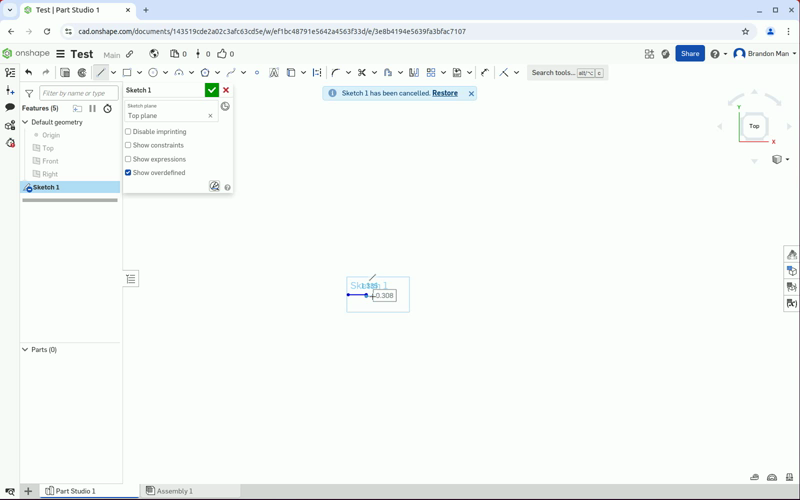
scroll(6)
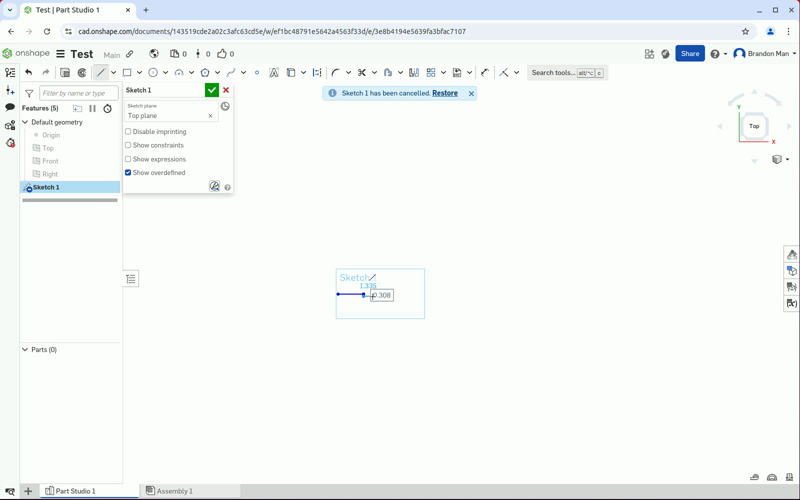
scroll(6)
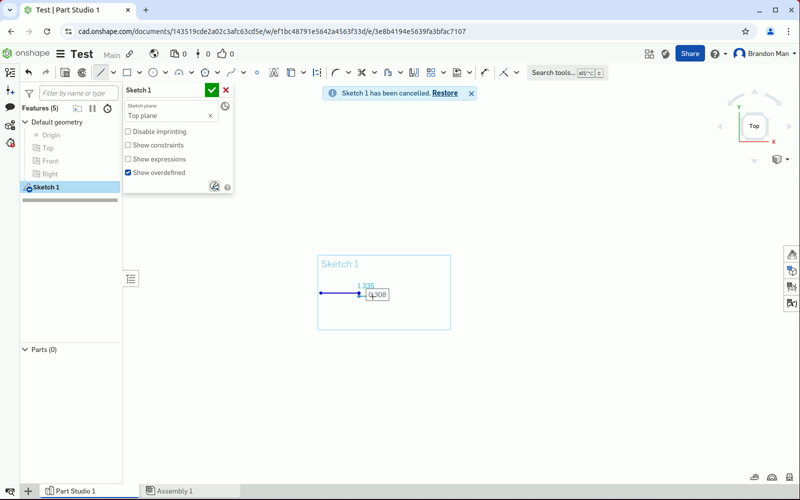
scroll(6)
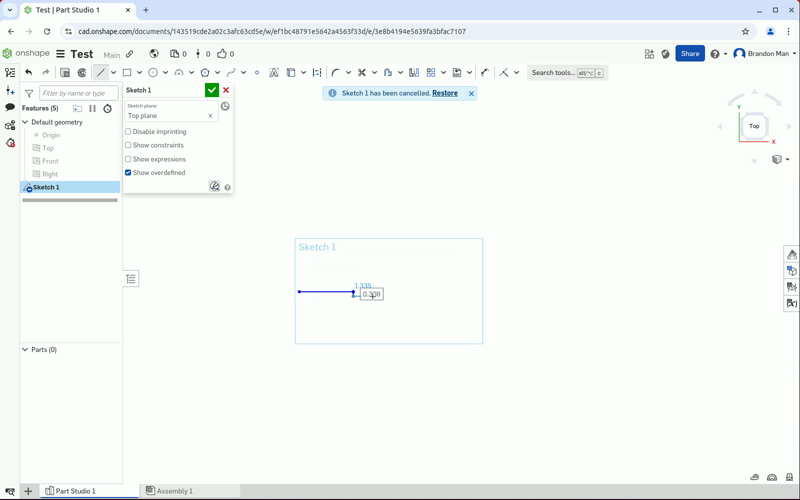
scroll(6)
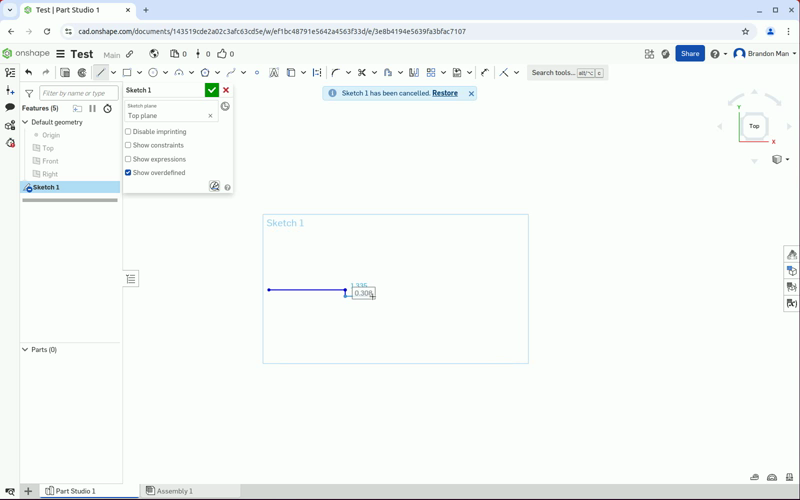
scroll(6)
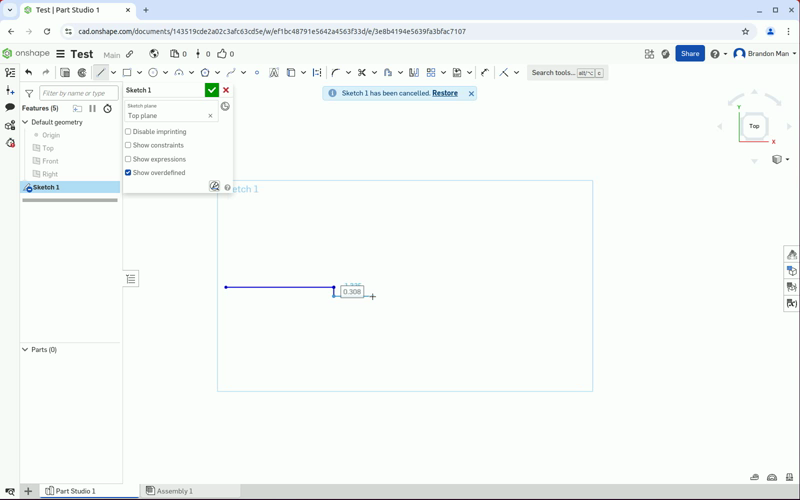
scroll(6)
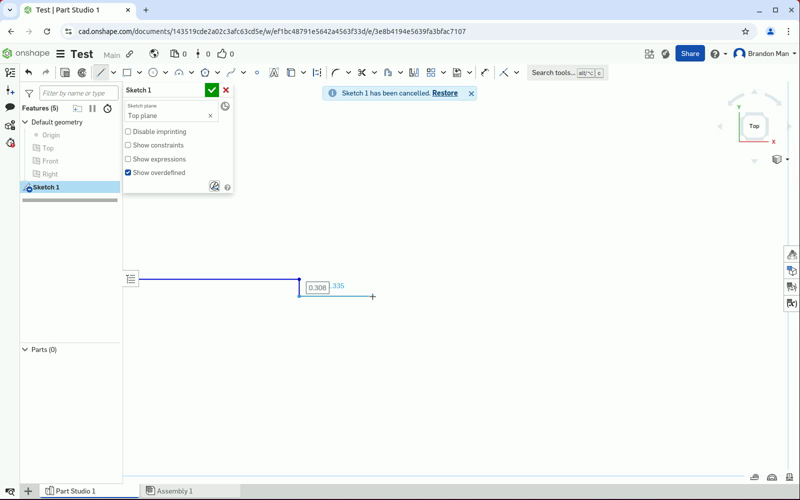
click(372, 296)
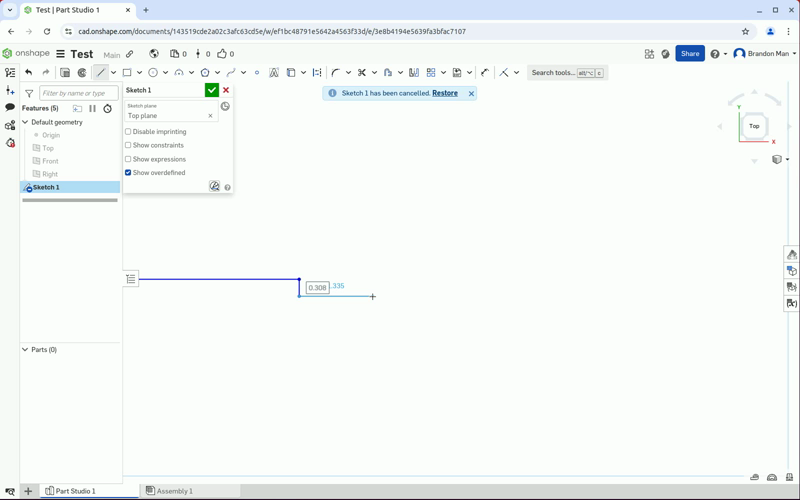
scroll(-6)
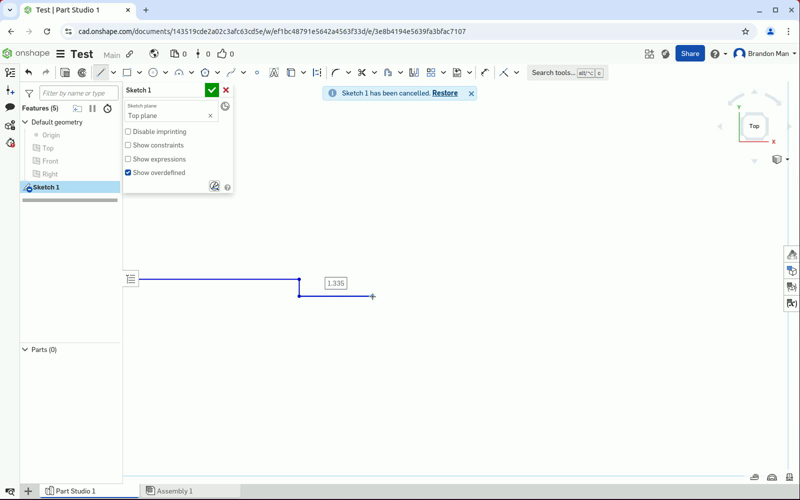
scroll(-6)
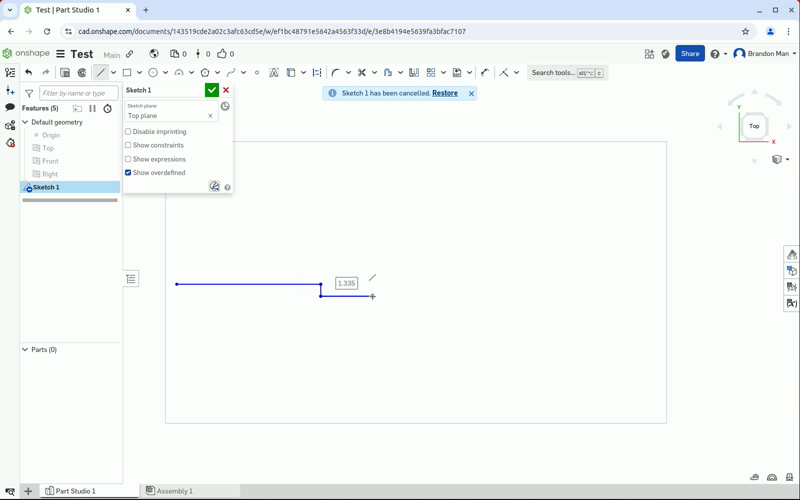
scroll(-6)
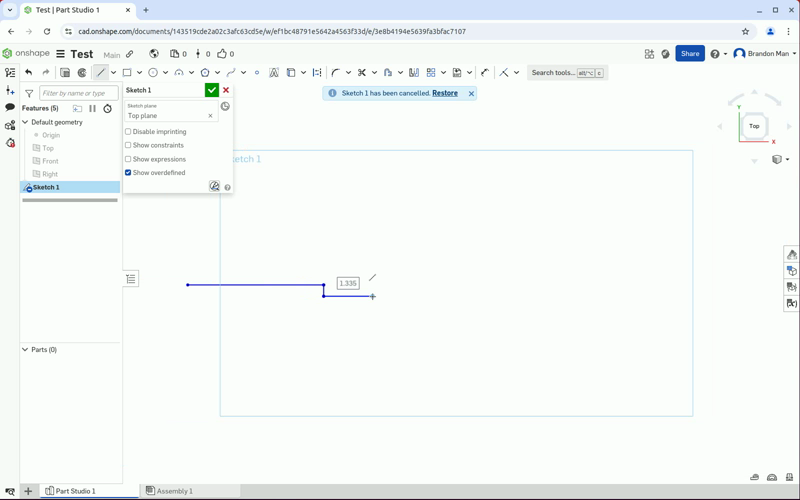
scroll(-6)
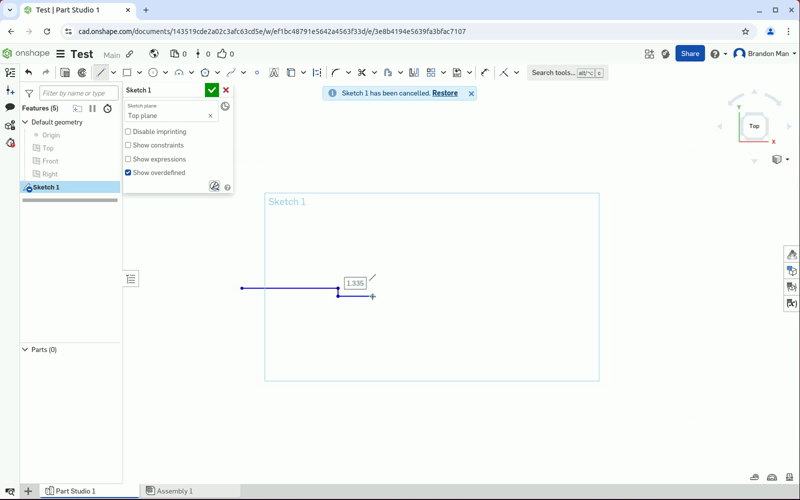
scroll(-6)
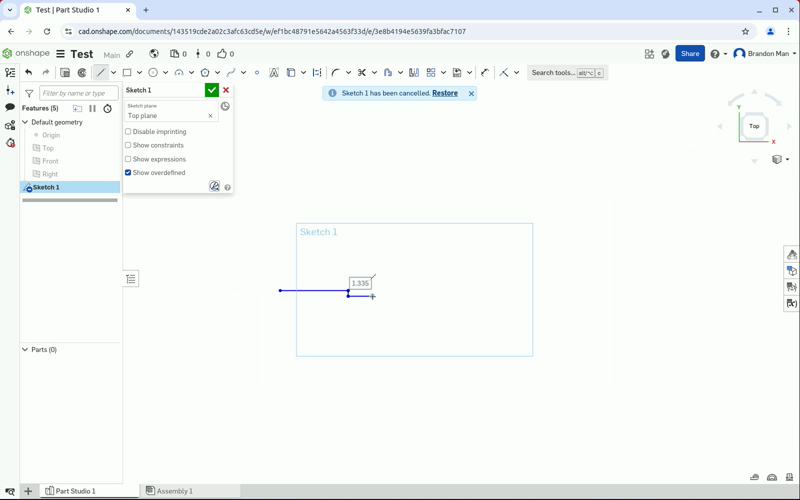
scroll(-6)
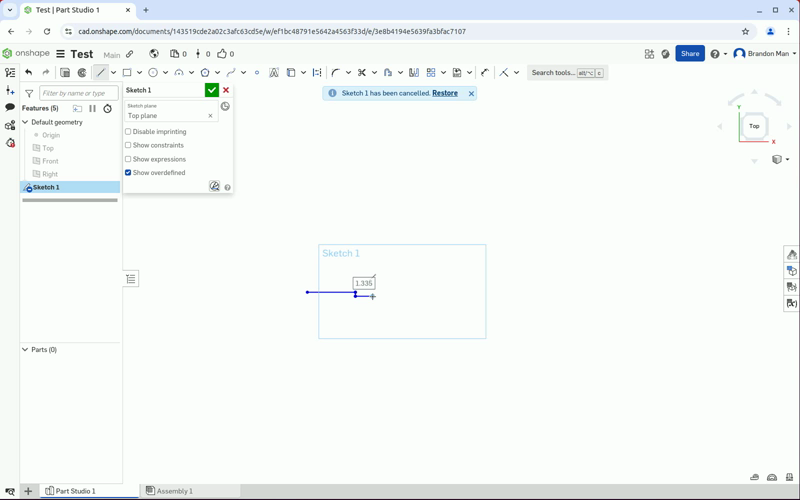
scroll(-6)
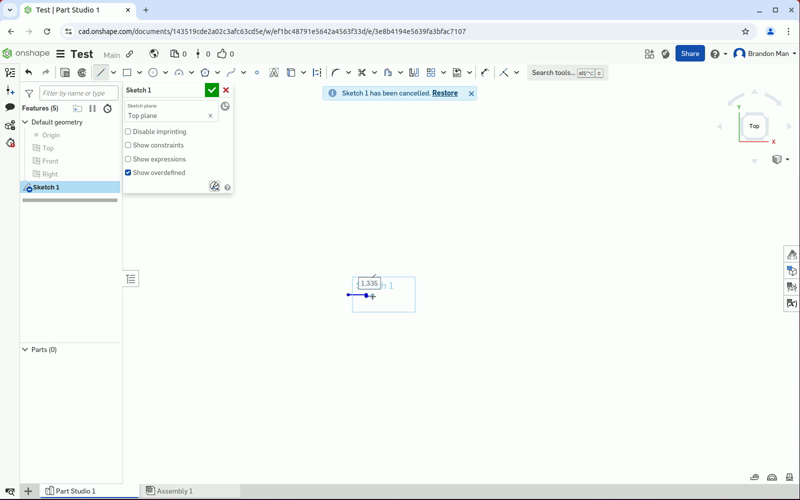
key_up(shift)
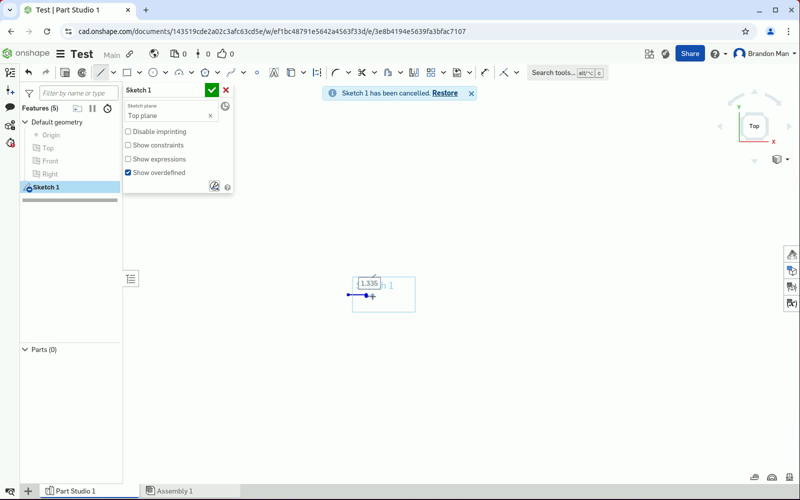
key_down(shift)
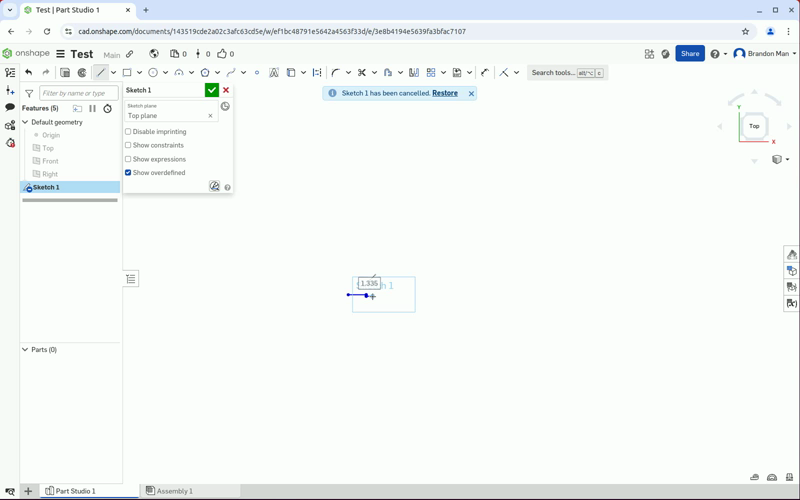
mouse_move(402, 296)
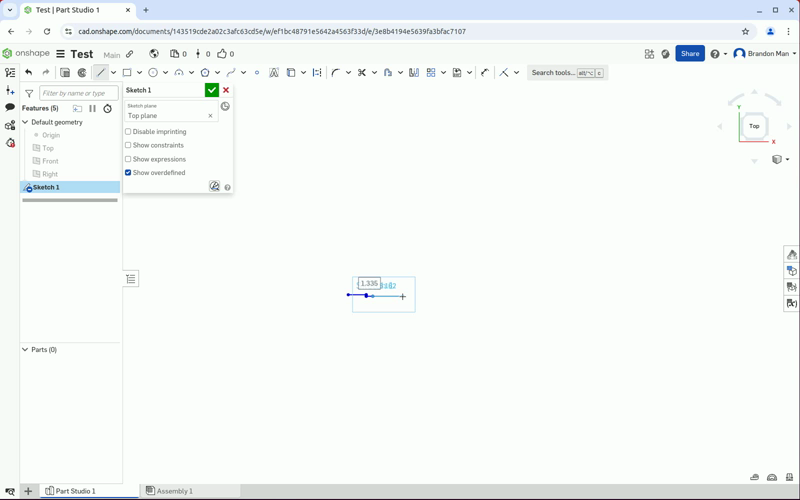
mouse_move(372, 294)
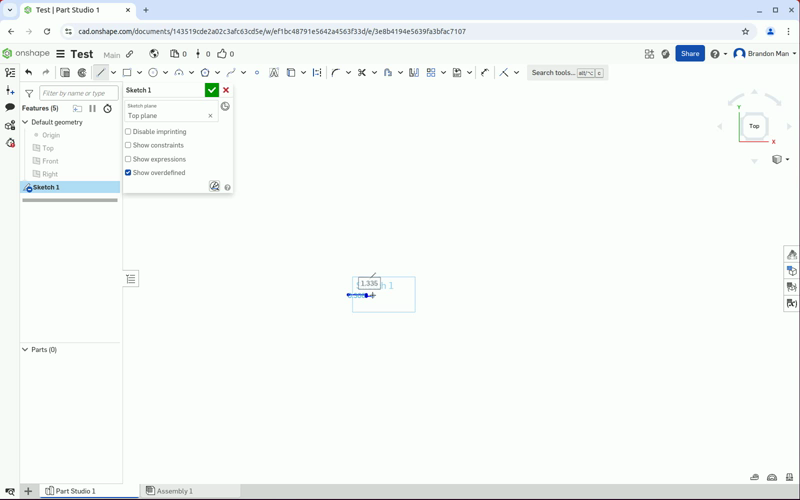
scroll(6)
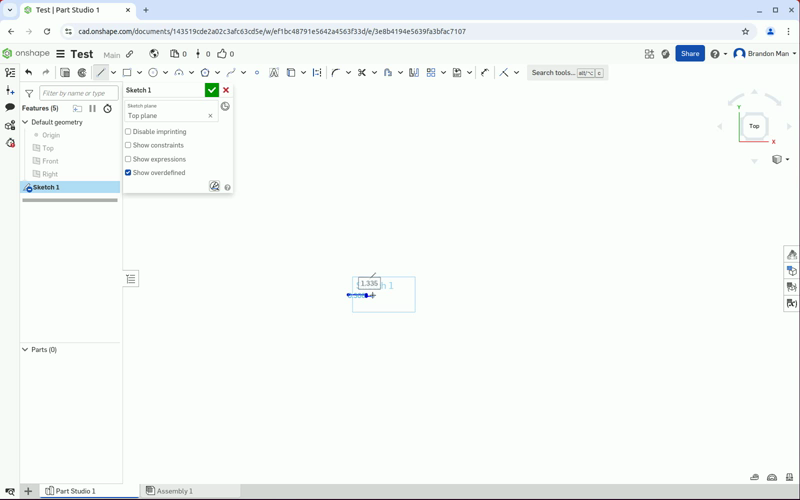
scroll(6)
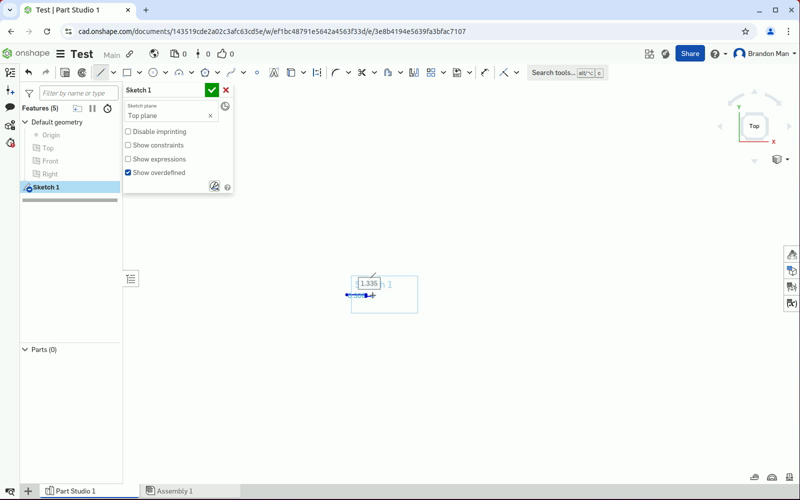
scroll(6)
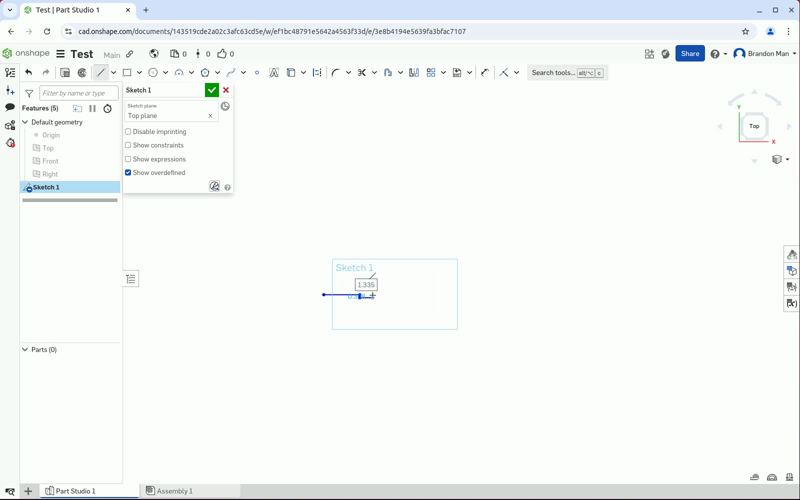
scroll(6)
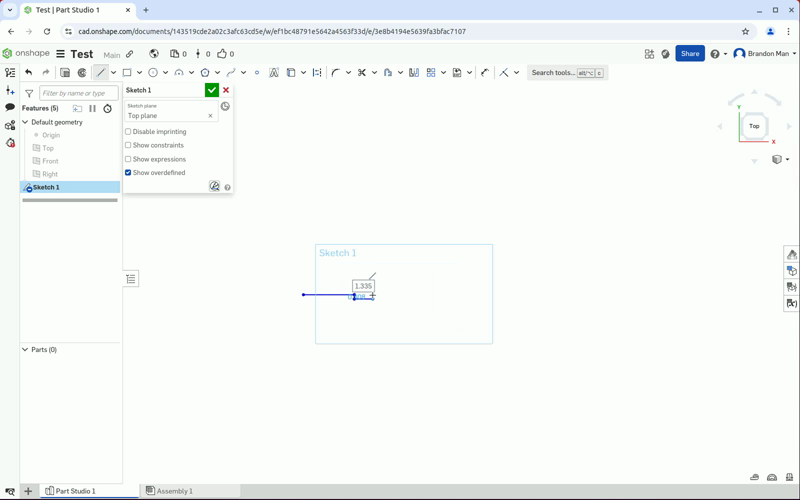
scroll(6)
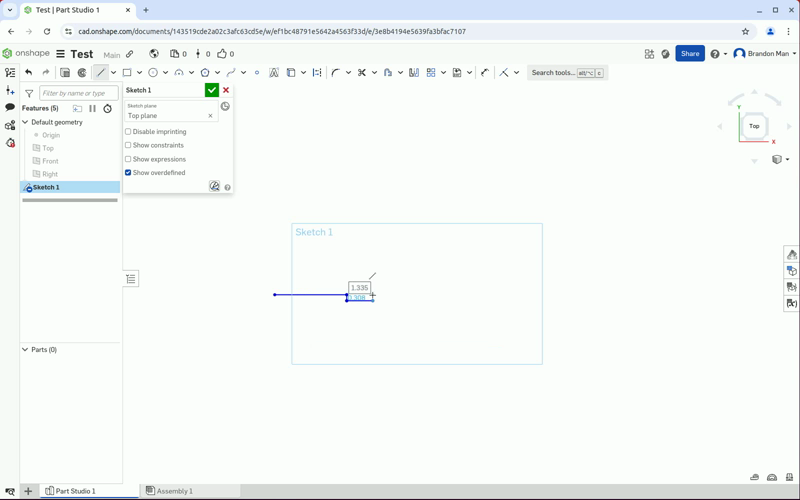
scroll(6)
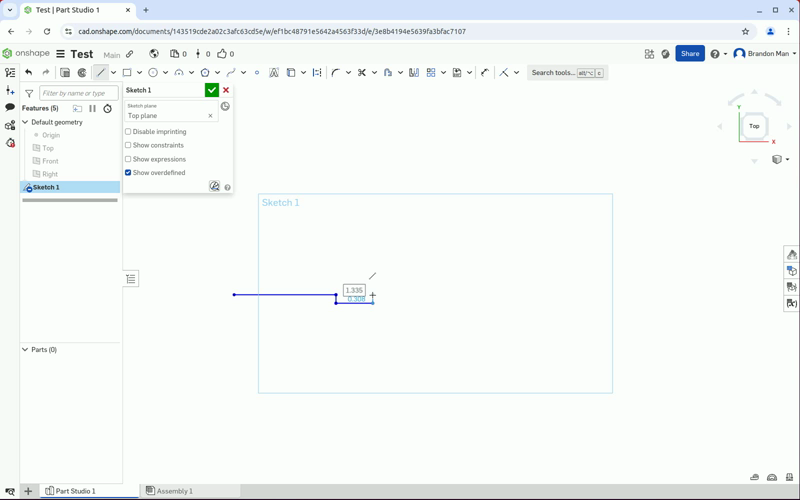
scroll(6)
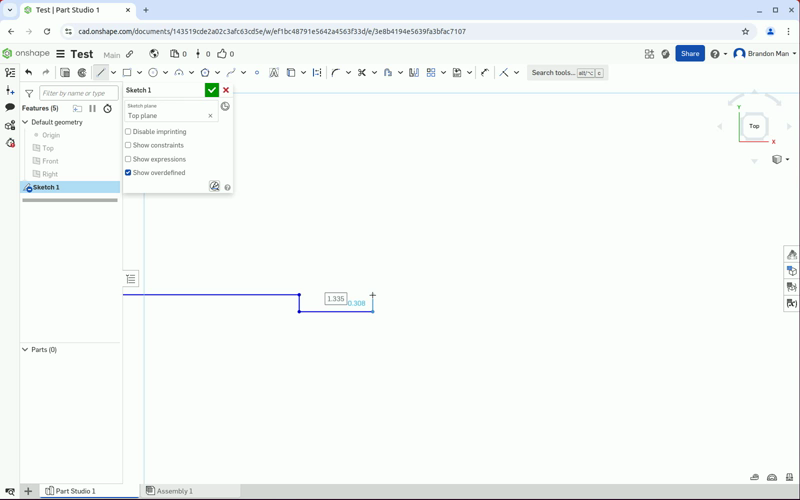
click(372, 294)
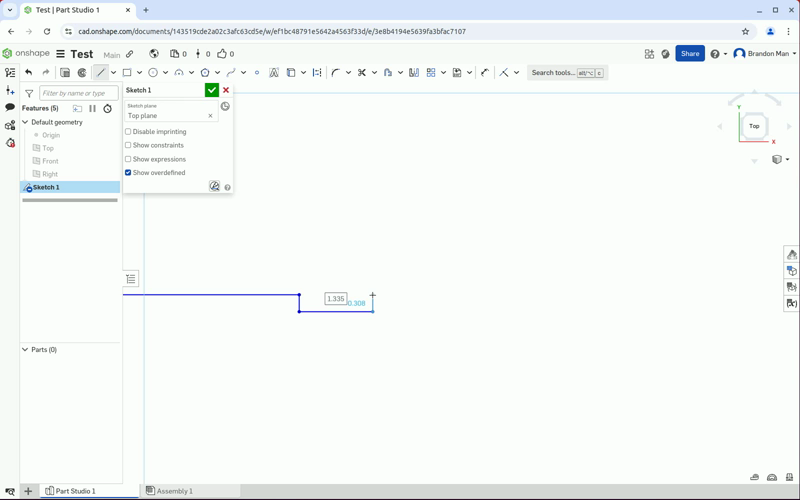
scroll(-6)
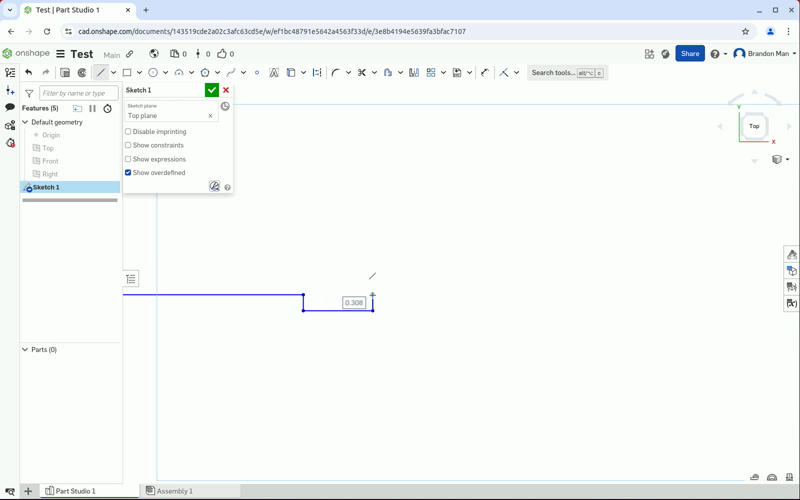
scroll(-6)
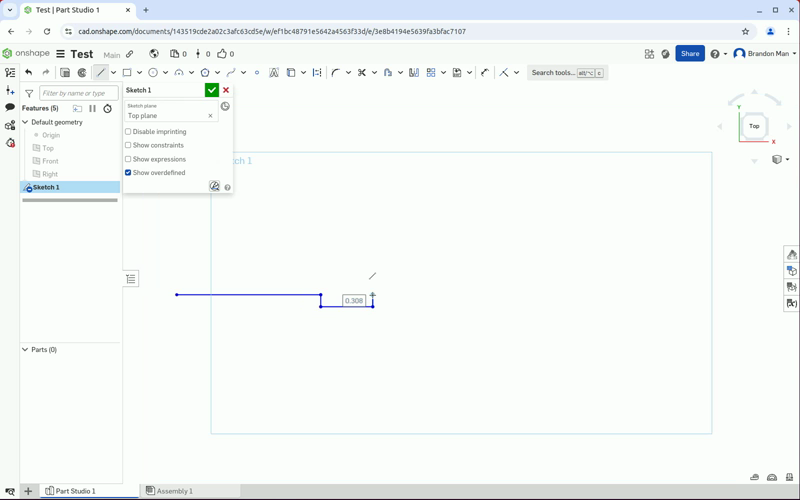
scroll(-6)
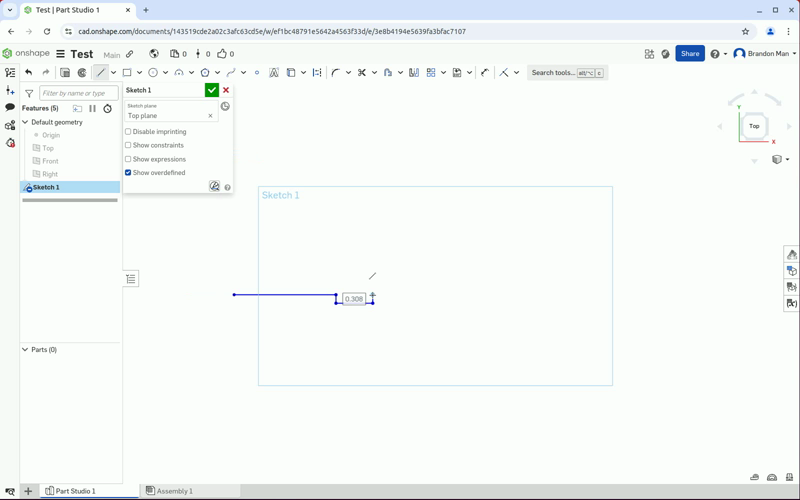
scroll(-6)
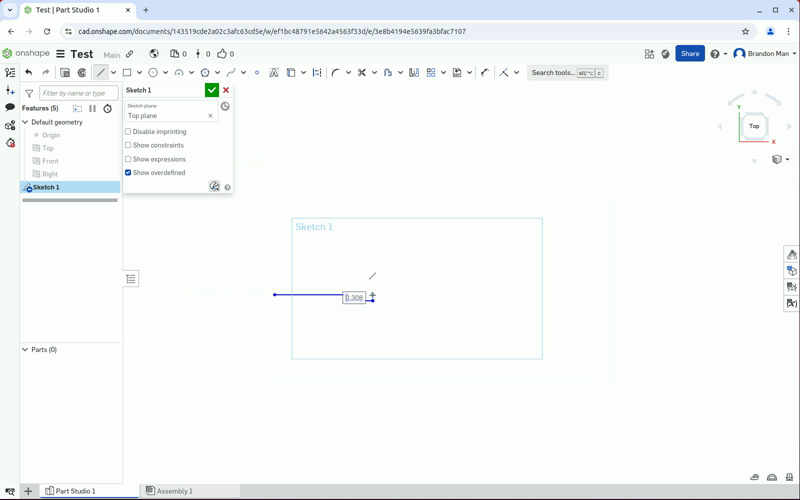
scroll(-6)
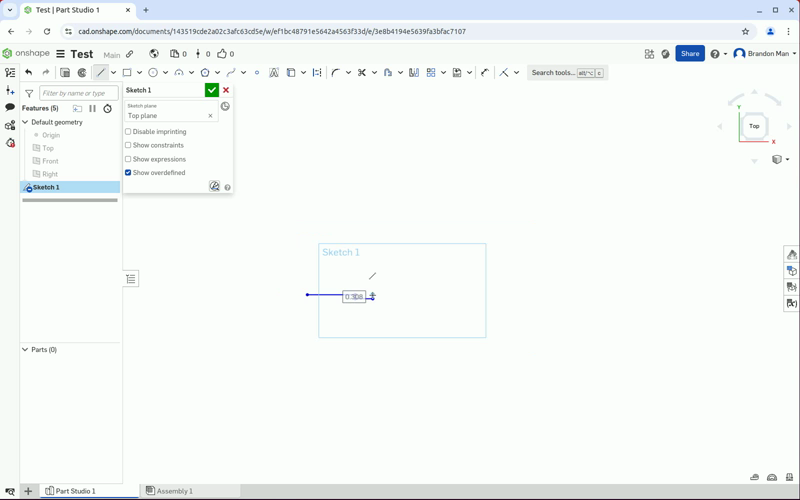
scroll(-6)
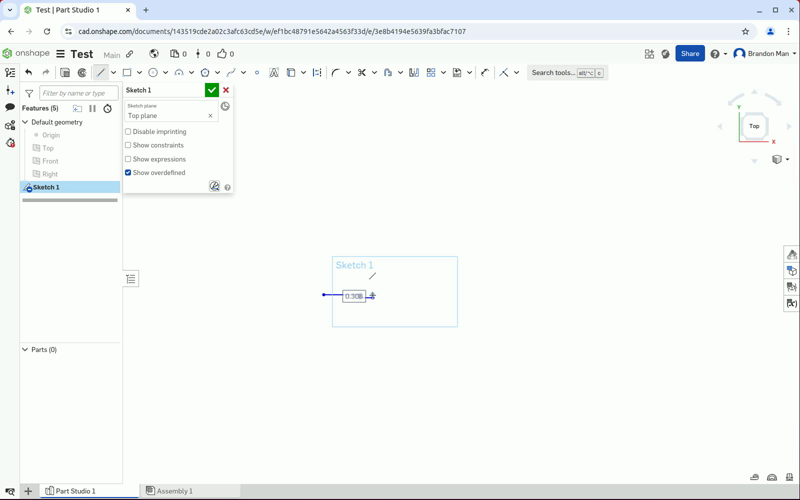
scroll(-6)
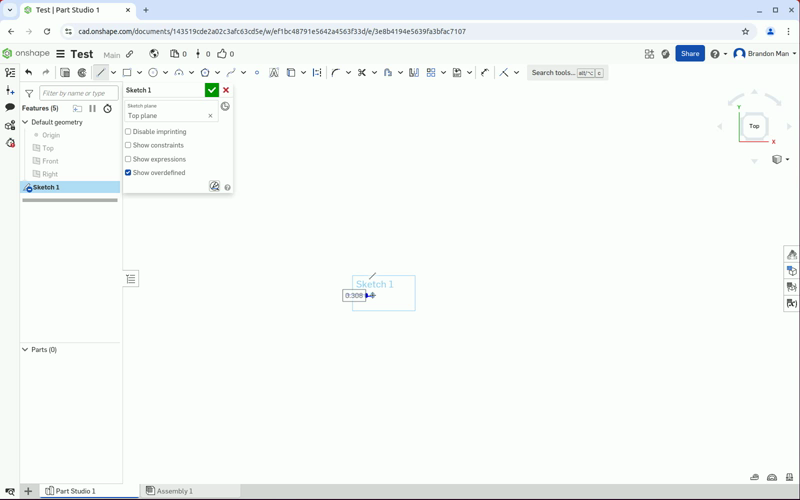
key_up(shift)
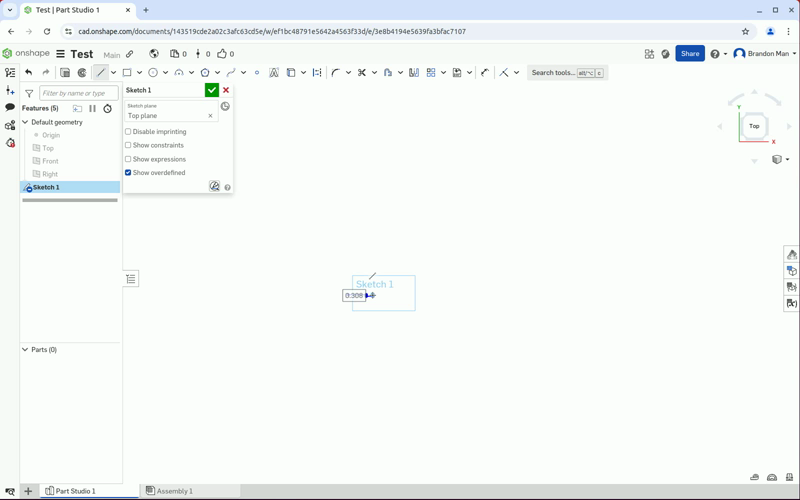
key_down(shift)
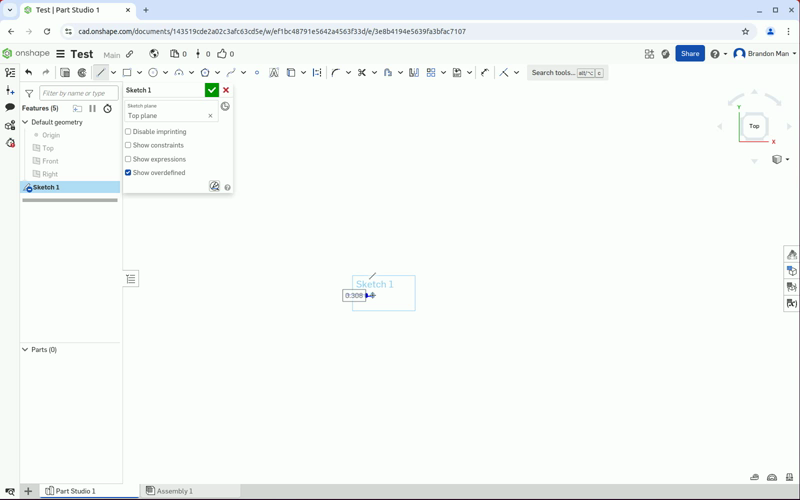
mouse_move(504, 294)
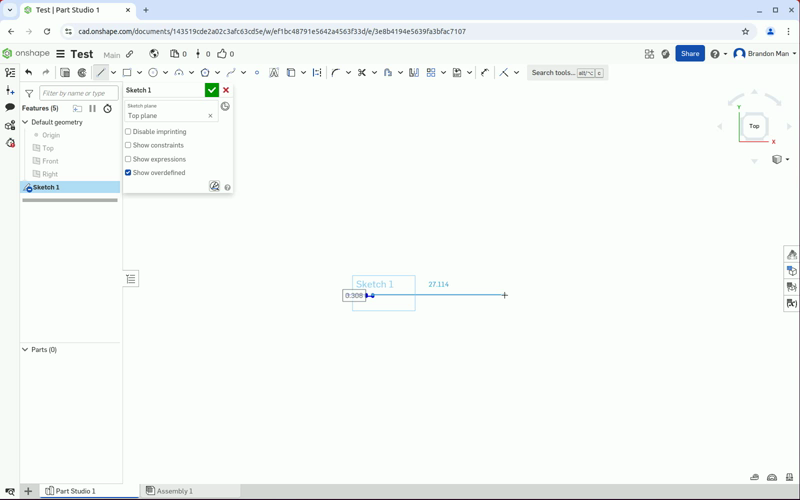
click(504, 294)
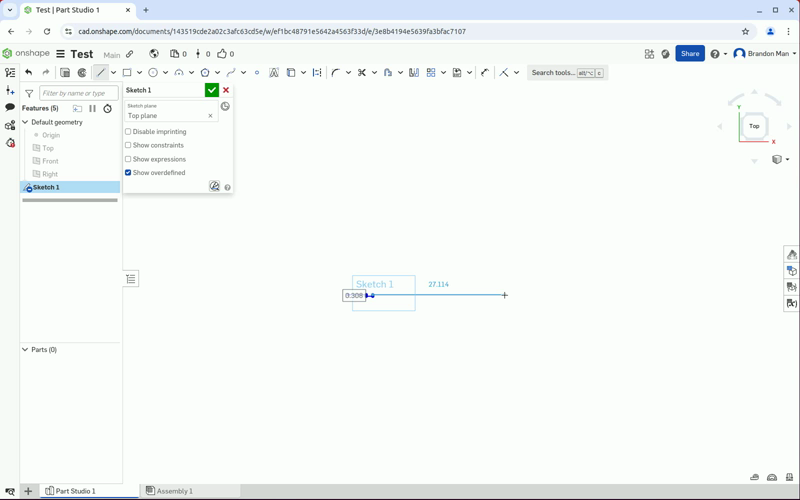
key_up(shift)
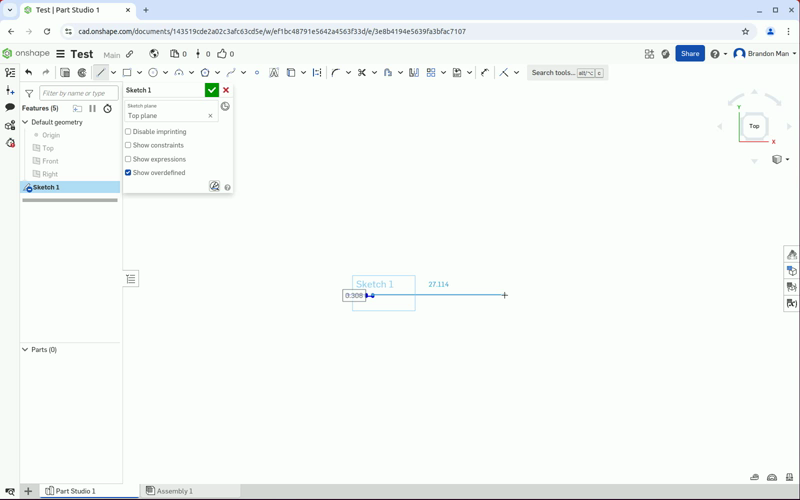
key_down(shift)
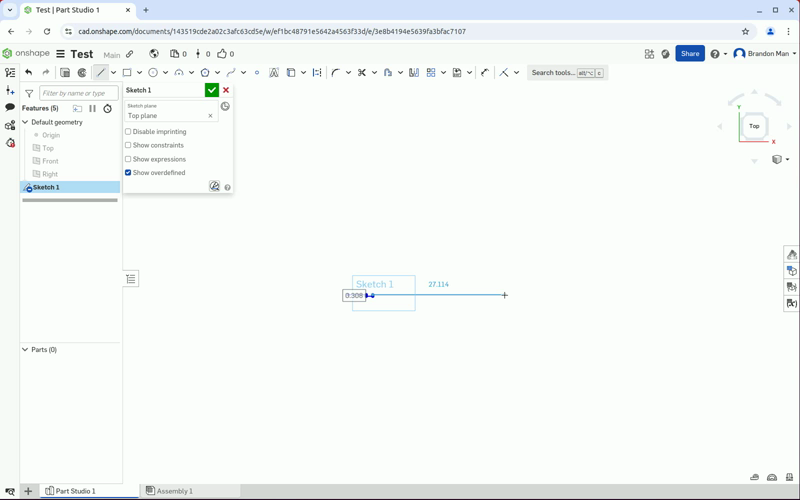
mouse_move(534, 294)
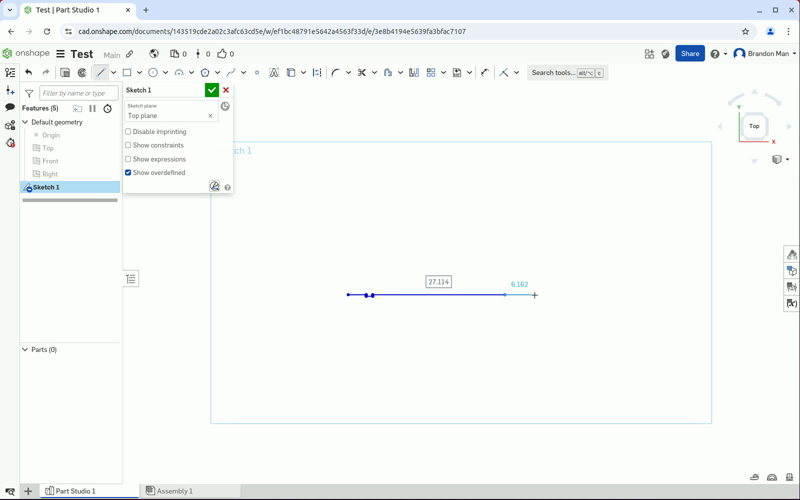
mouse_move(504, 288)
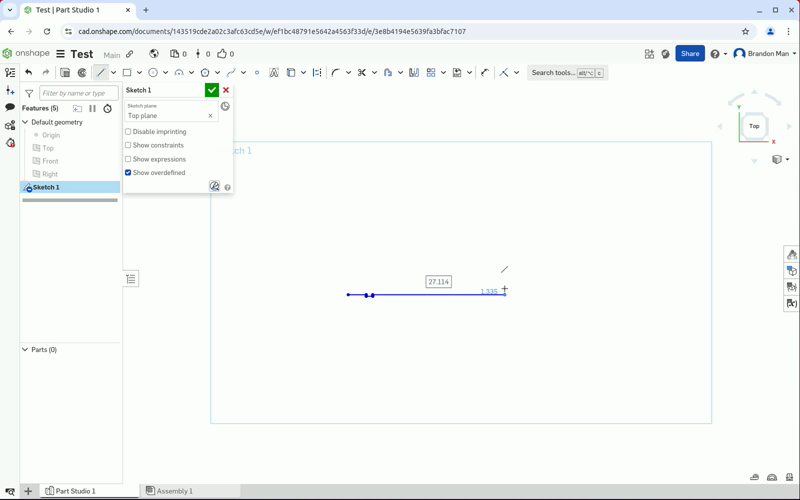
scroll(6)
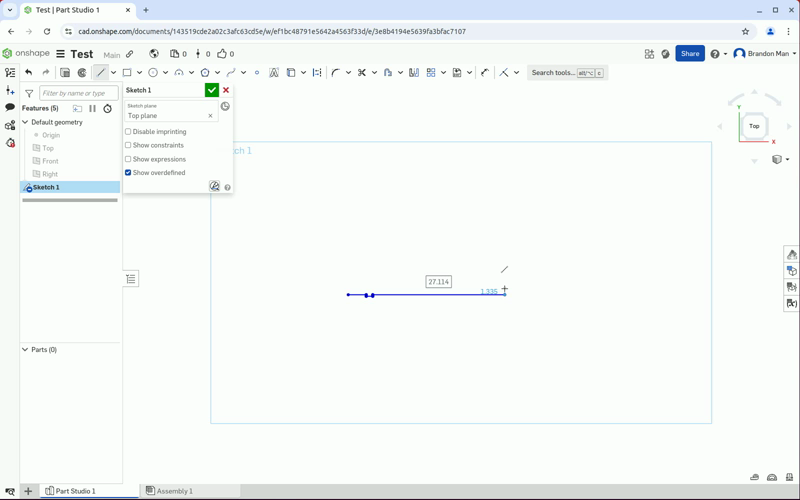
scroll(6)
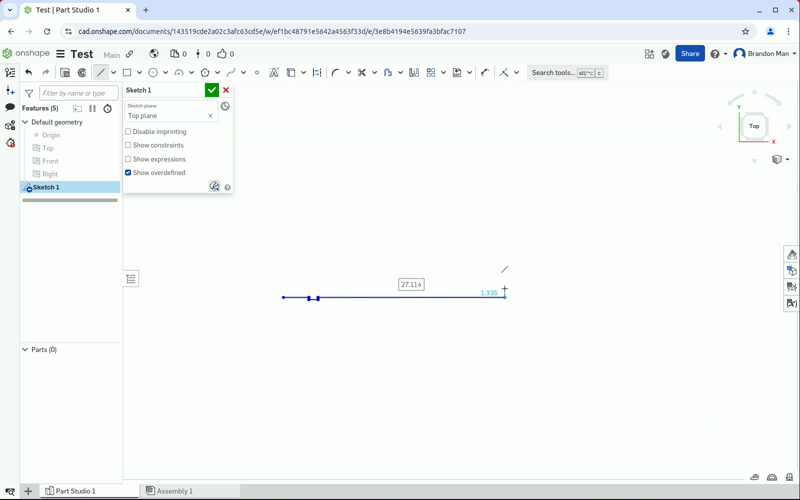
scroll(6)
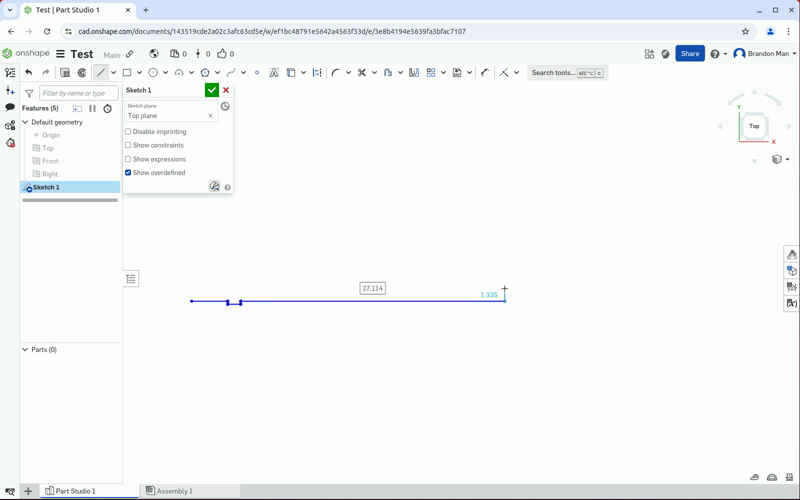
scroll(6)
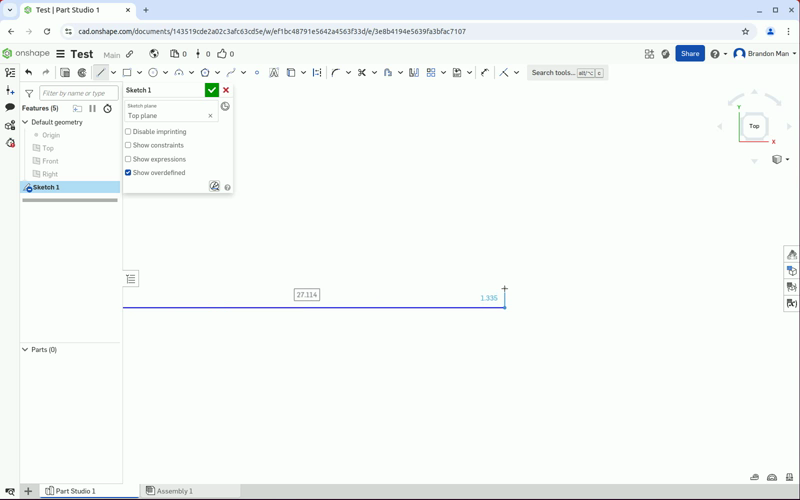
scroll(6)
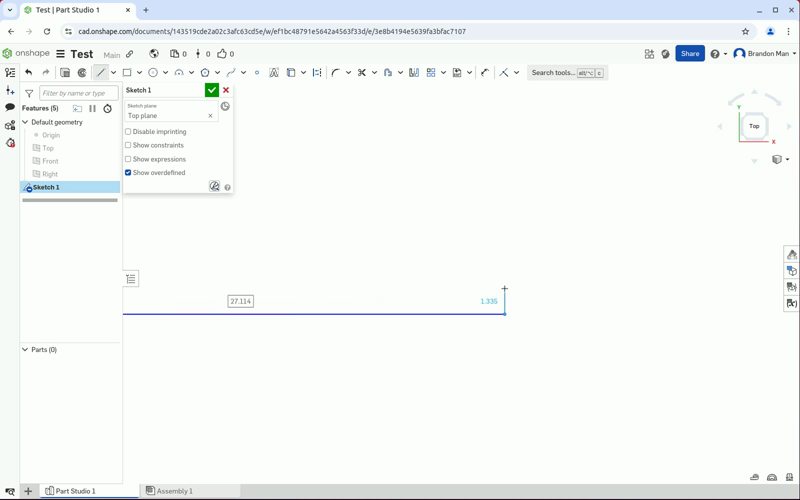
scroll(6)
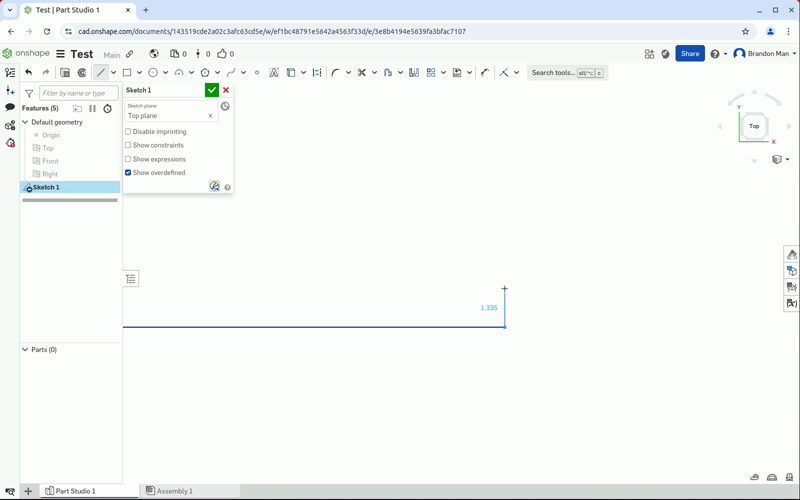
scroll(6)
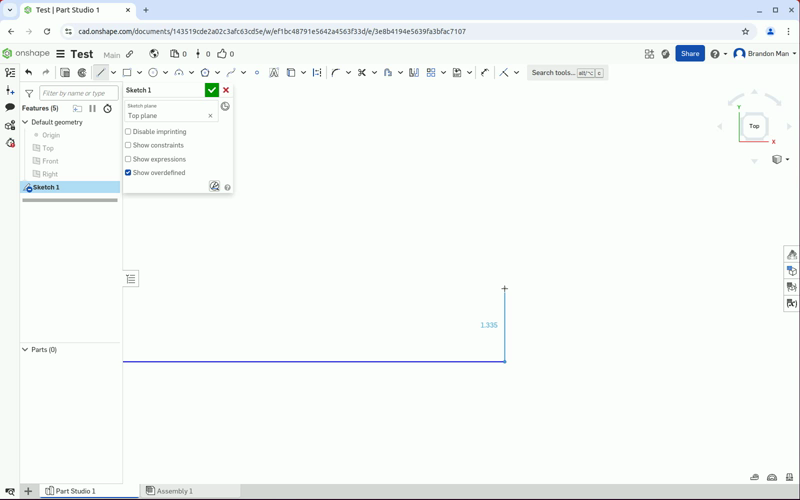
click(504, 288)
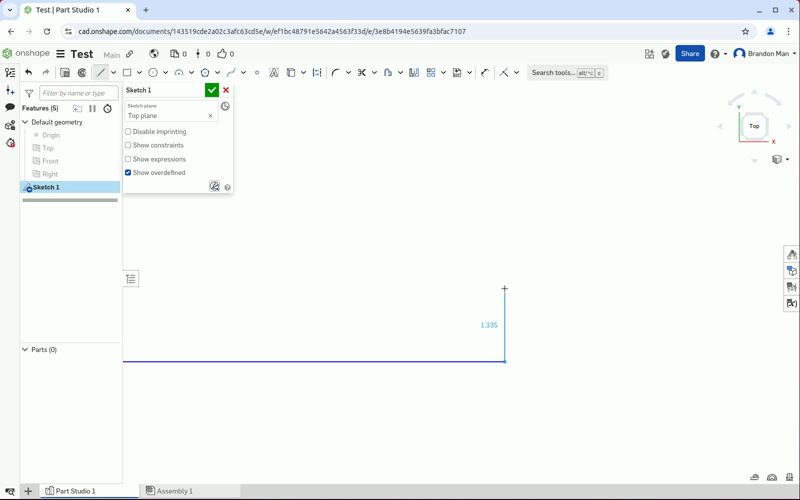
scroll(-6)
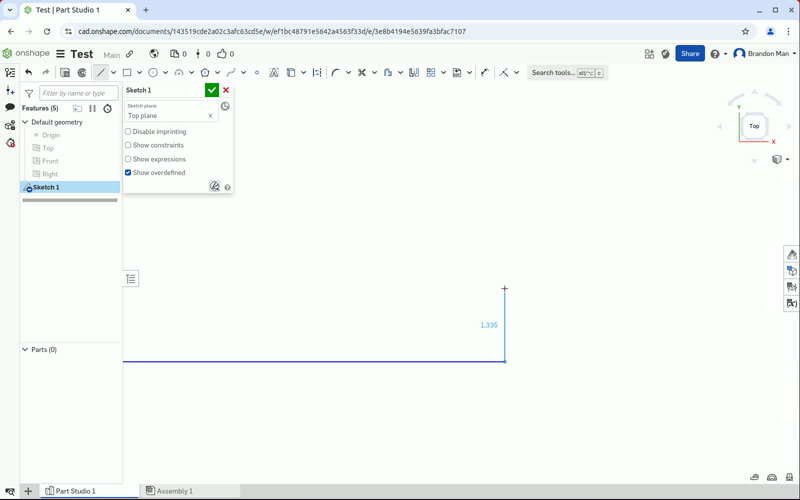
scroll(-6)
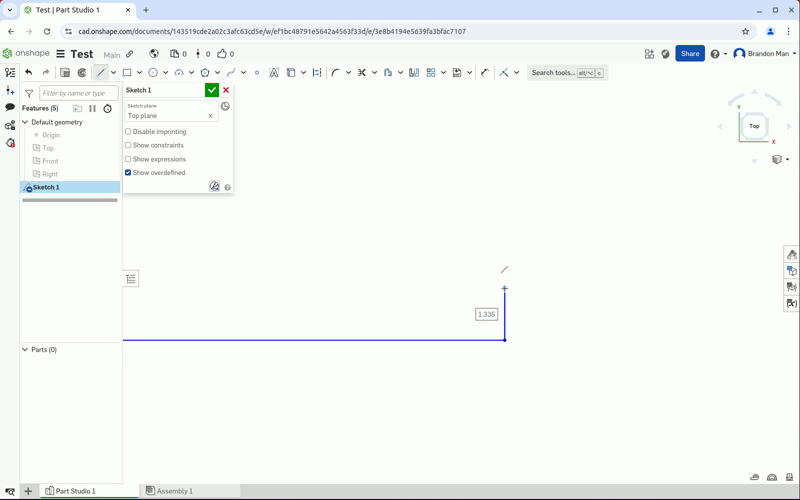
scroll(-6)
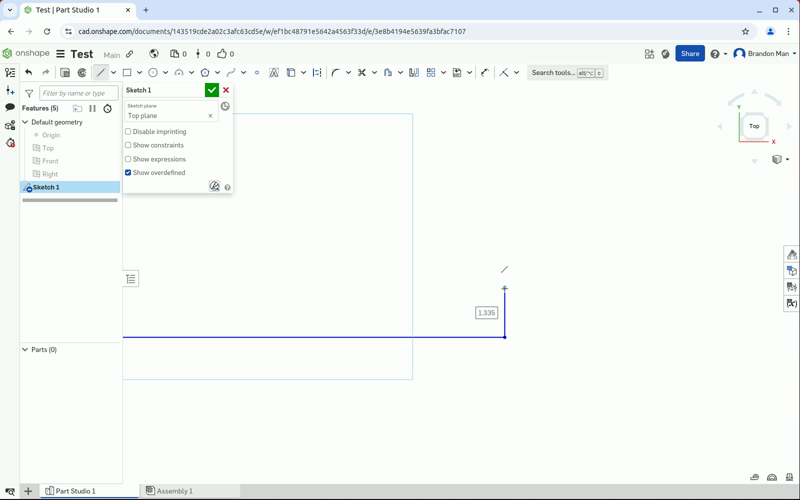
scroll(-6)
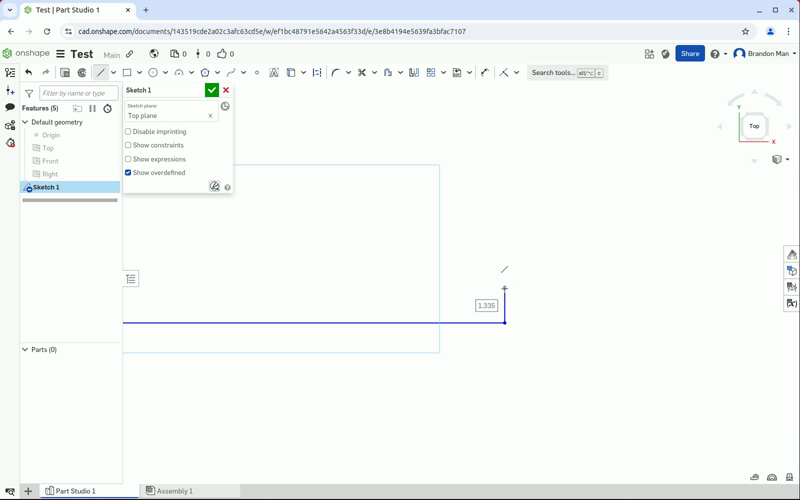
scroll(-6)
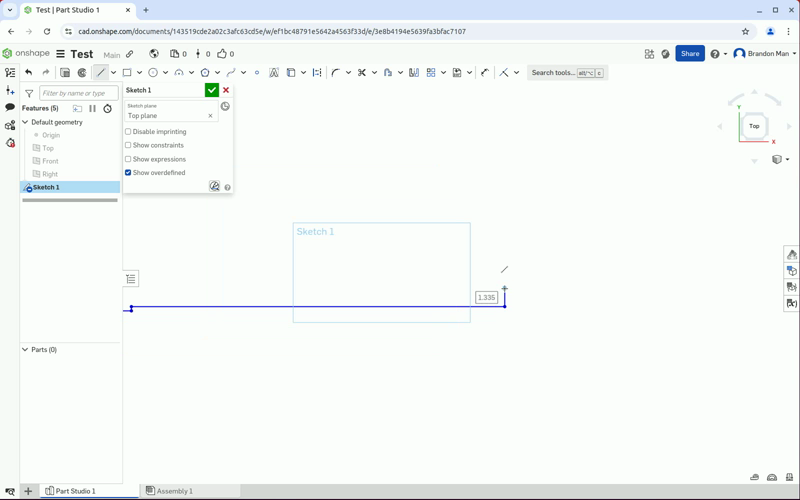
scroll(-6)
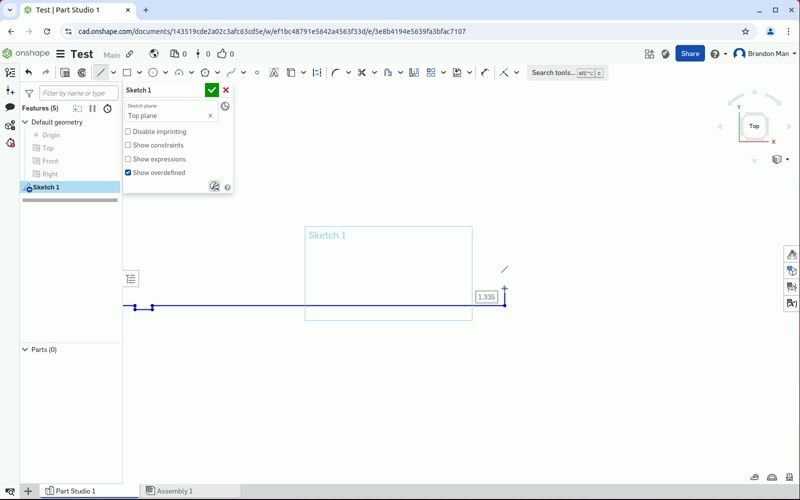
scroll(-6)
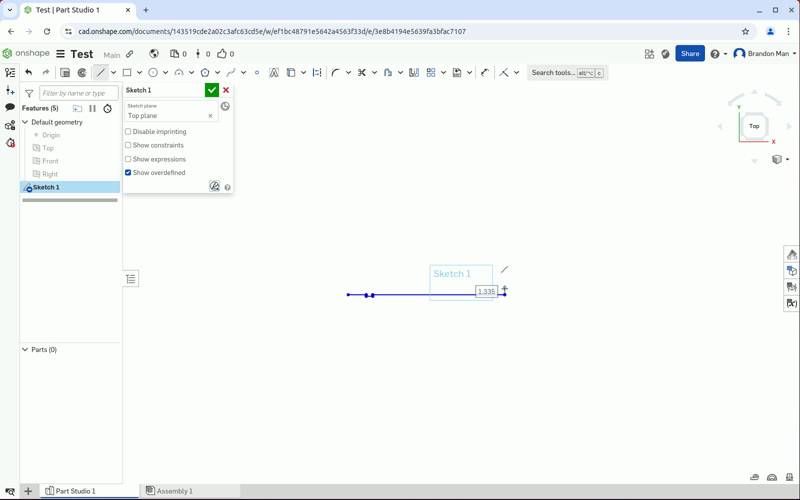
key_up(shift)
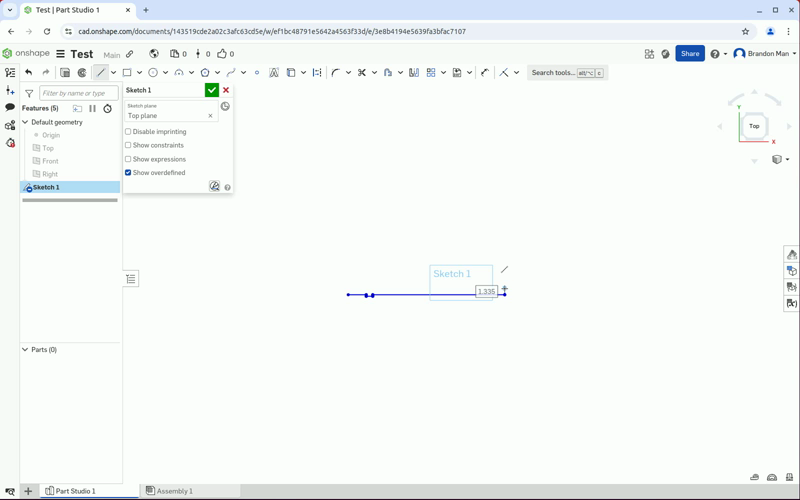
key_down(shift)
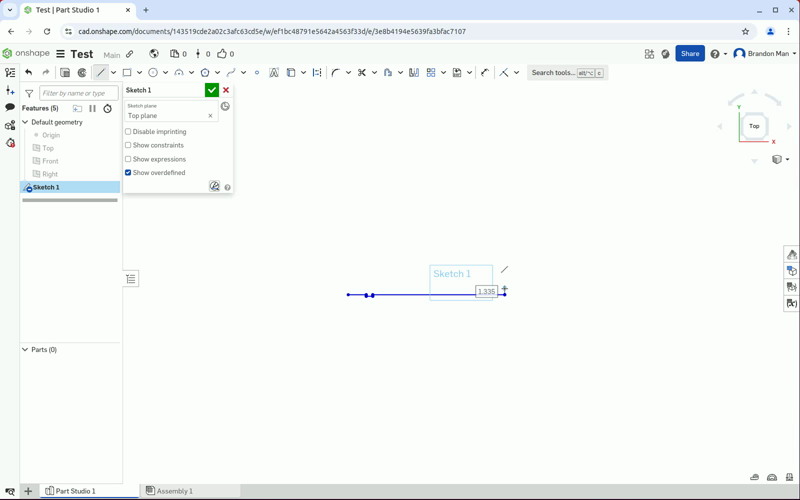
mouse_move(348, 288)
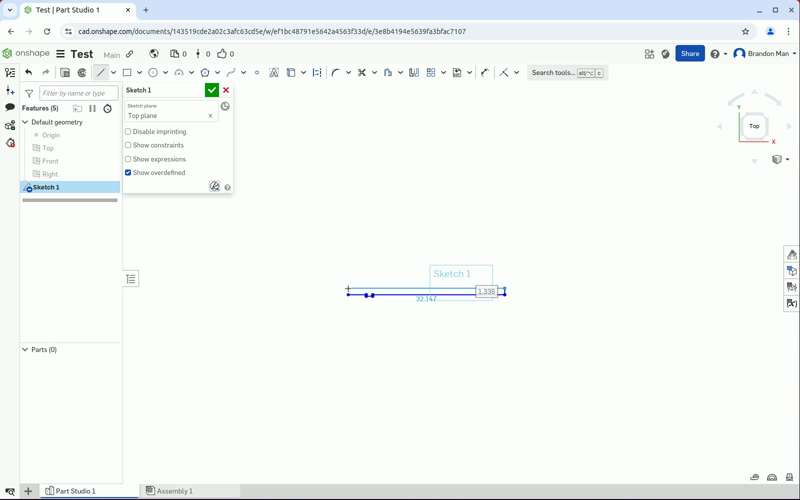
click(348, 288)
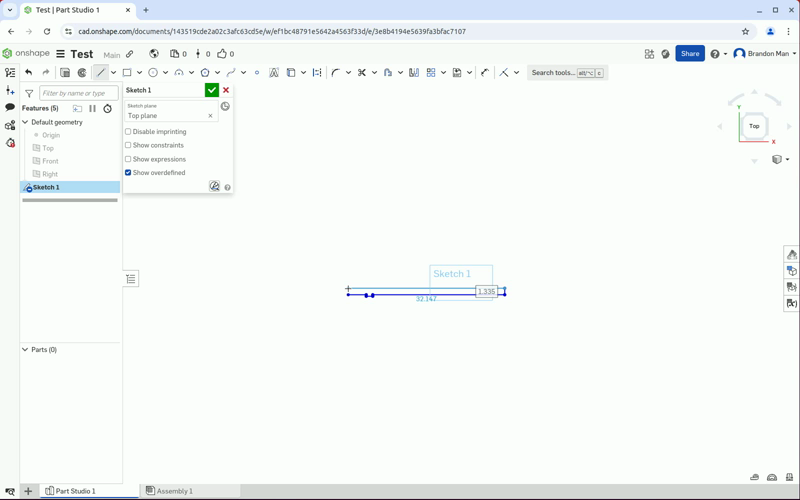
key_up(shift)
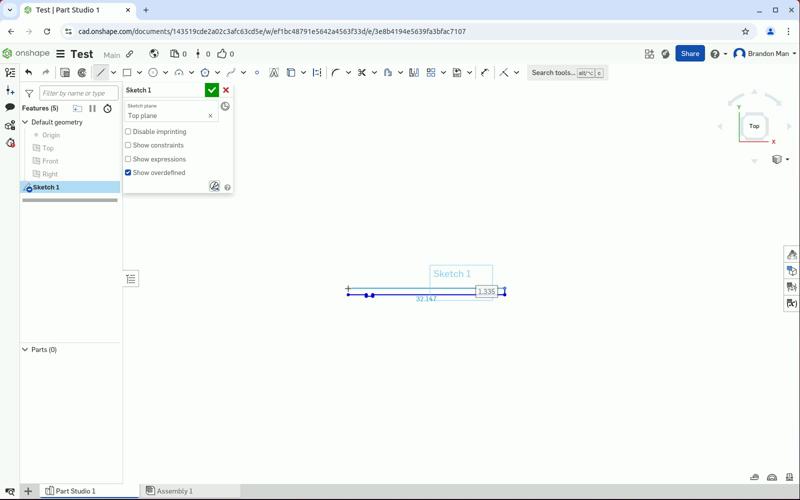
mouse_move(378, 288)
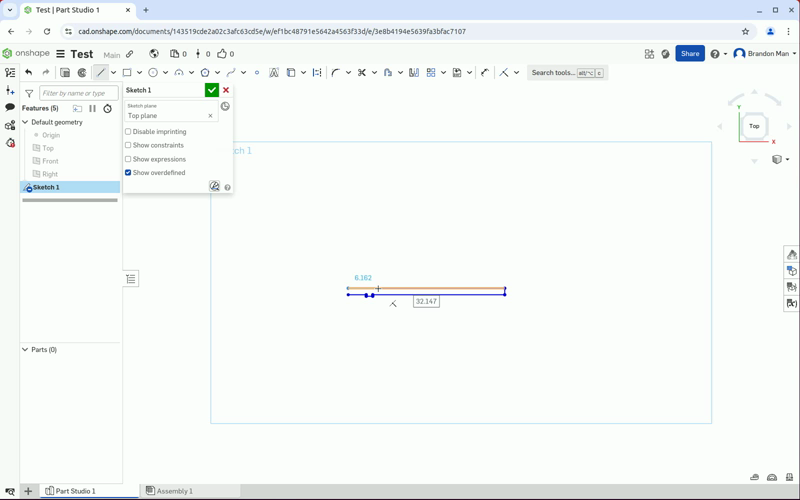
key_down(shift)
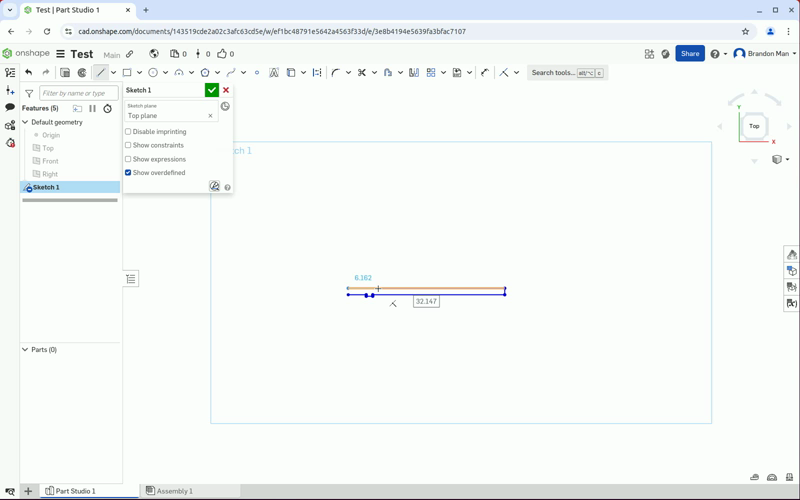
mouse_move(348, 294)
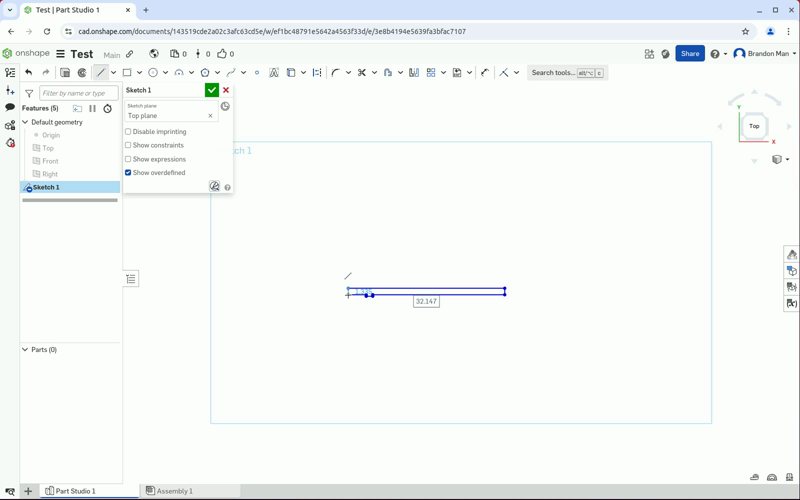
scroll(6)
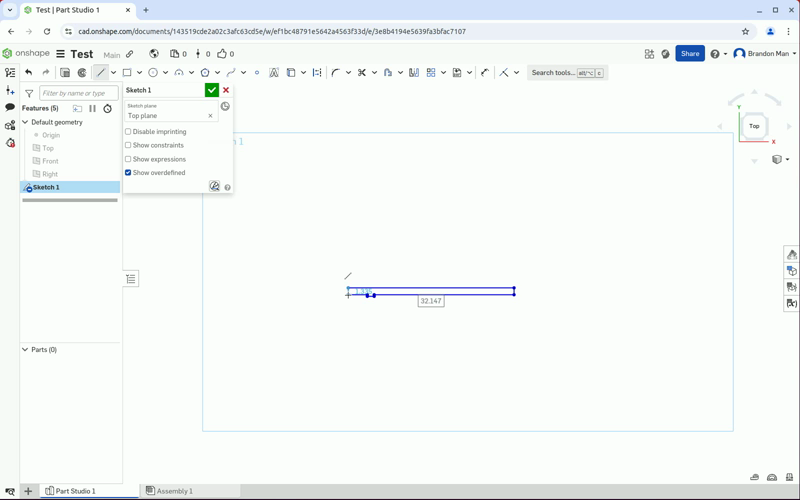
scroll(6)
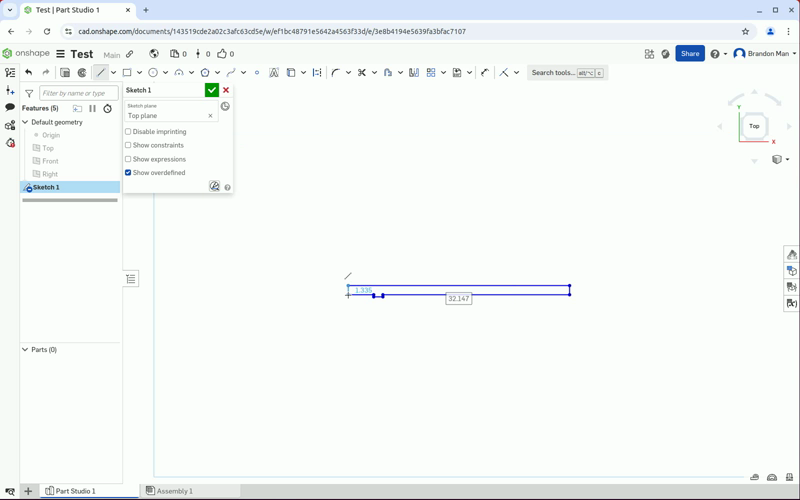
scroll(6)
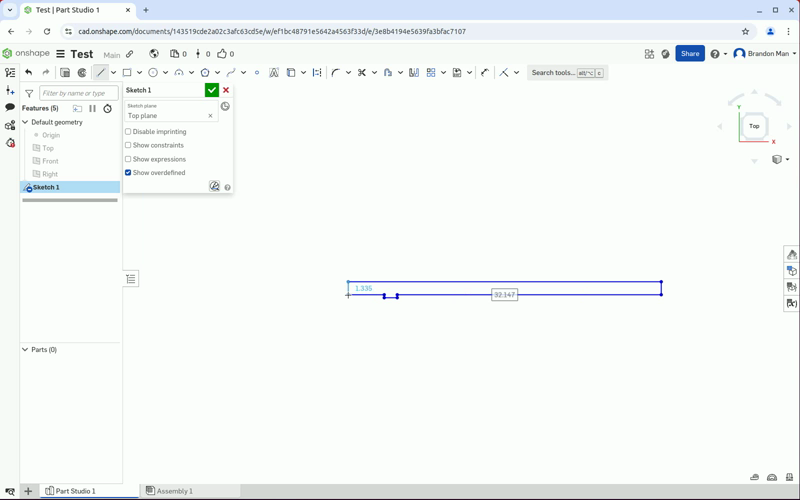
scroll(6)
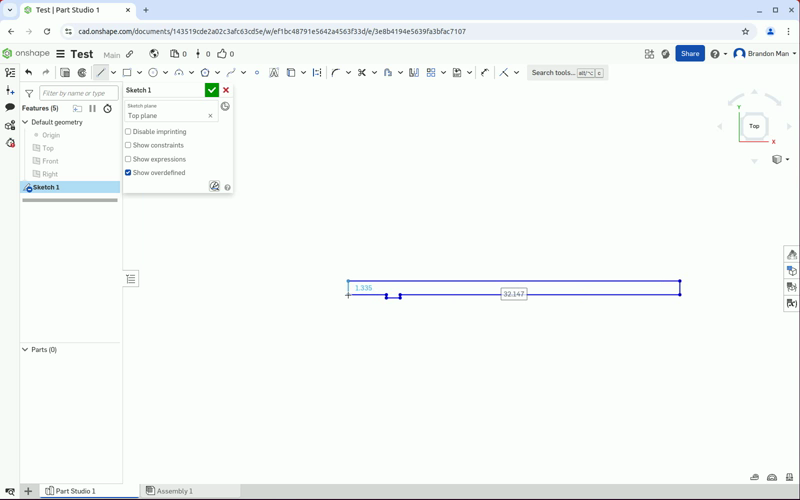
scroll(6)
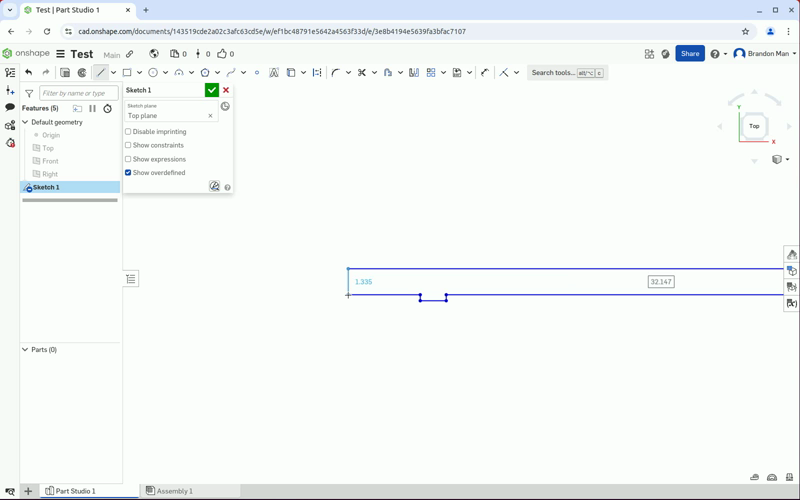
scroll(6)
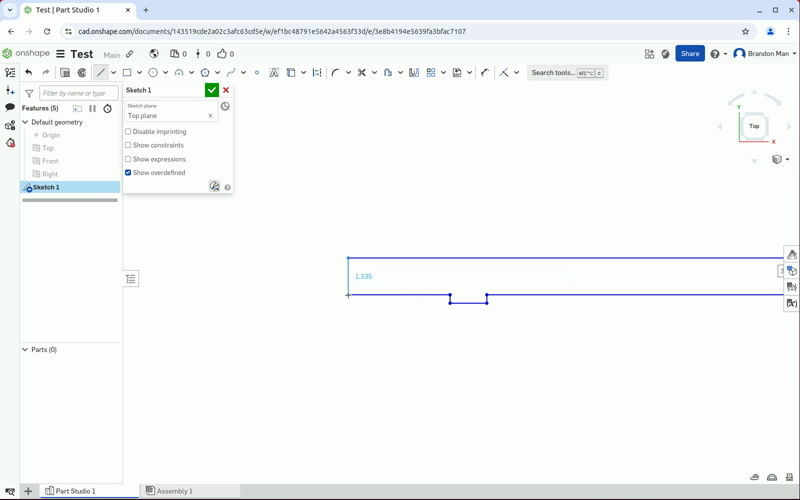
scroll(6)
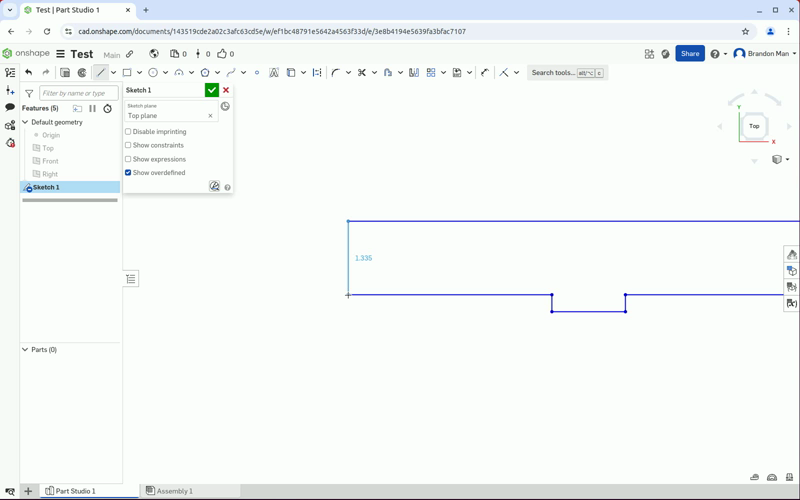
key_up(shift)
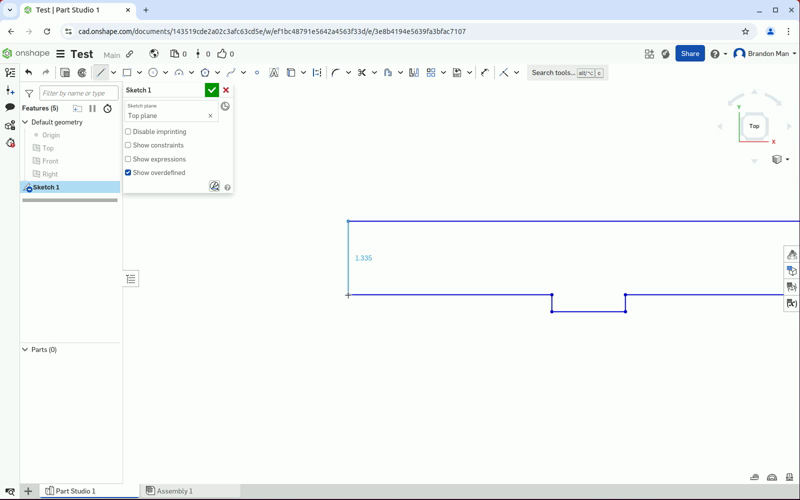
click(348, 294)
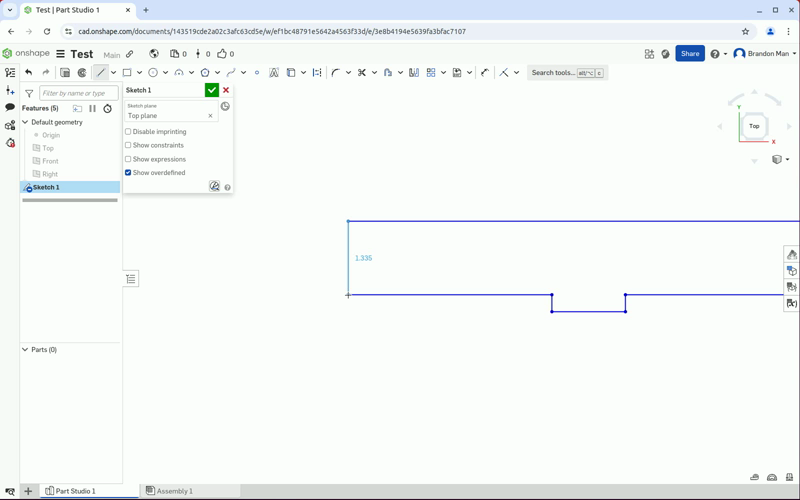
scroll(-6)
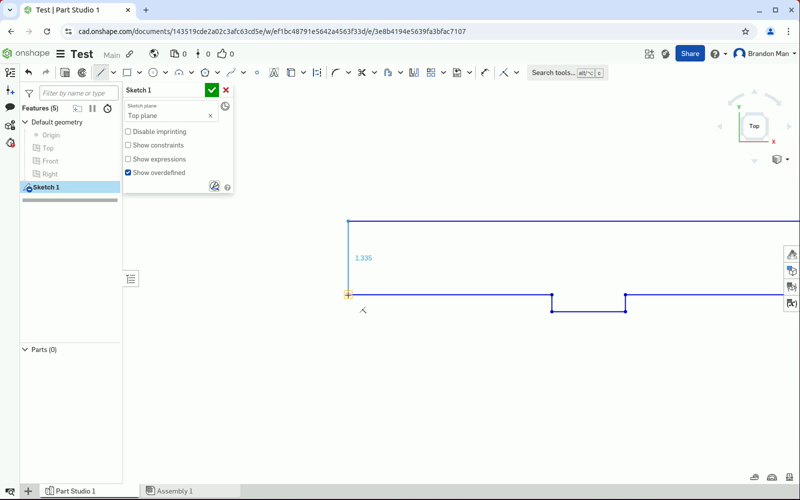
scroll(-6)
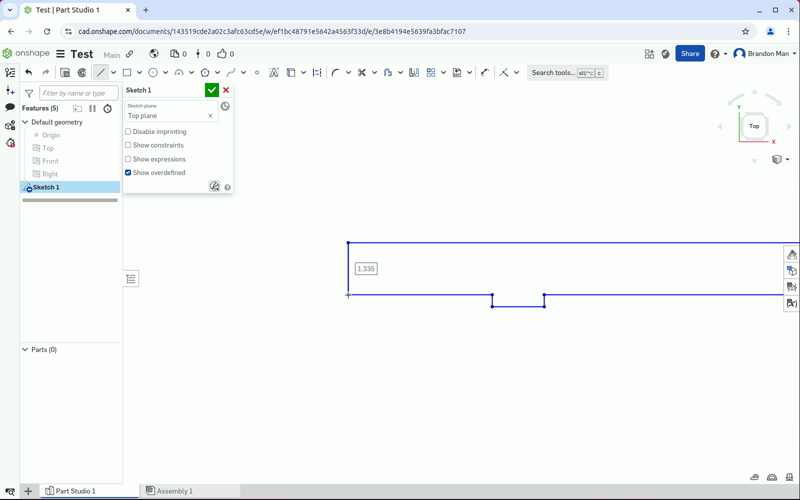
scroll(-6)
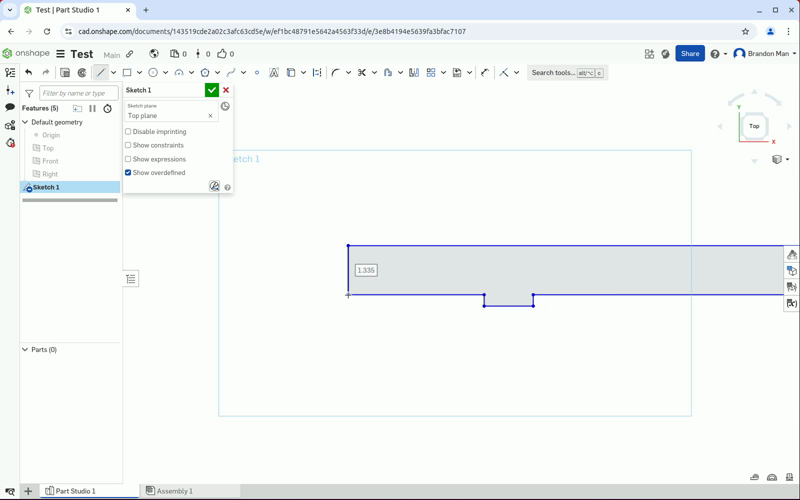
scroll(-6)
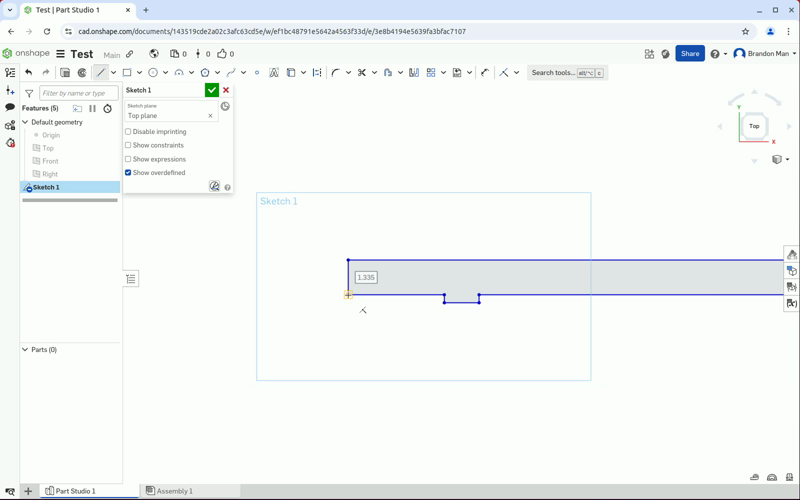
scroll(-6)
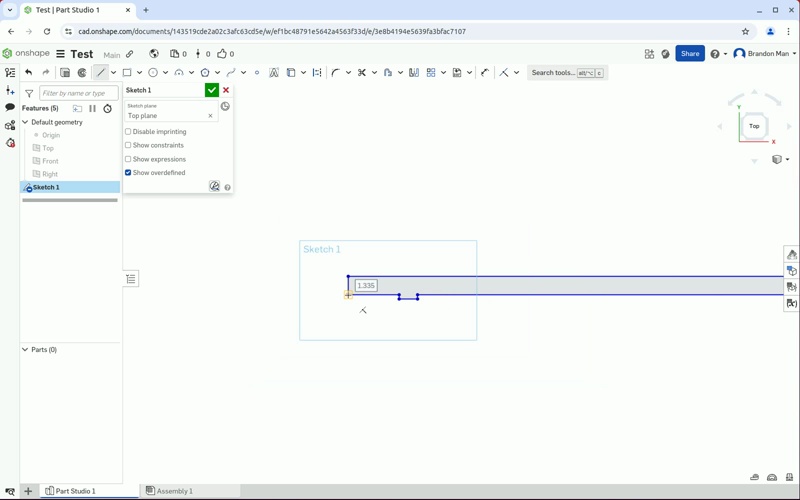
scroll(-6)
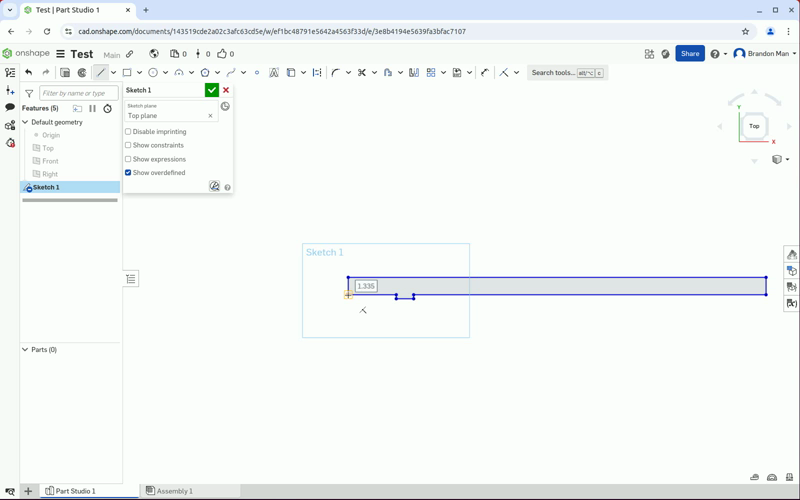
scroll(-6)
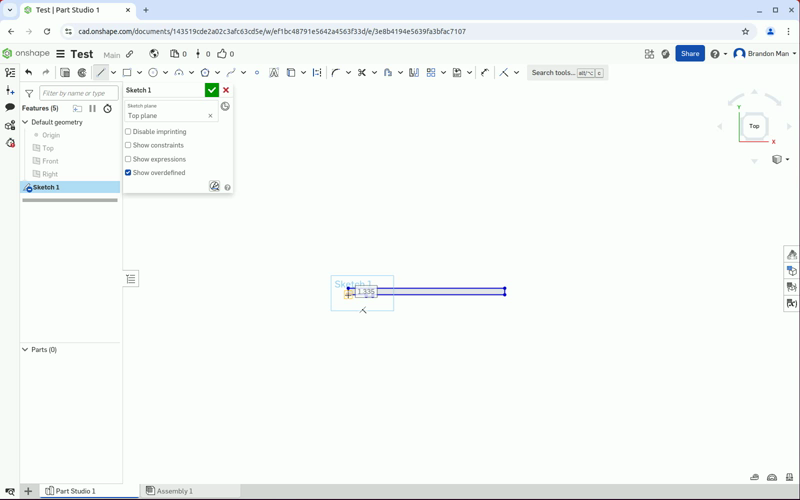
key(esc)
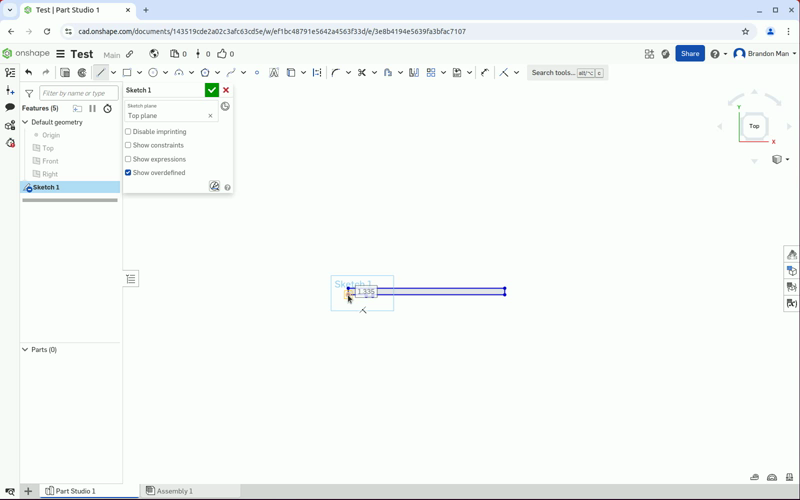
mouse_move(418, 292)
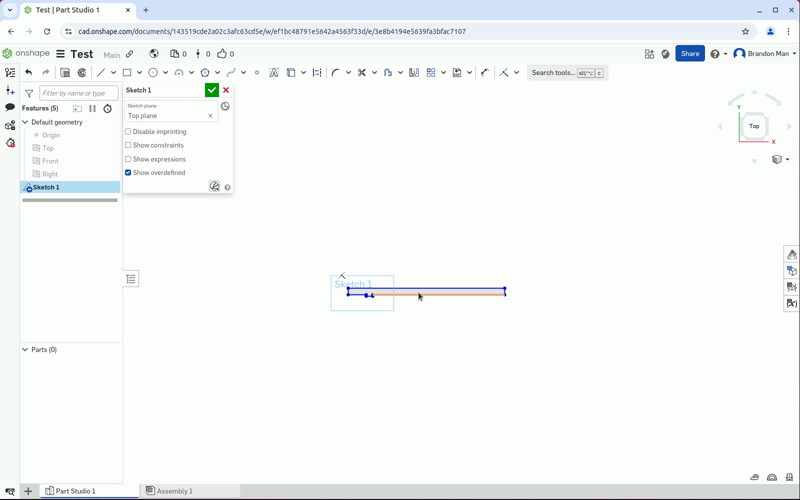
scroll(6)
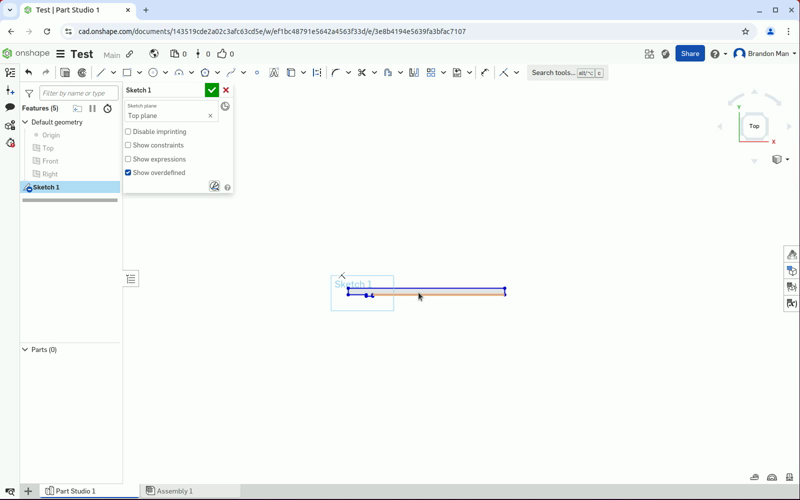
scroll(6)
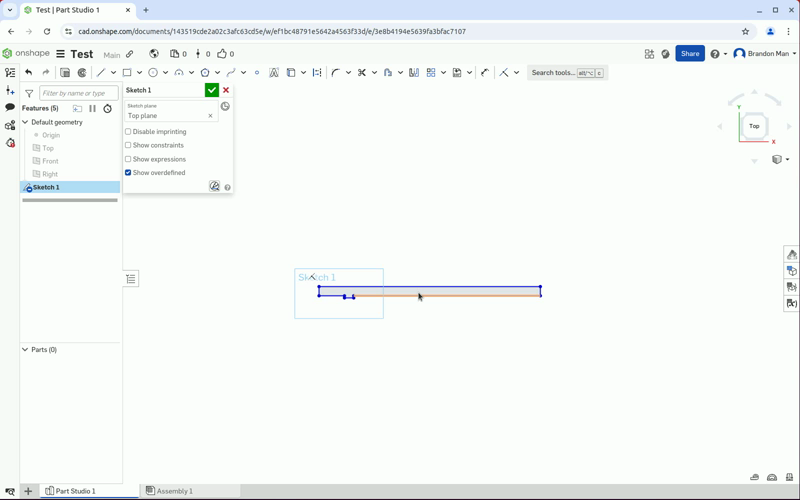
scroll(6)
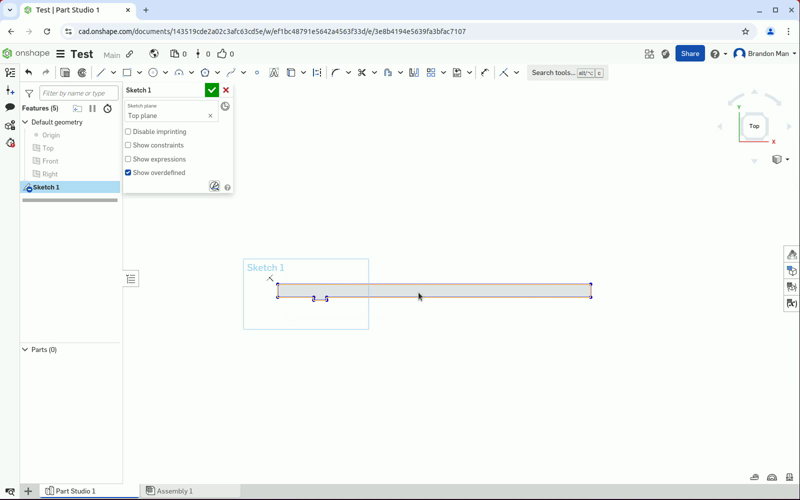
scroll(6)
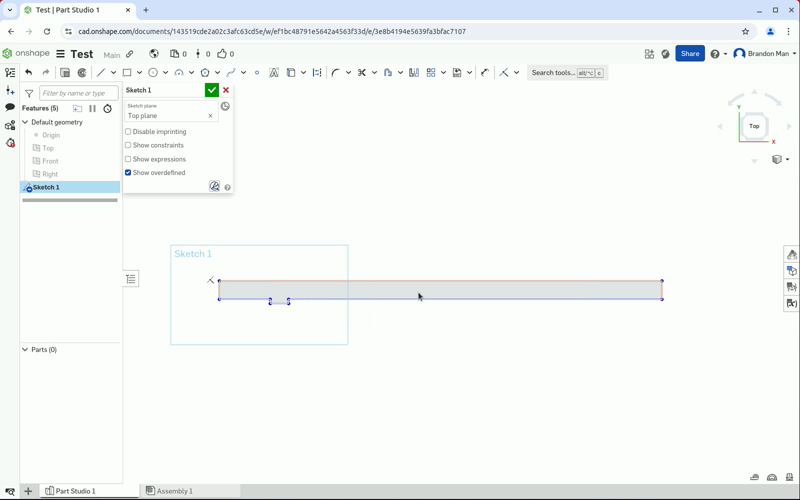
scroll(6)
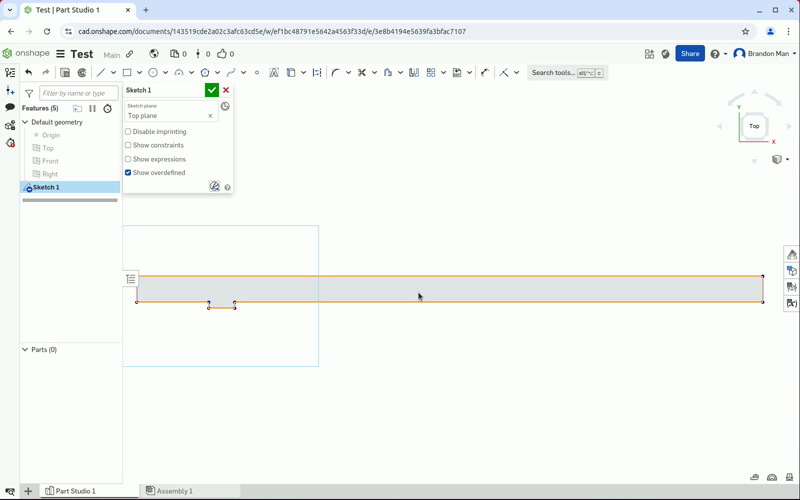
scroll(6)
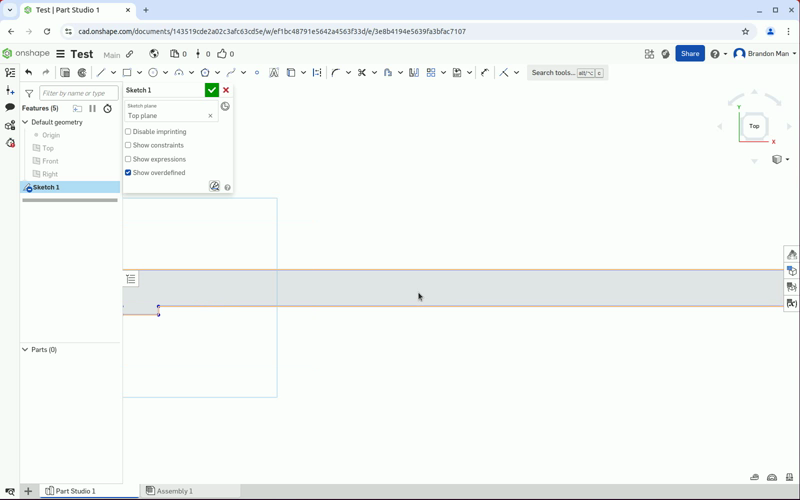
scroll(6)
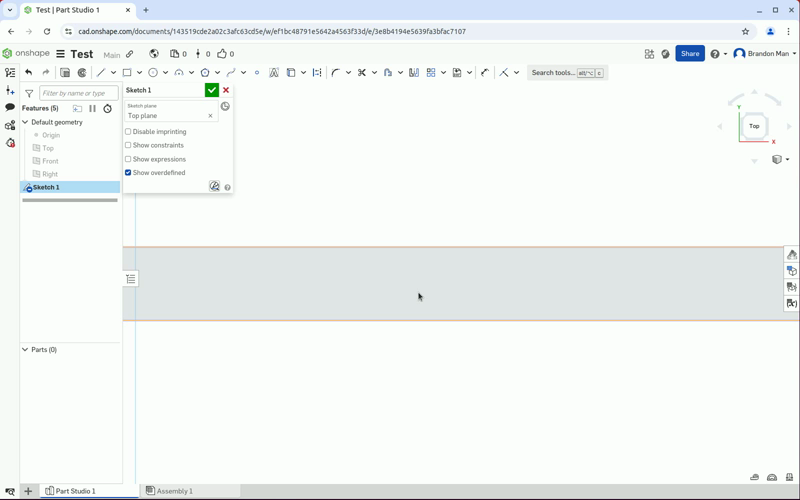
click(418, 292)
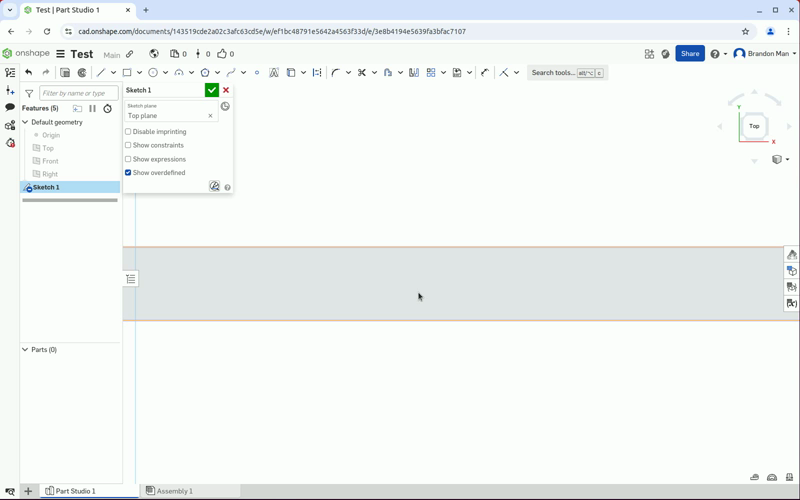
scroll(-6)
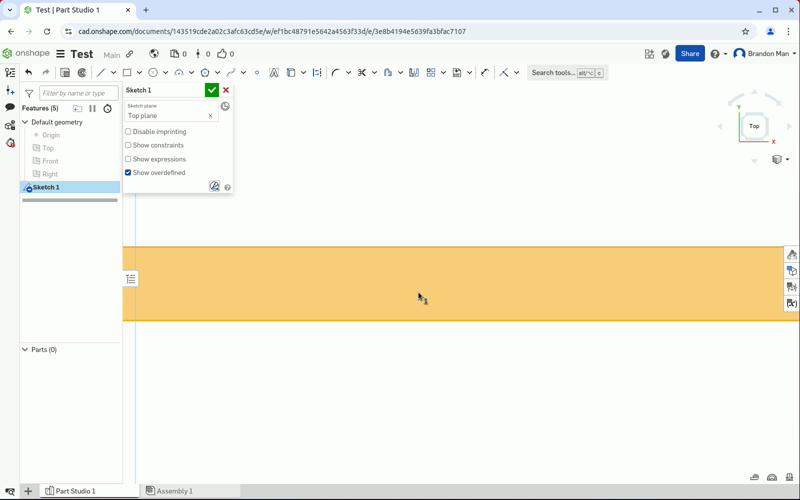
scroll(-6)
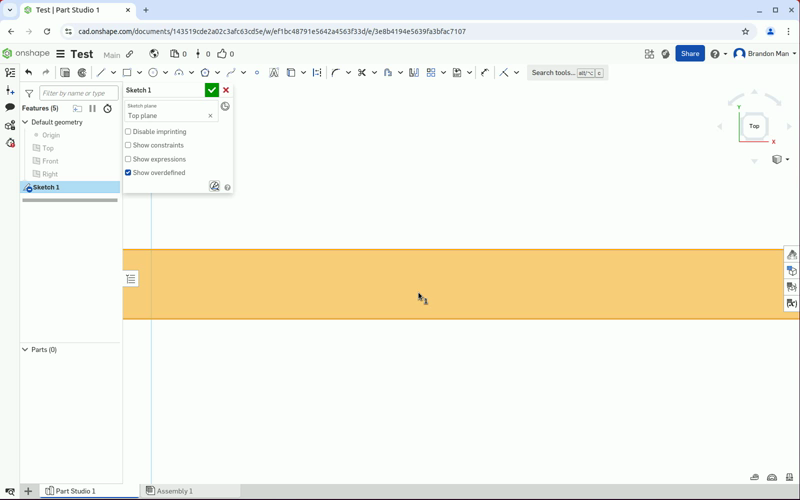
scroll(-6)
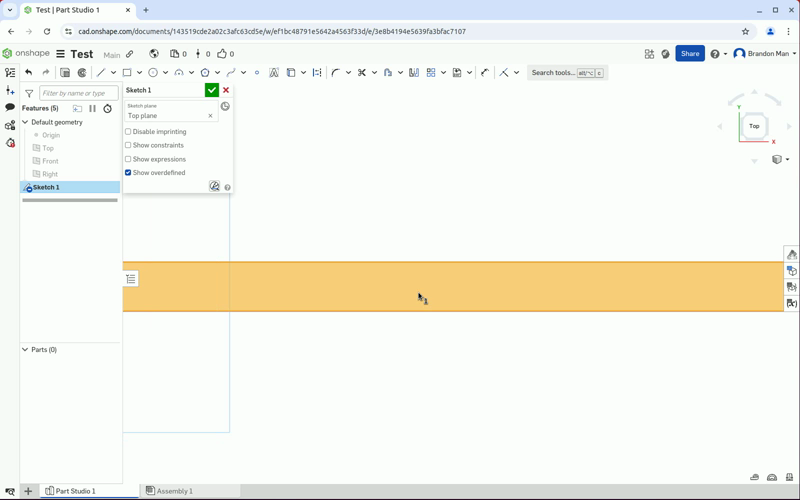
scroll(-6)
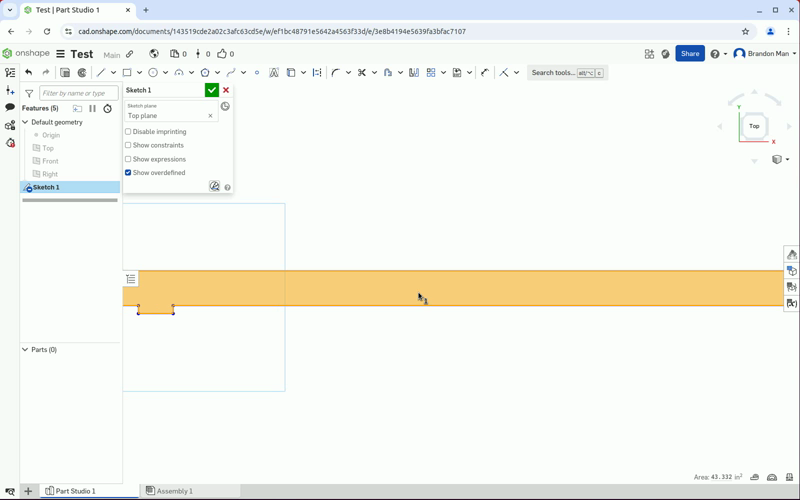
scroll(-6)
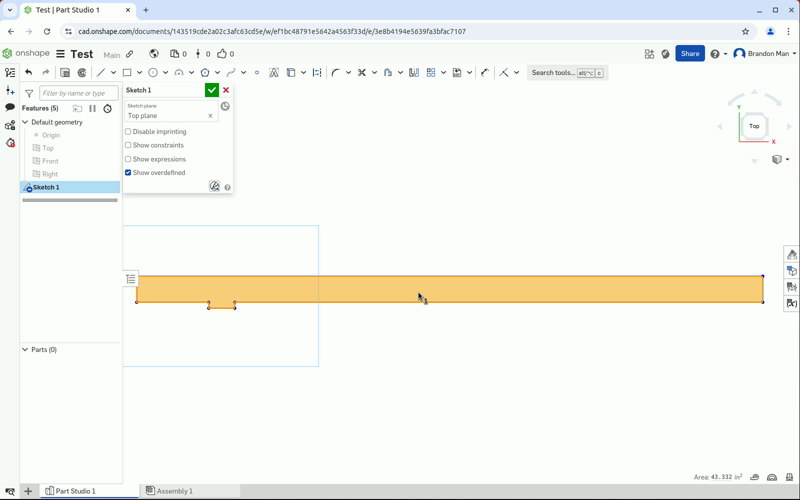
scroll(-6)
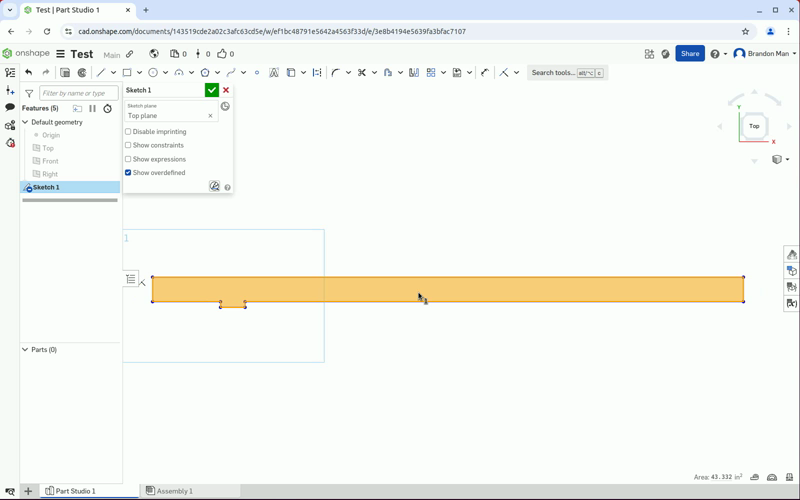
scroll(-6)
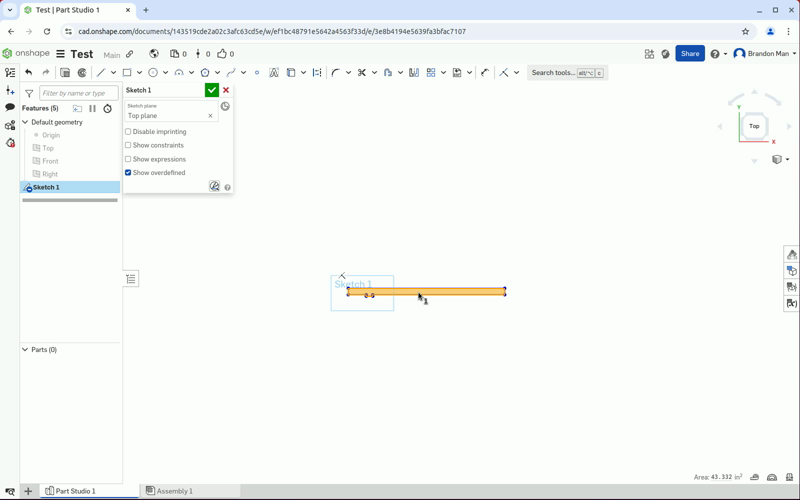
mouse_move(73, 352)
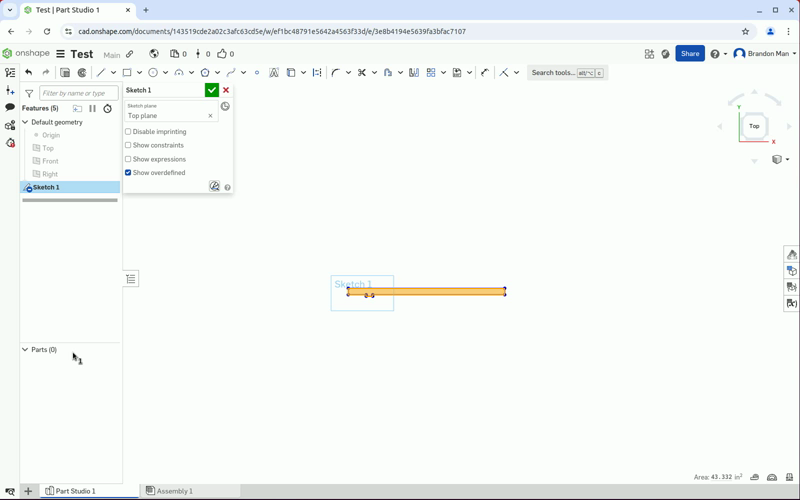
key(shift+y)
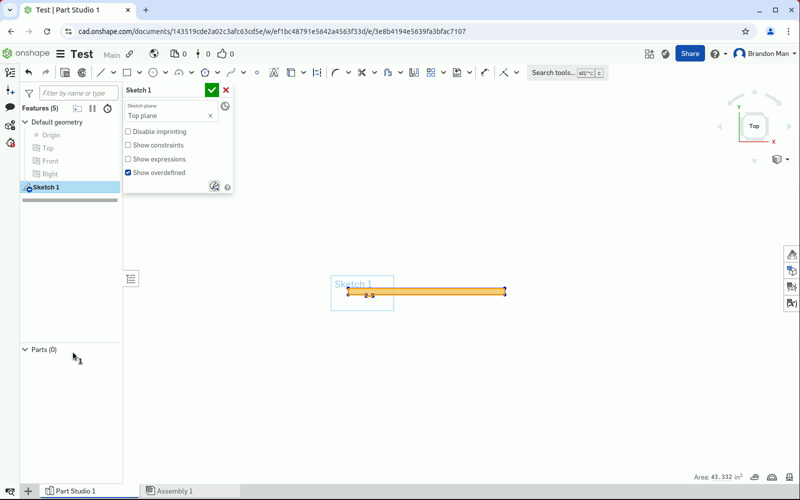
key(shift+e)
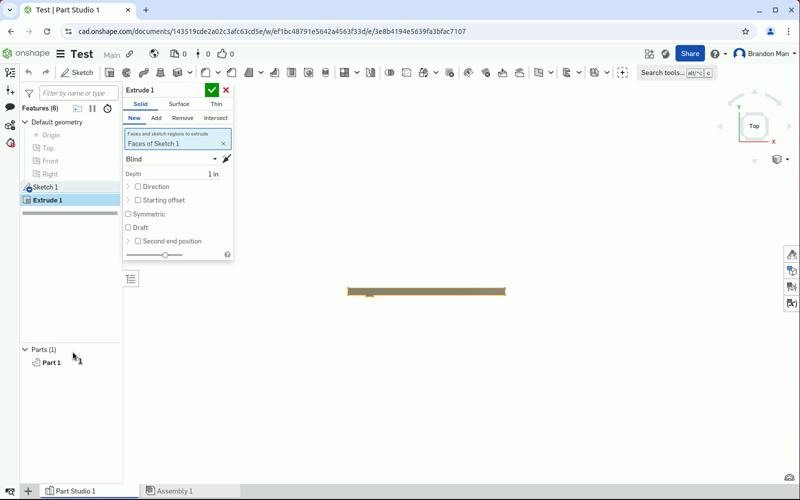
mouse_move(143, 106)
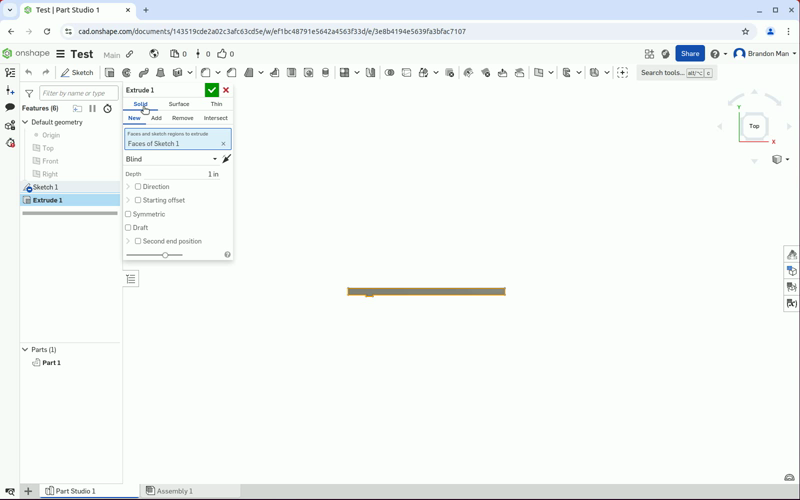
click(143, 106)
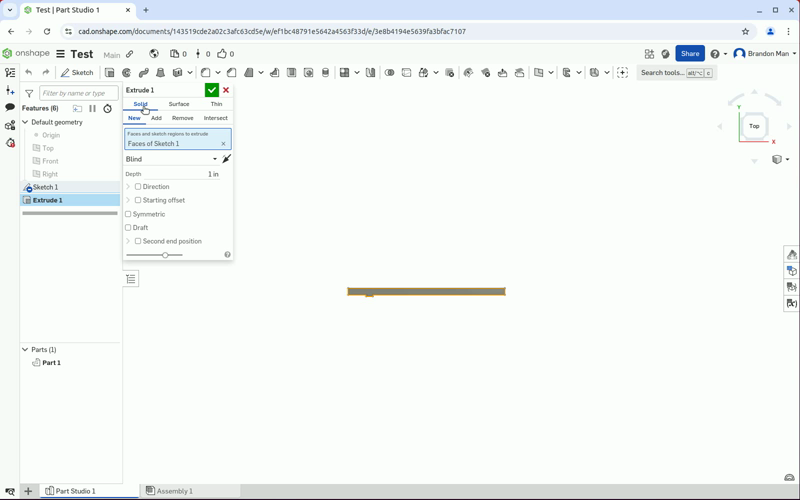
mouse_move(137, 120)
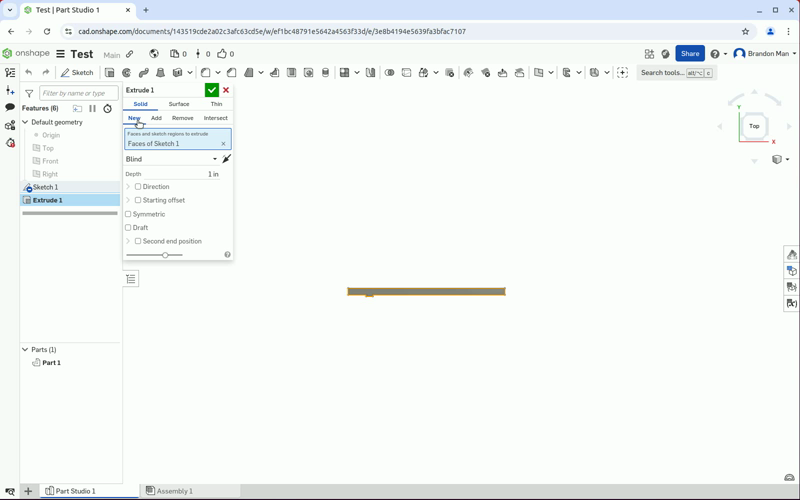
click(137, 120)
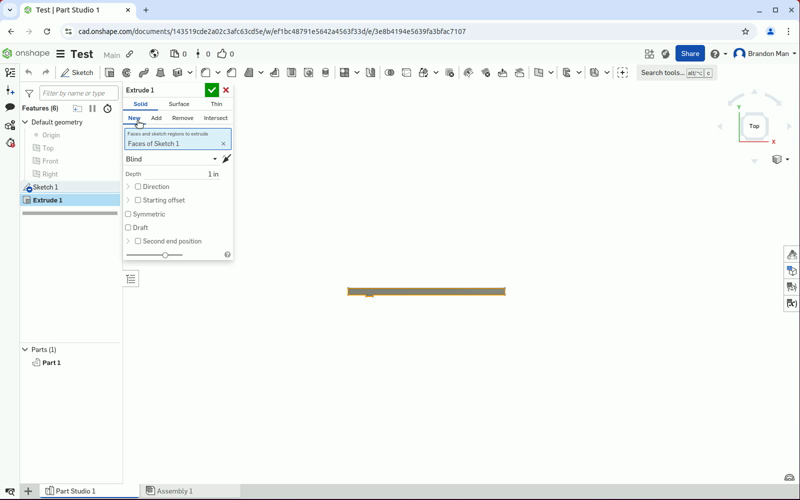
key(tab, 4)
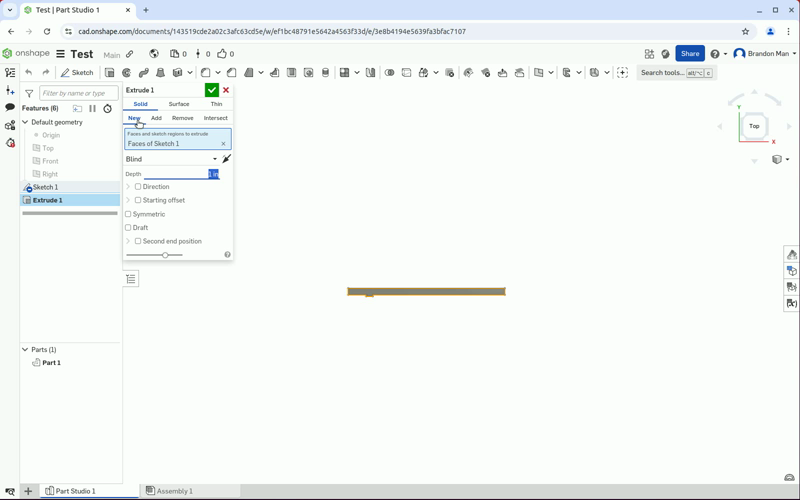
text(3.611)
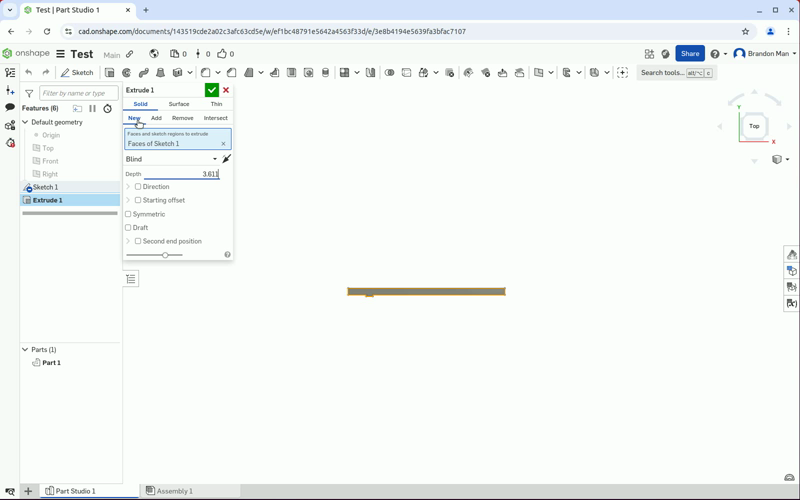
key(enter)
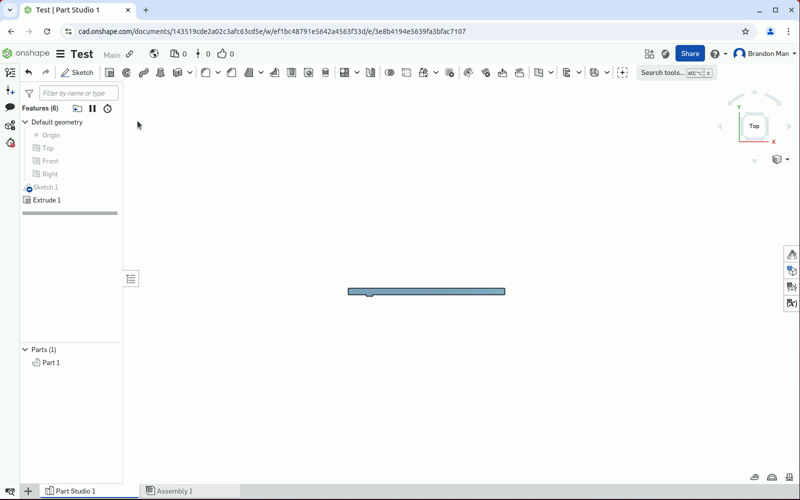
key(shift+h)
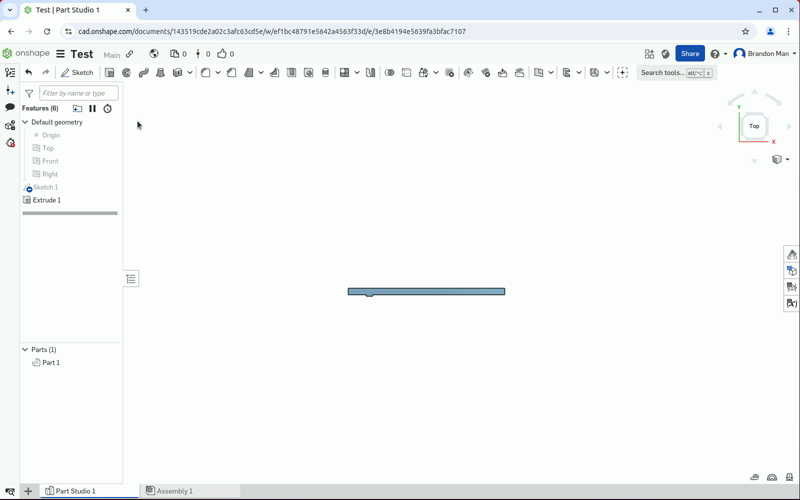
key(shift+h)
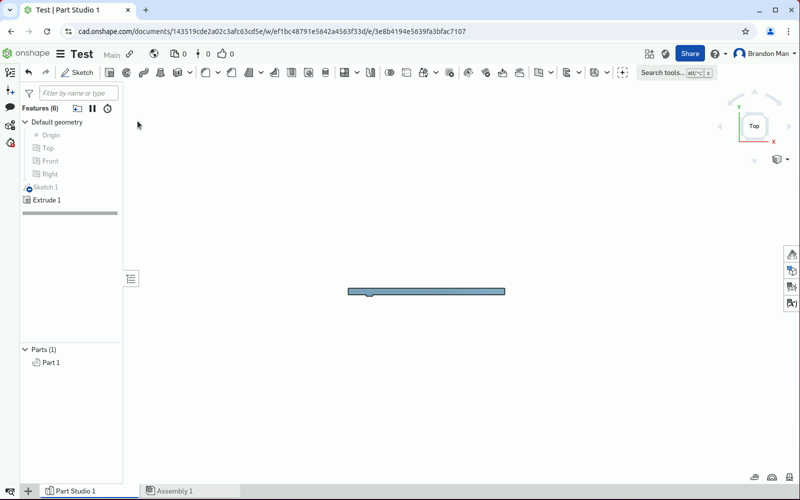
mouse_move(73, 189)
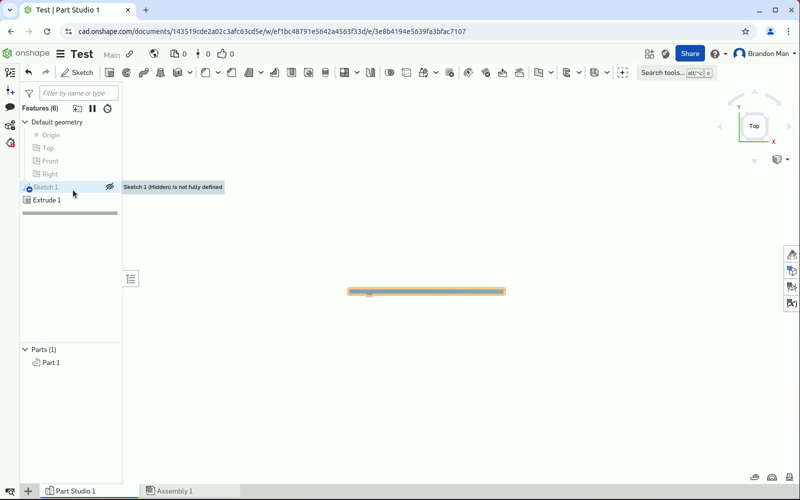
click(73, 189)
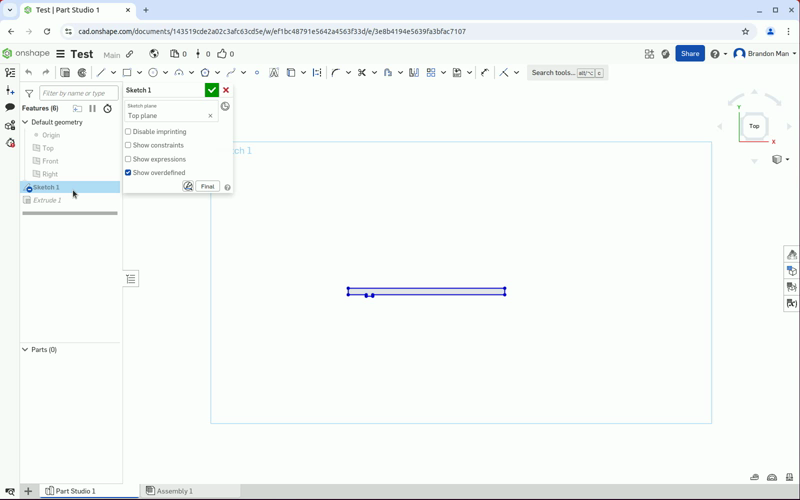
mouse_move(229, 92)
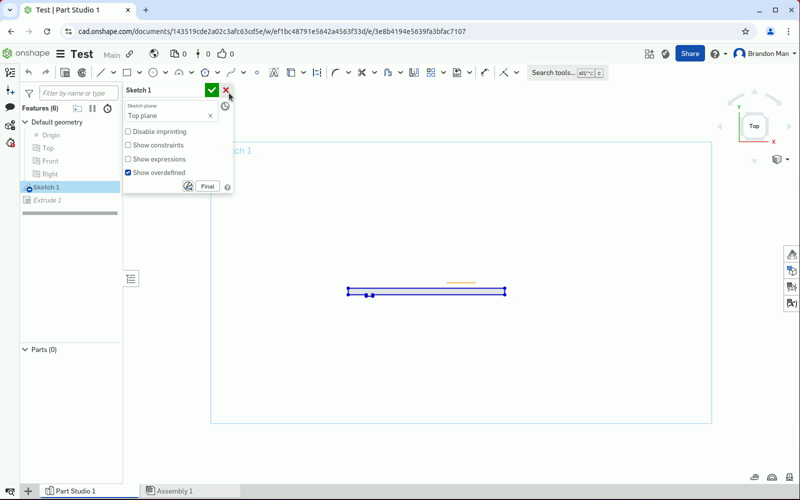
click(229, 92)
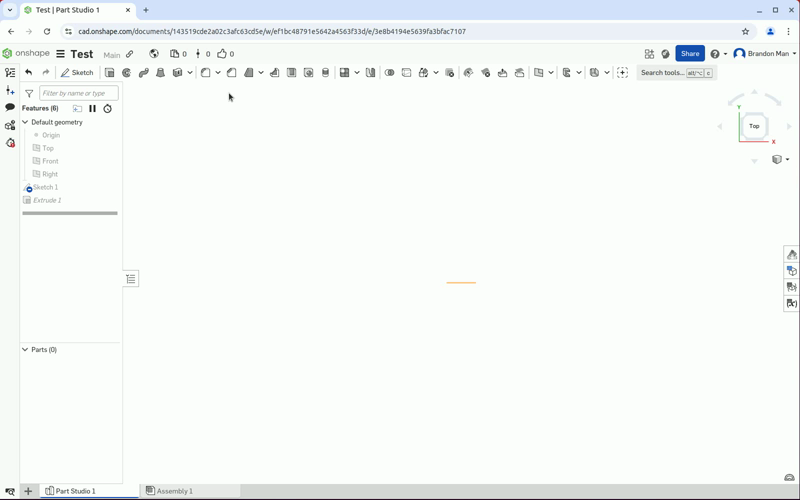
mouse_move(541, 75)
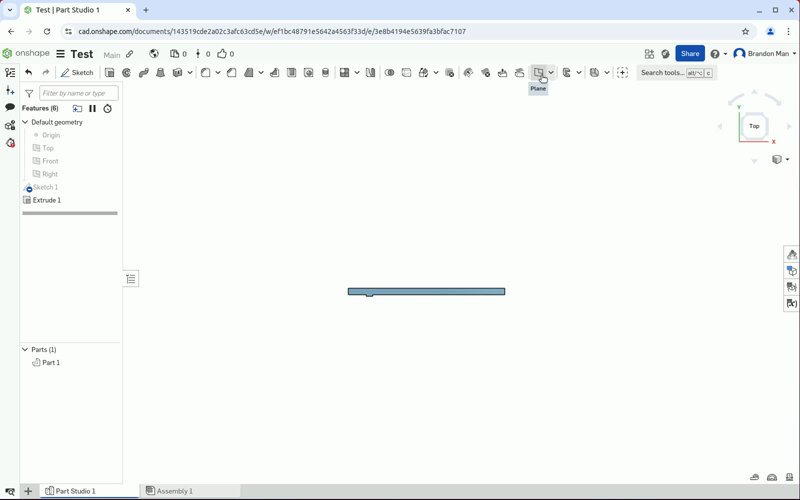
click(541, 75)
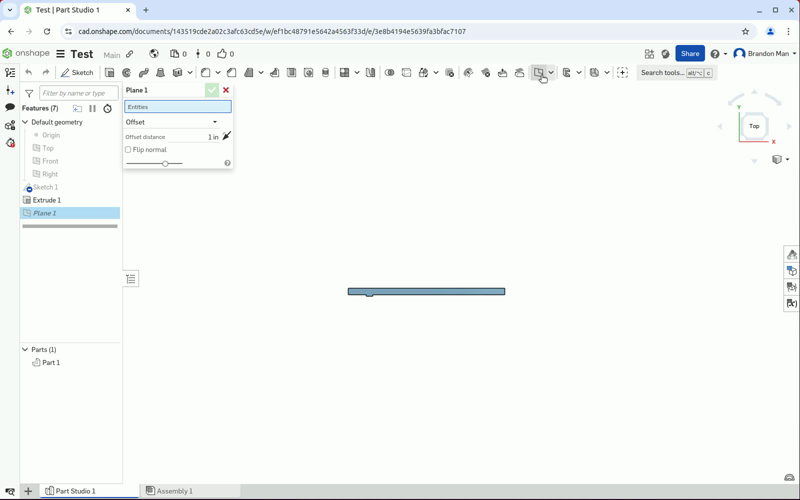
mouse_move(73, 150)
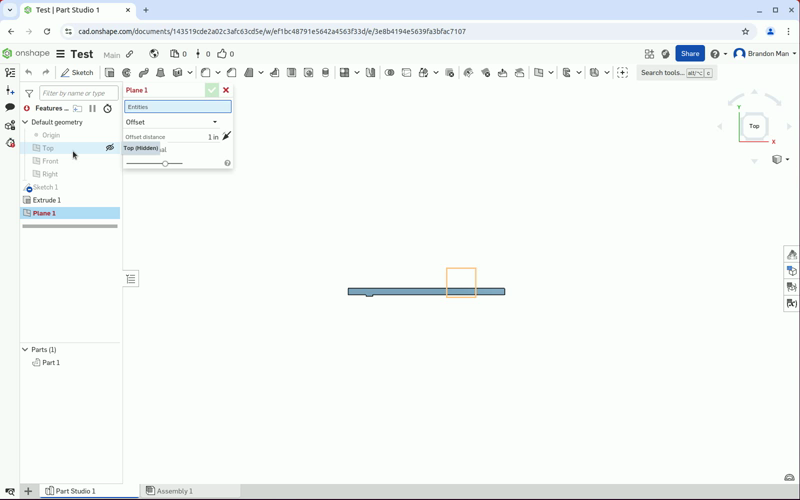
click(73, 150)
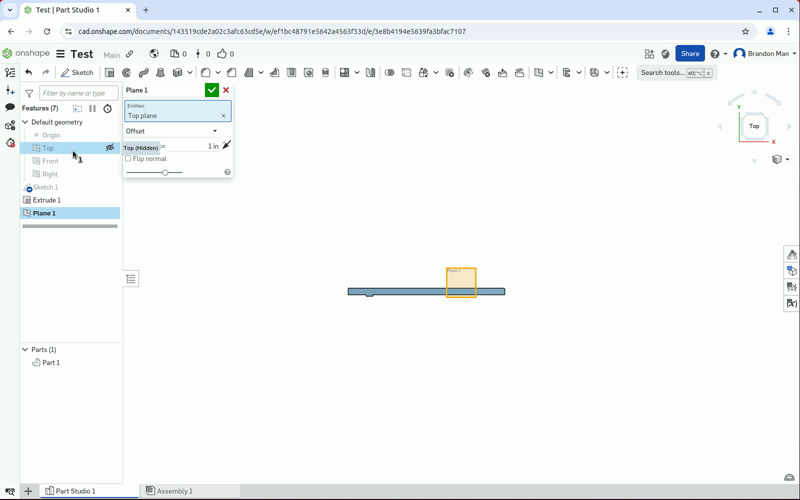
key(tab, 2)
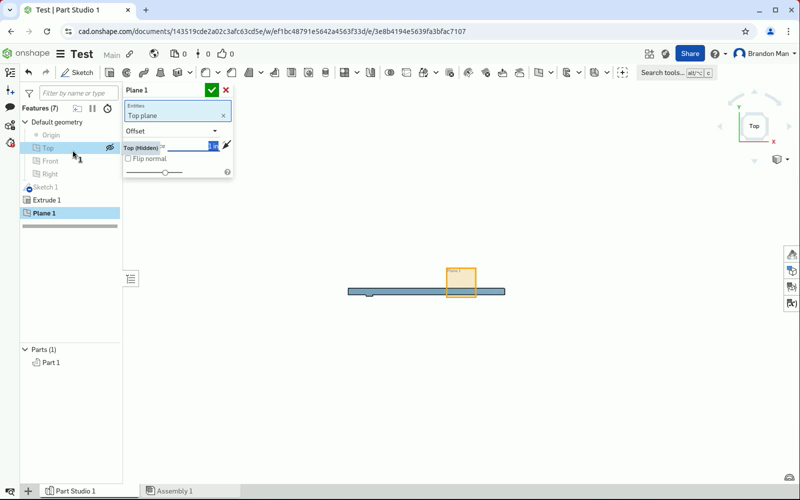
text(3.605)
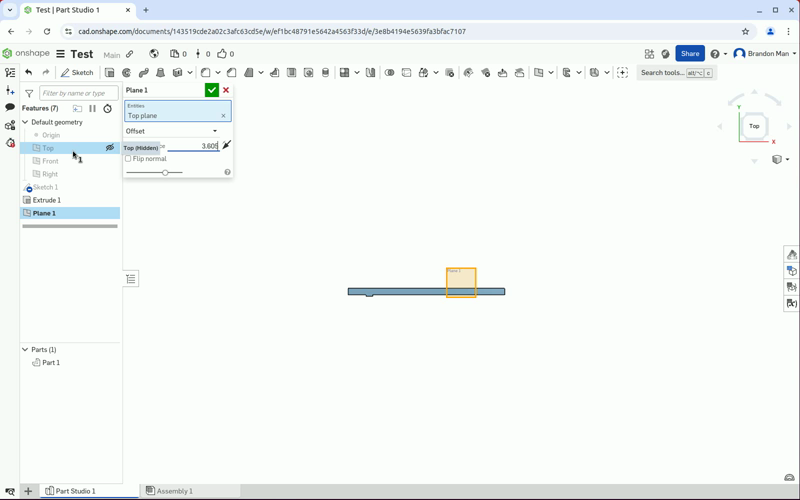
key(enter, 2)
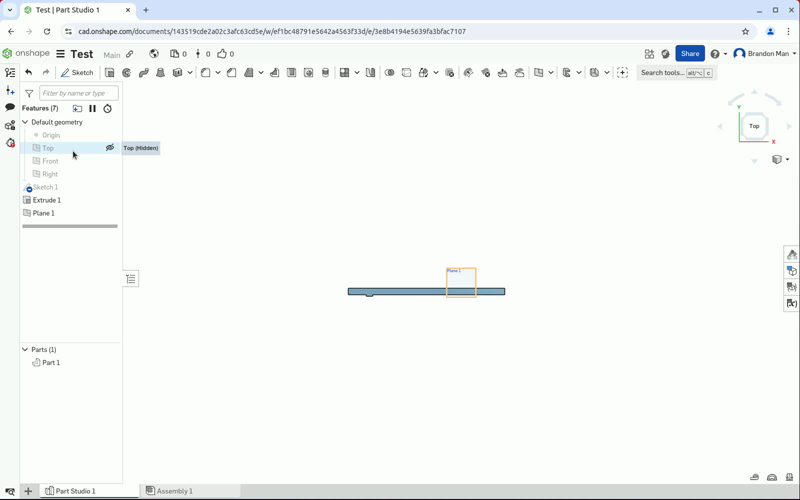
key(shift+s)
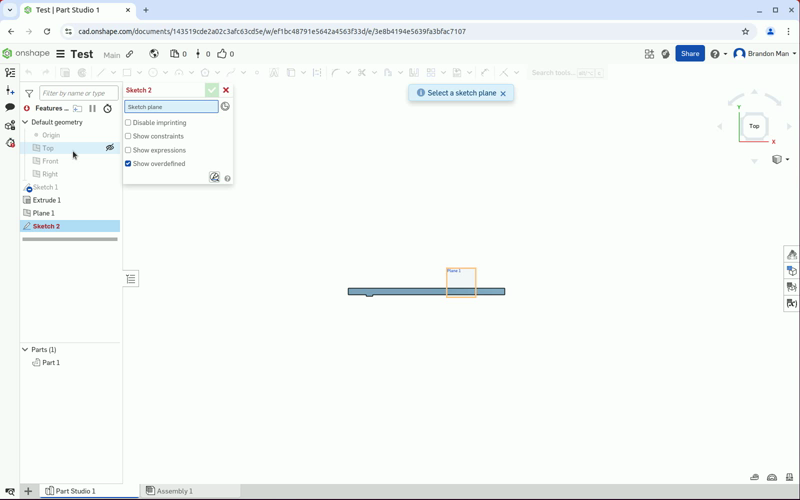
mouse_move(73, 215)
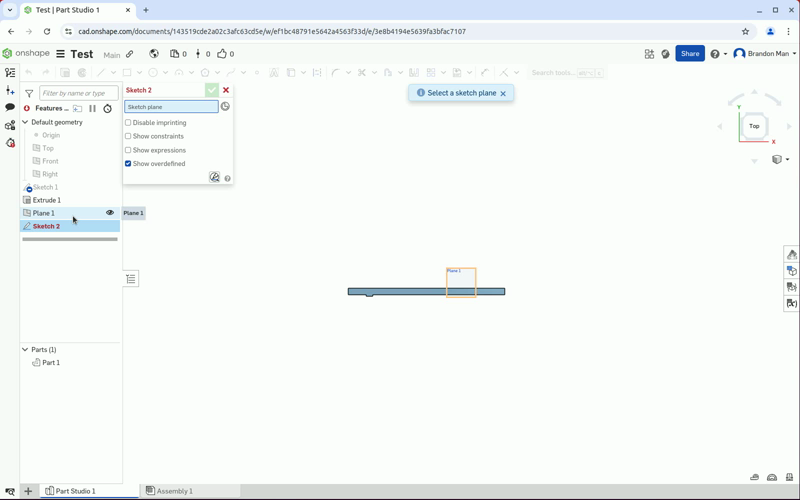
click(73, 215)
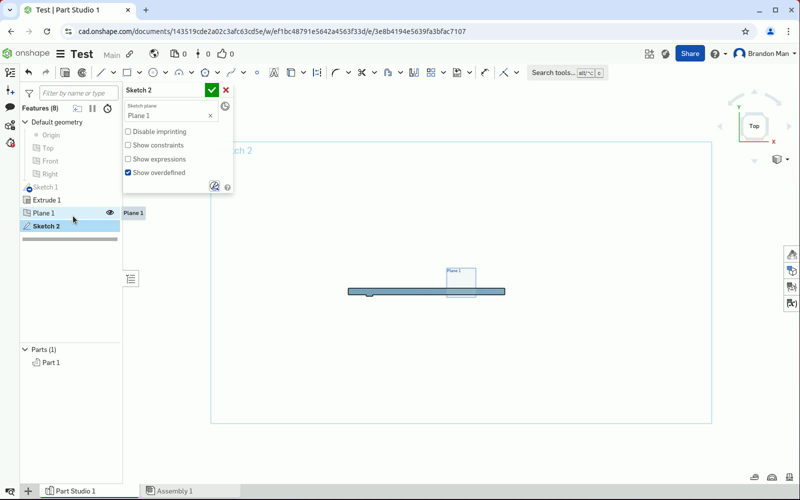
mouse_move(73, 352)
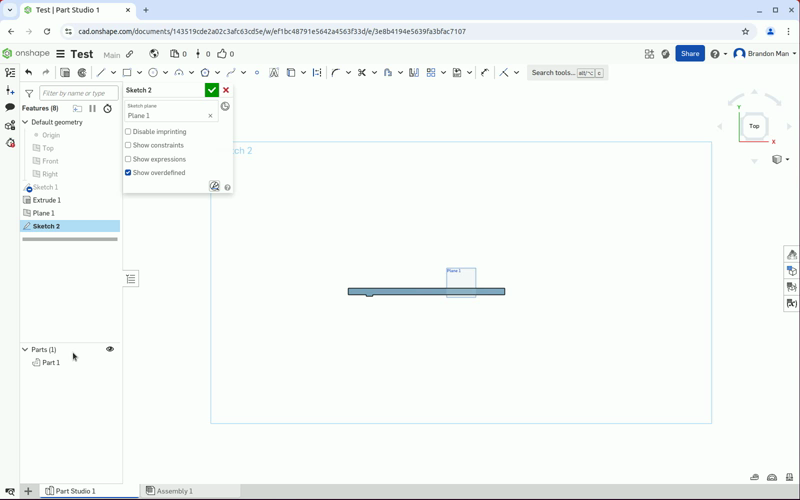
key(y)
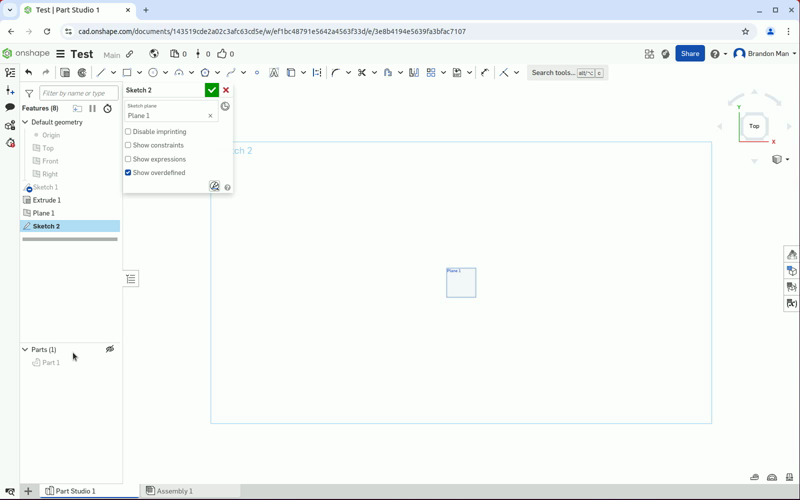
key(l)
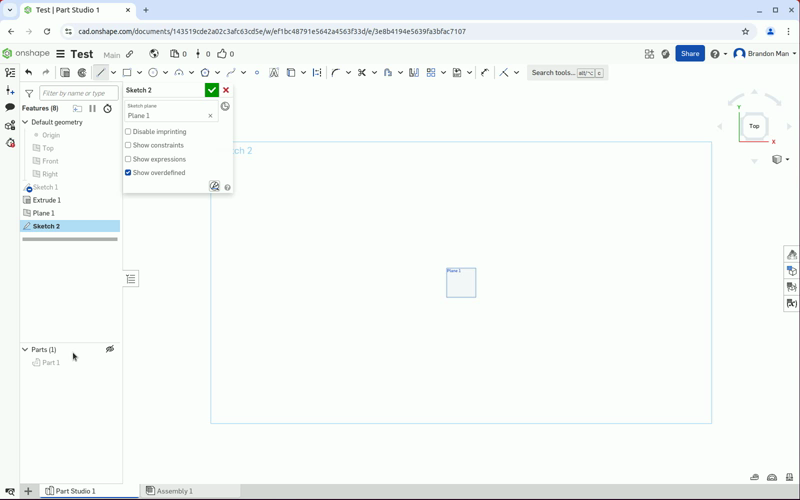
key_down(shift)
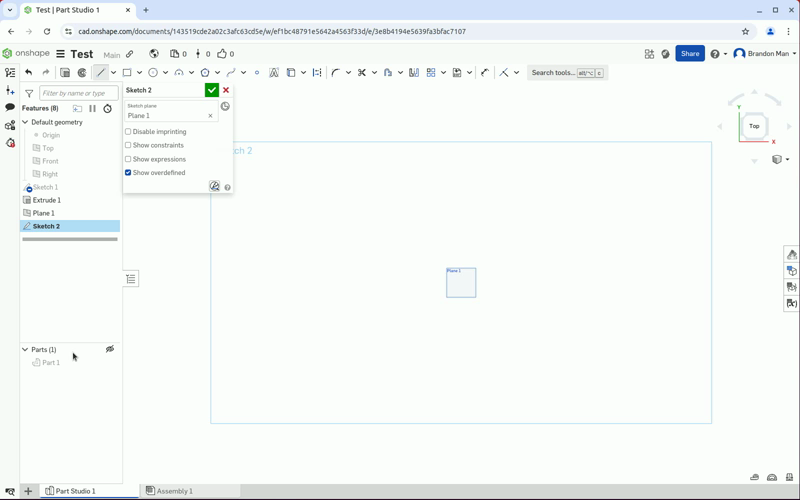
mouse_move(348, 294)
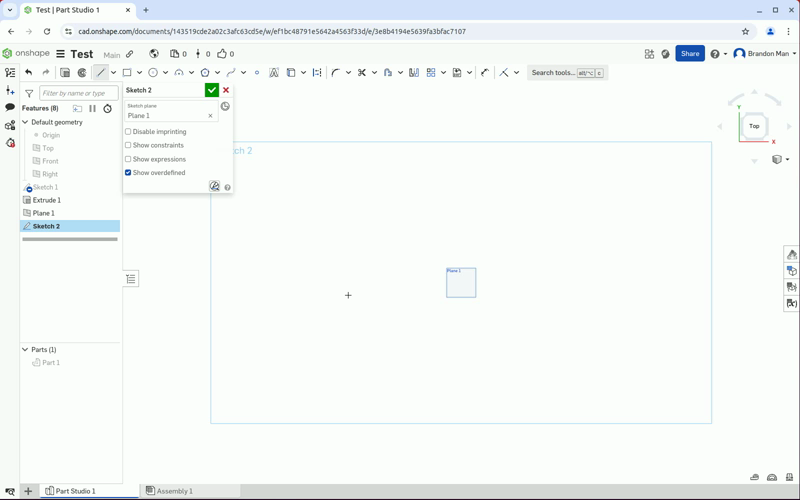
click(348, 294)
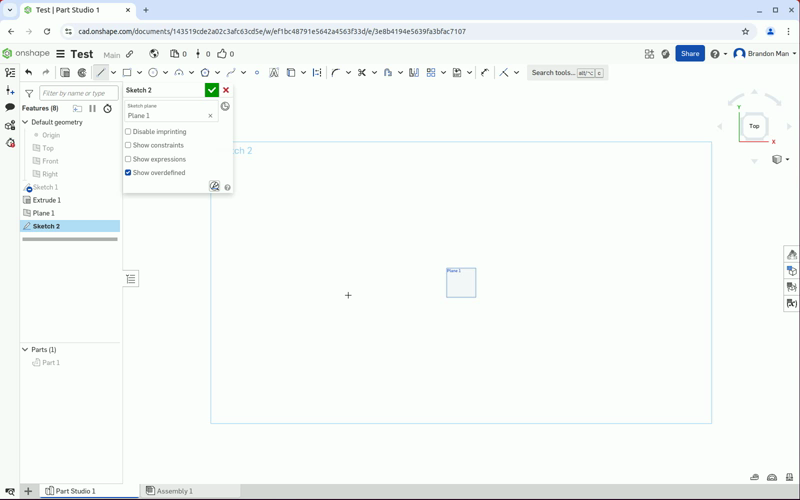
key_up(shift)
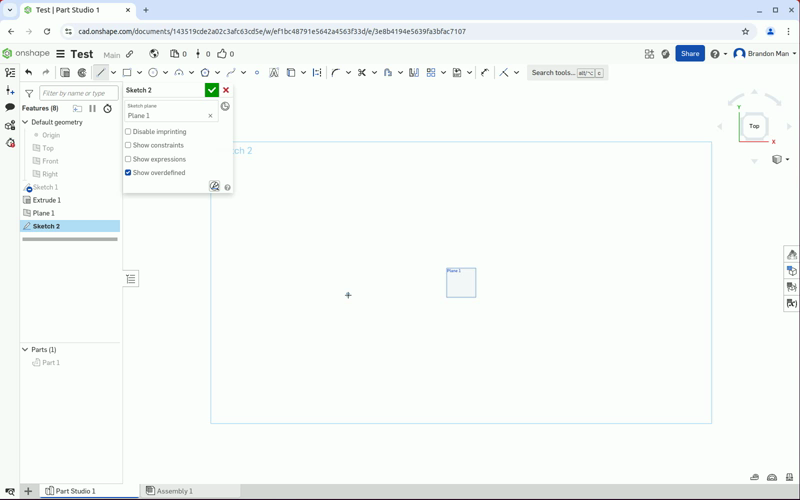
key_down(shift)
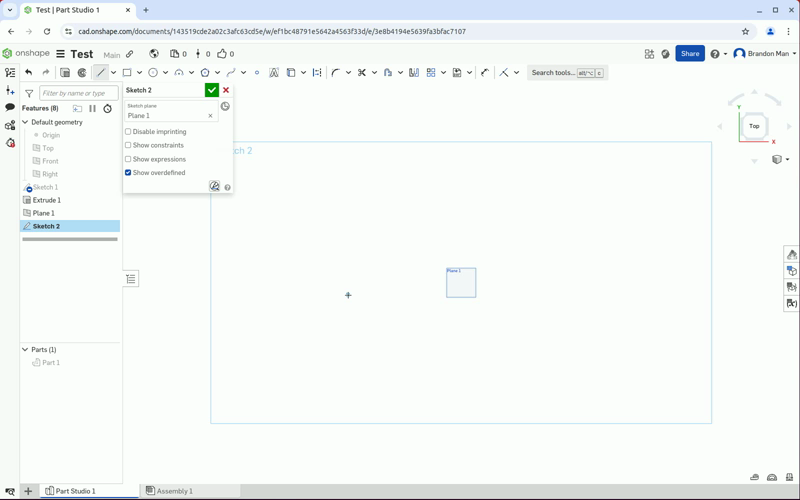
mouse_move(378, 294)
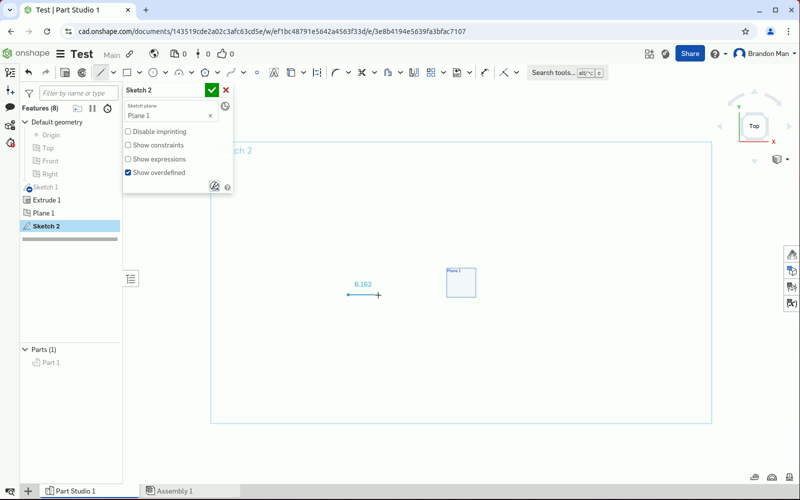
mouse_move(366, 294)
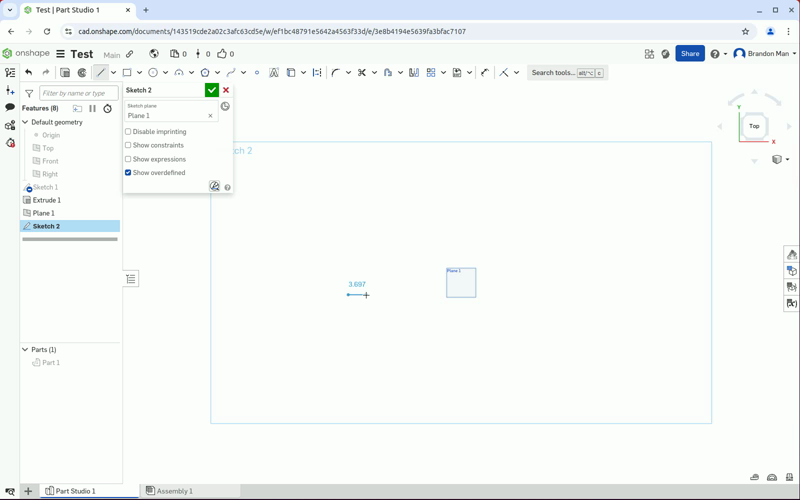
click(366, 294)
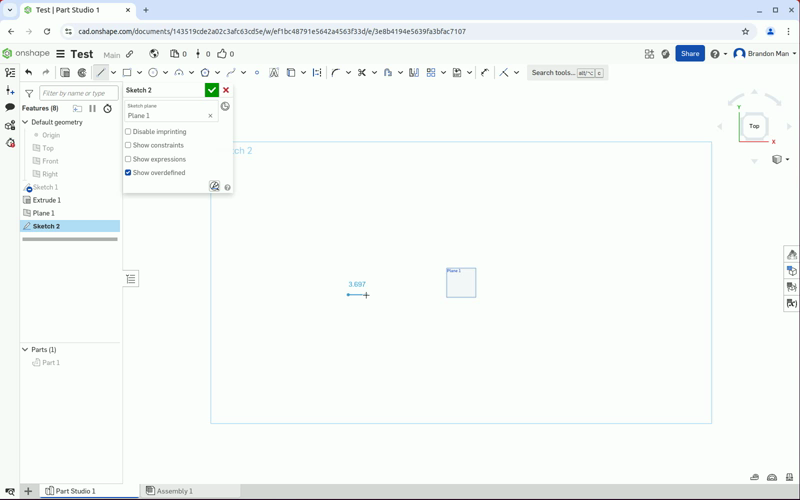
key_up(shift)
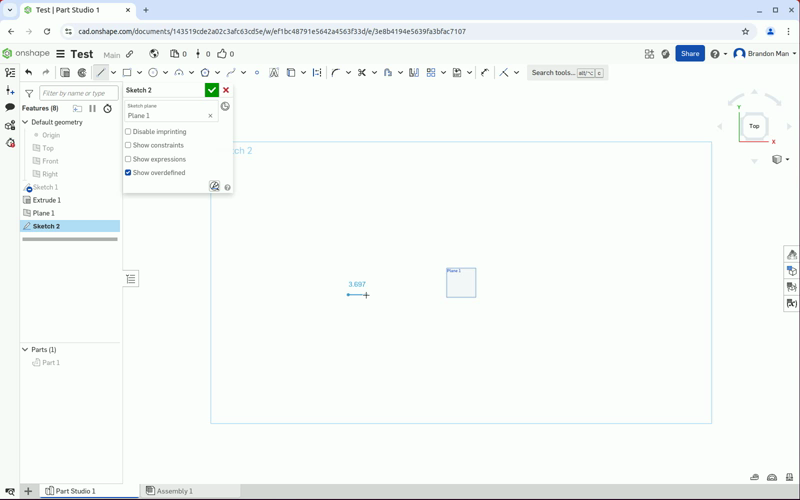
key_down(shift)
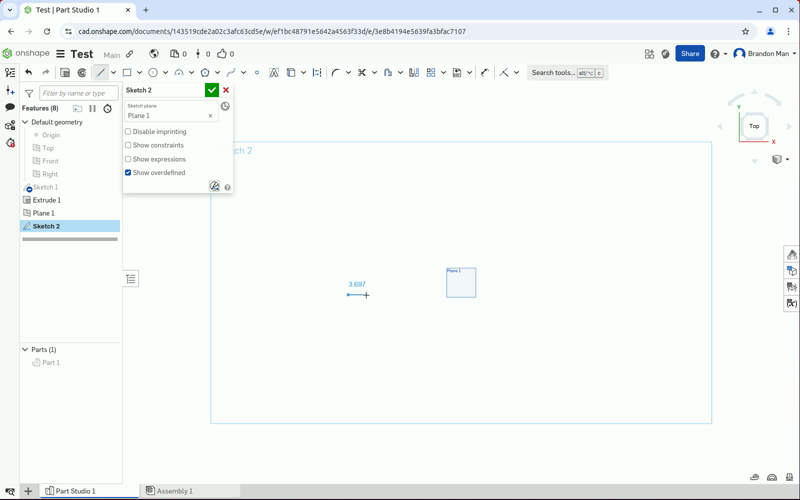
mouse_move(396, 294)
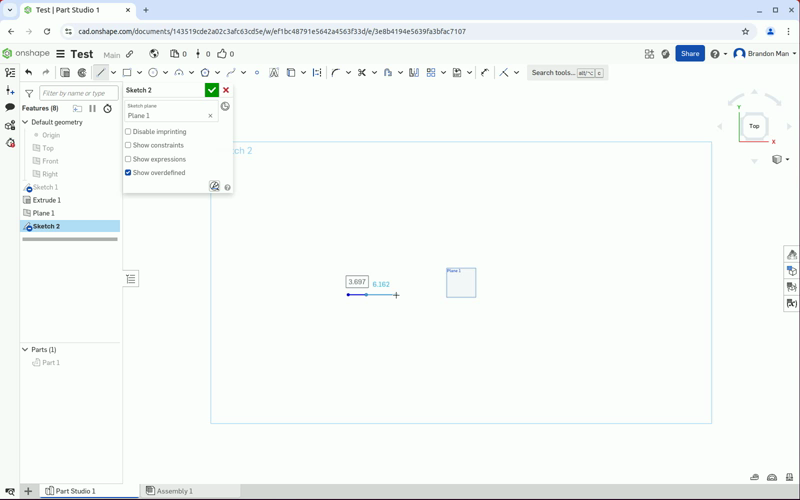
mouse_move(372, 294)
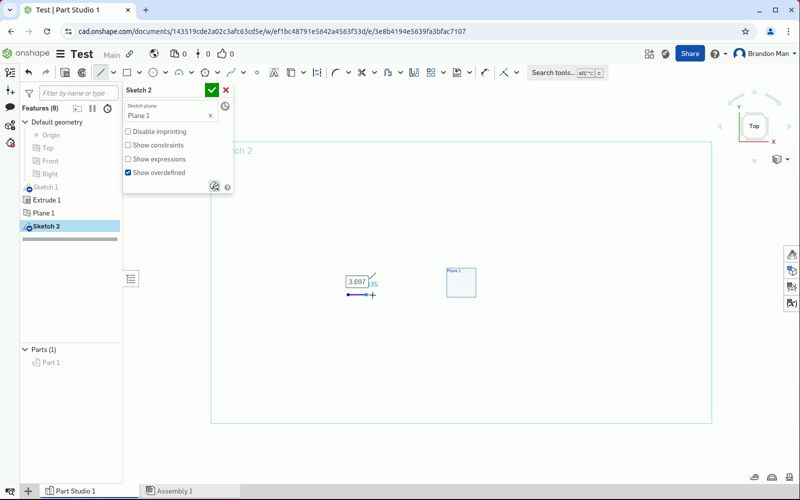
scroll(6)
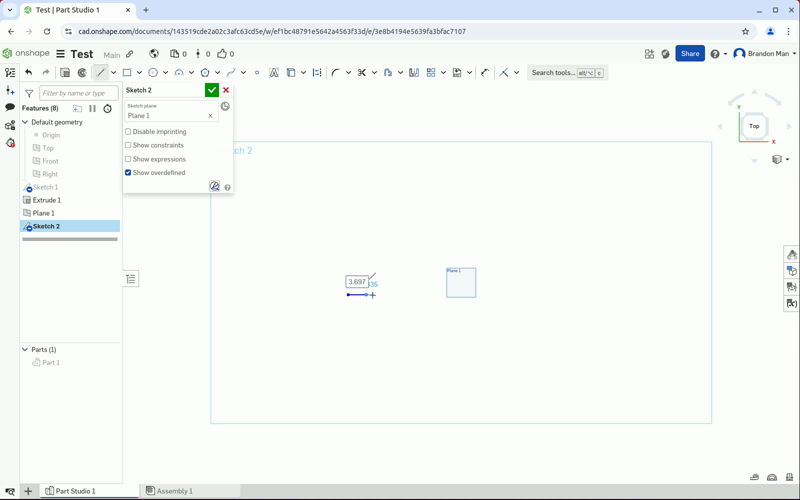
scroll(6)
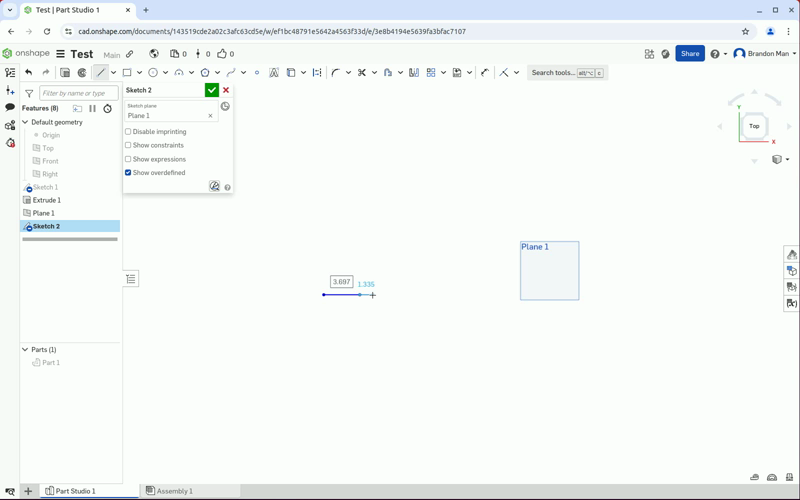
scroll(6)
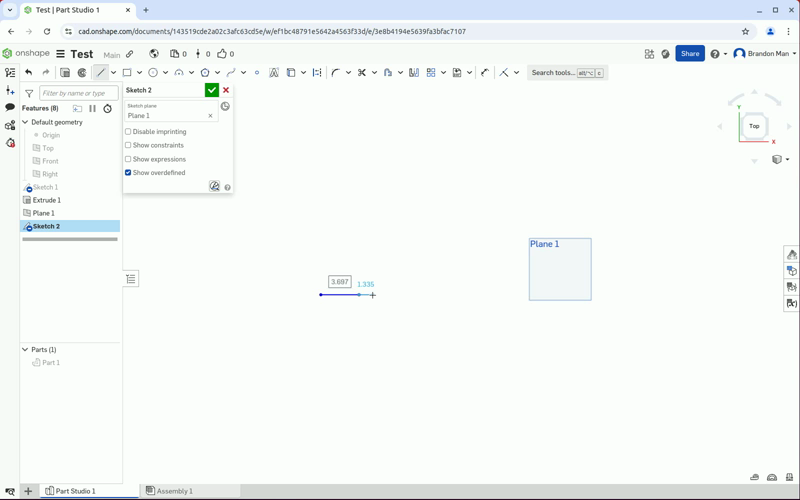
scroll(6)
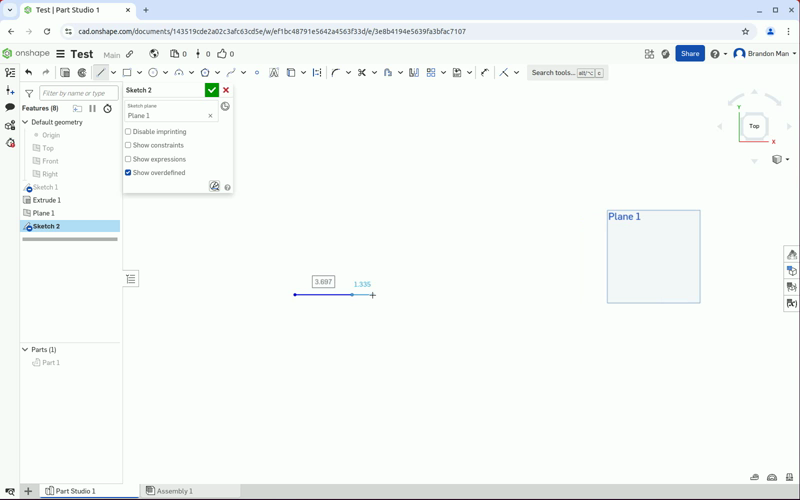
scroll(6)
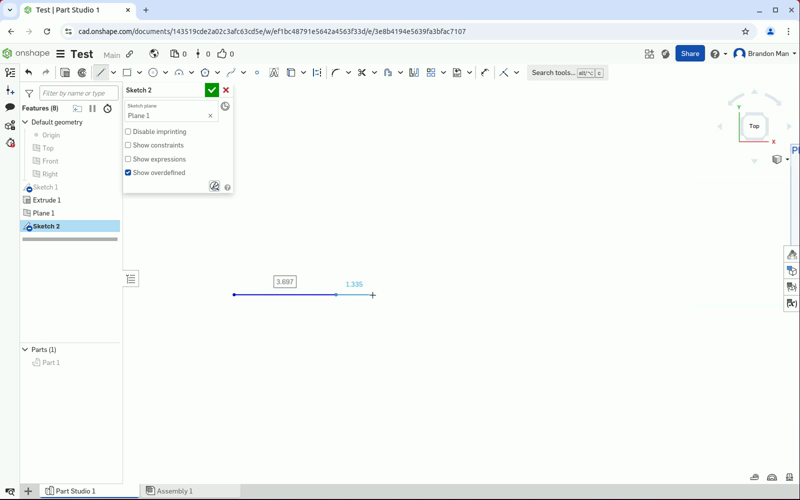
scroll(6)
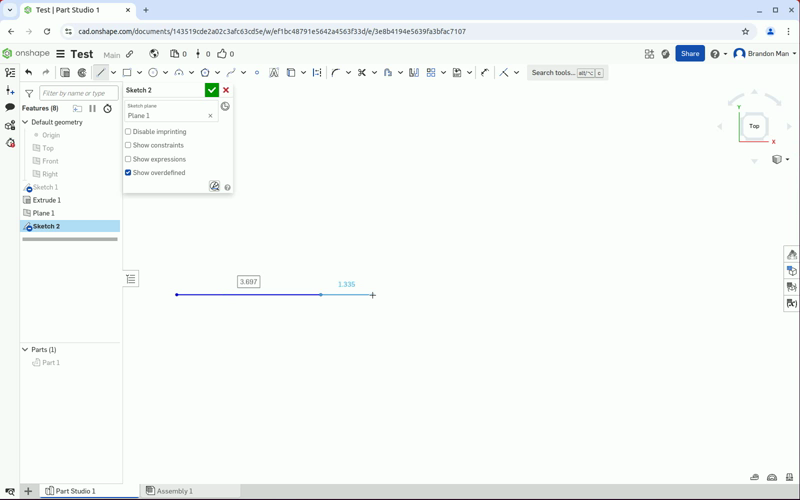
scroll(6)
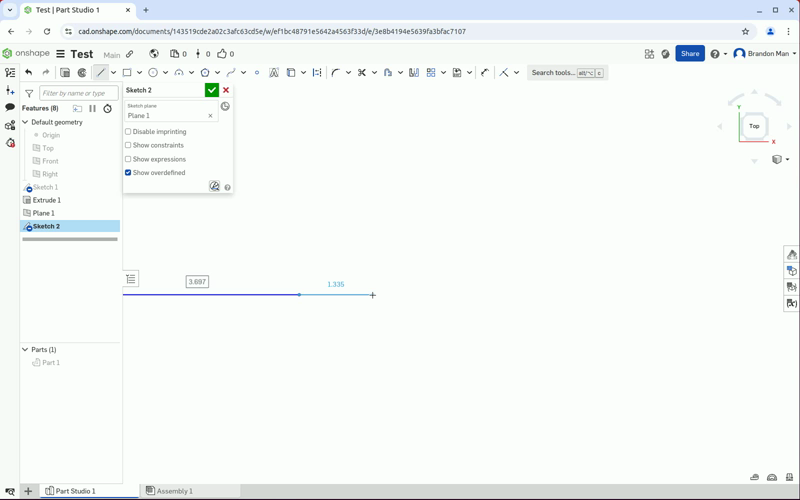
click(372, 294)
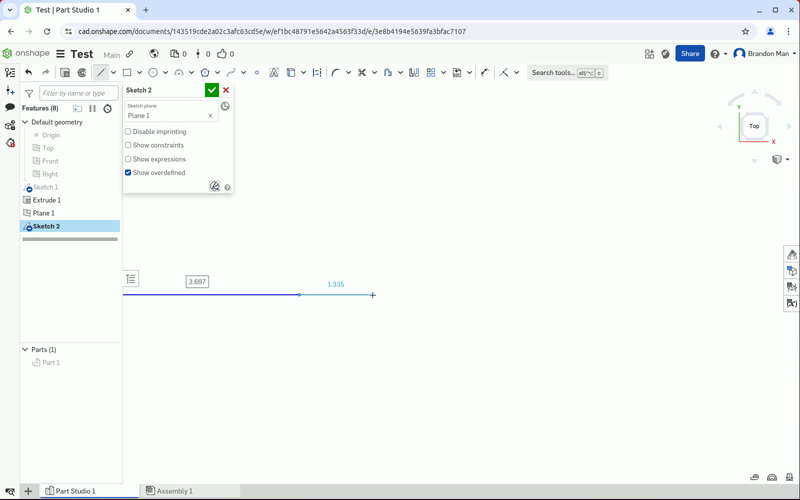
scroll(-6)
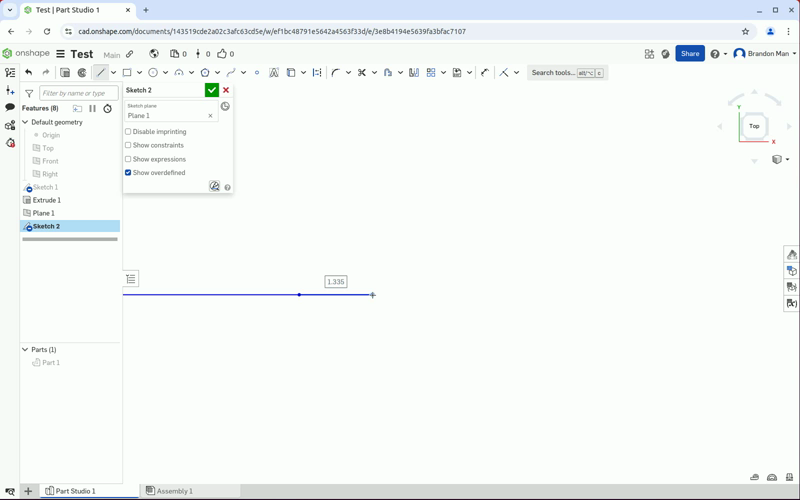
scroll(-6)
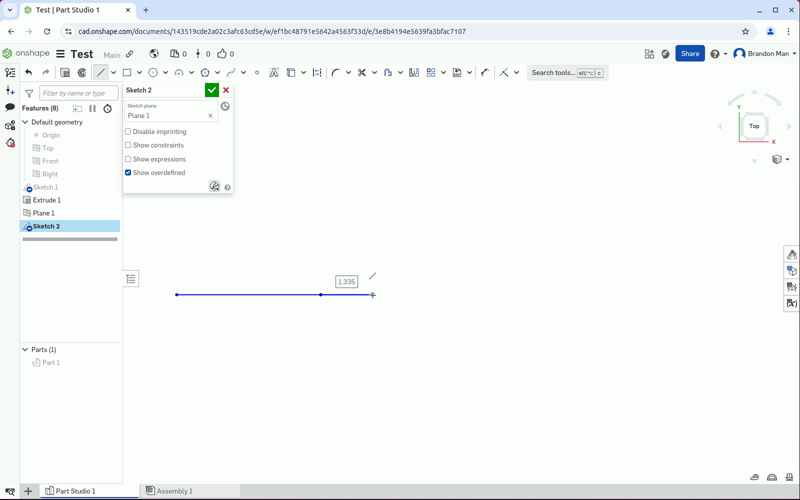
scroll(-6)
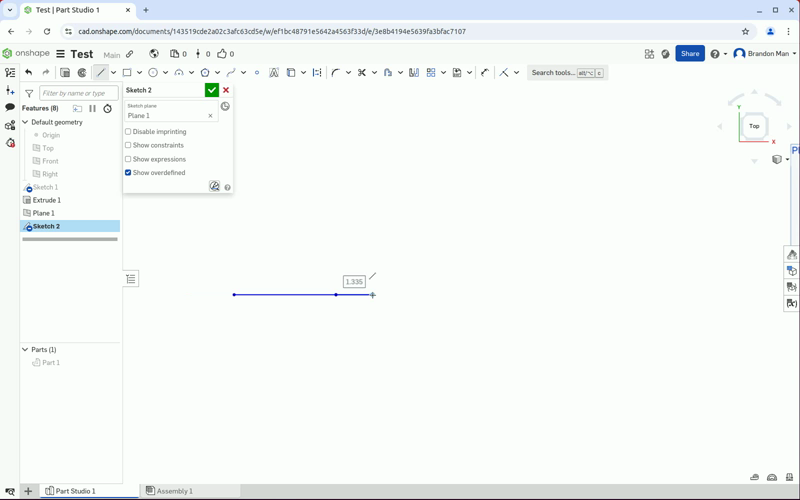
scroll(-6)
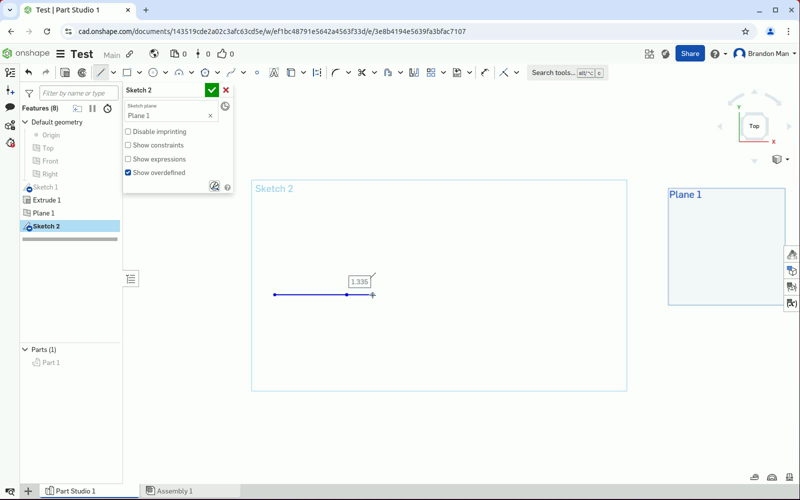
scroll(-6)
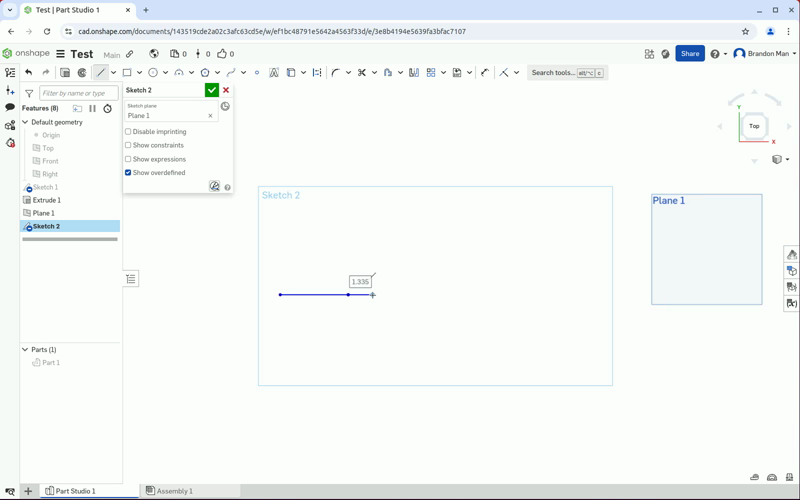
scroll(-6)
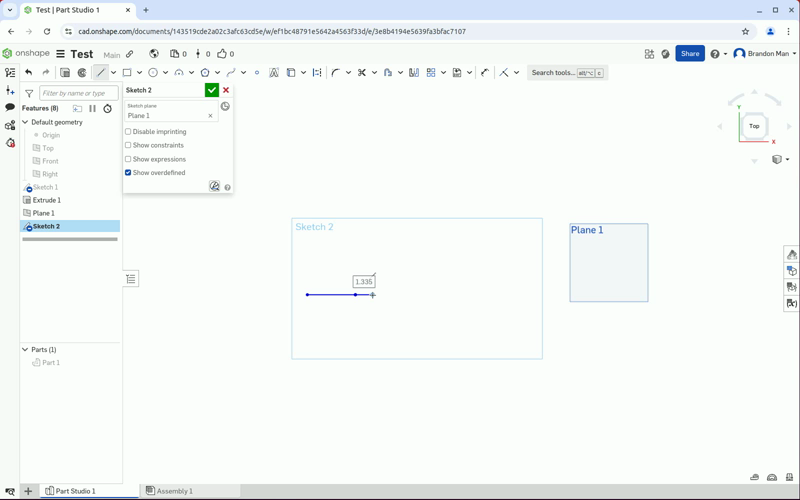
scroll(-6)
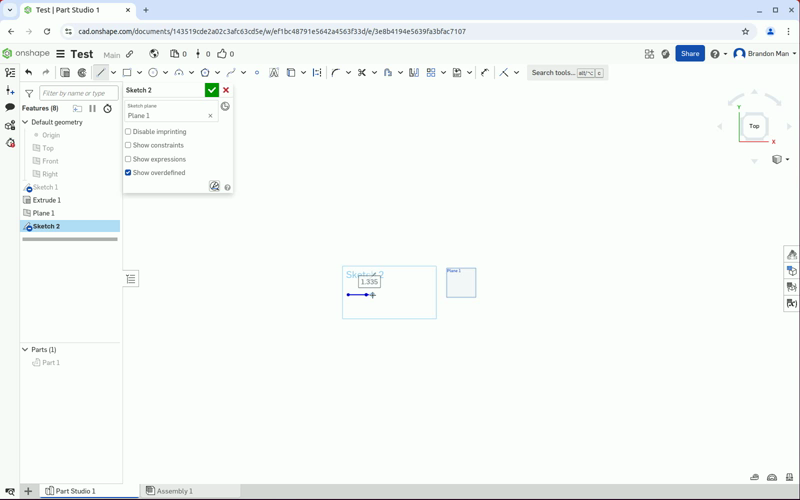
key_up(shift)
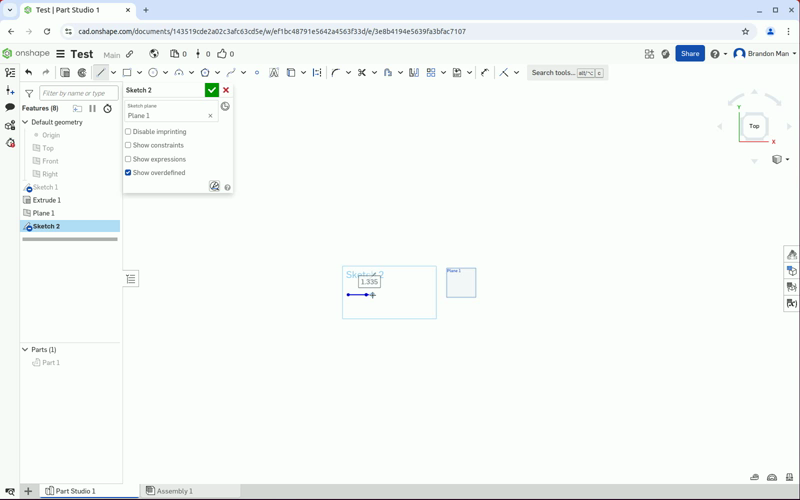
key_down(shift)
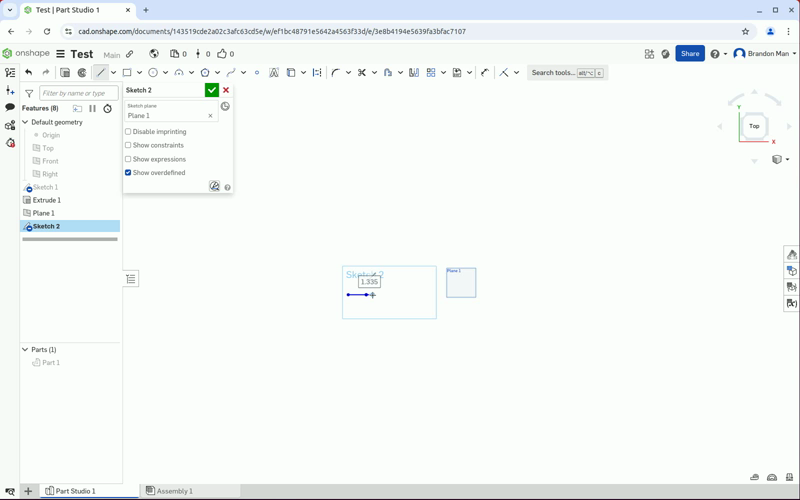
mouse_move(504, 294)
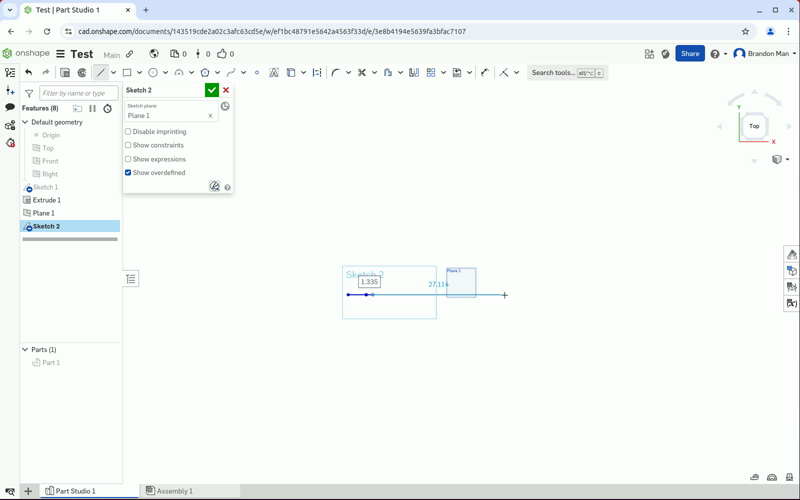
click(504, 294)
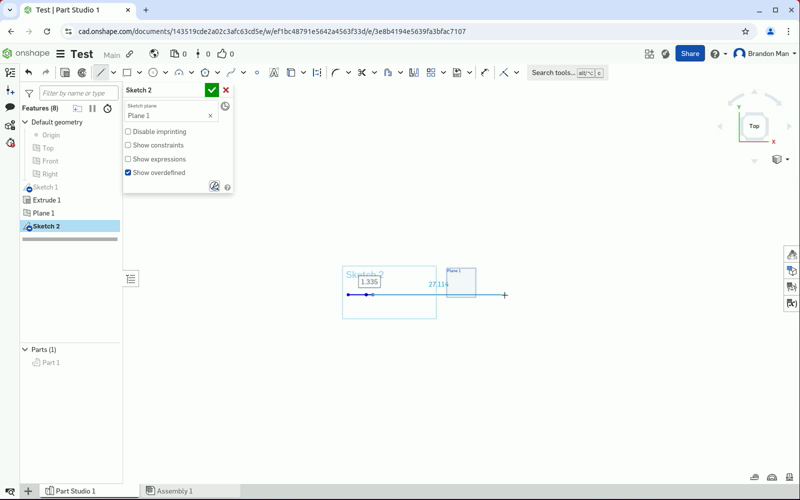
key_up(shift)
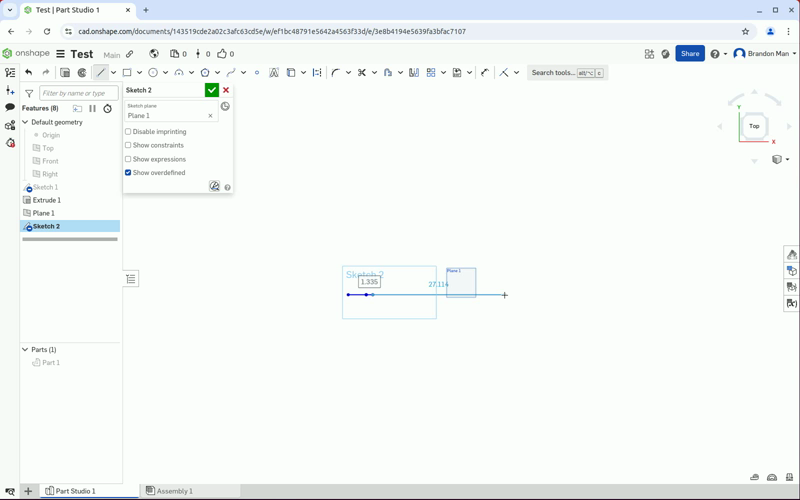
key_down(shift)
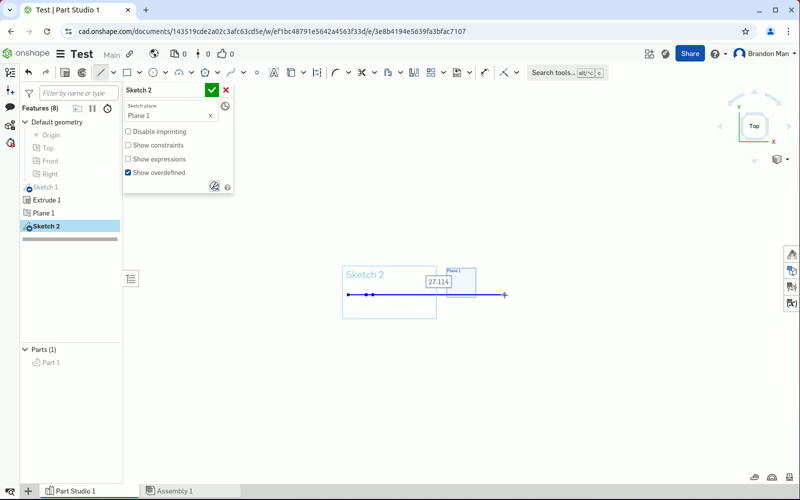
mouse_move(534, 294)
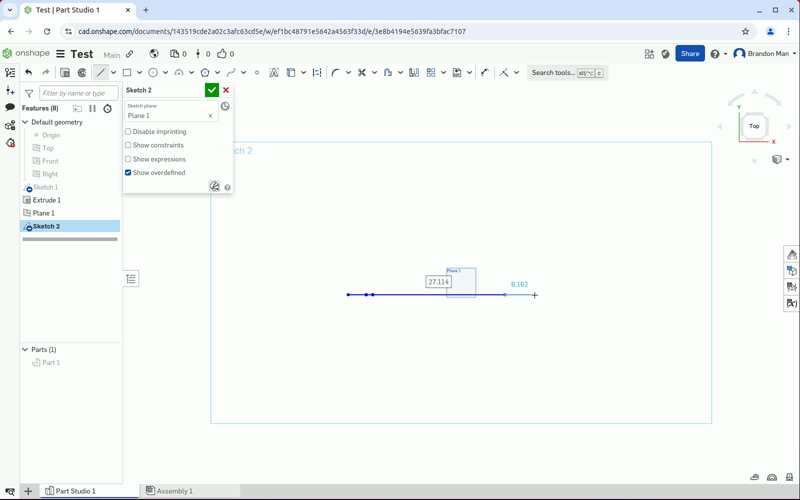
mouse_move(504, 288)
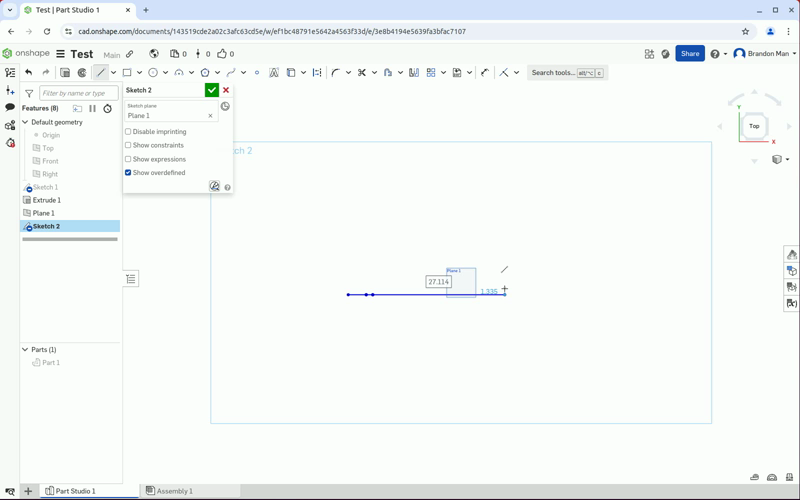
scroll(6)
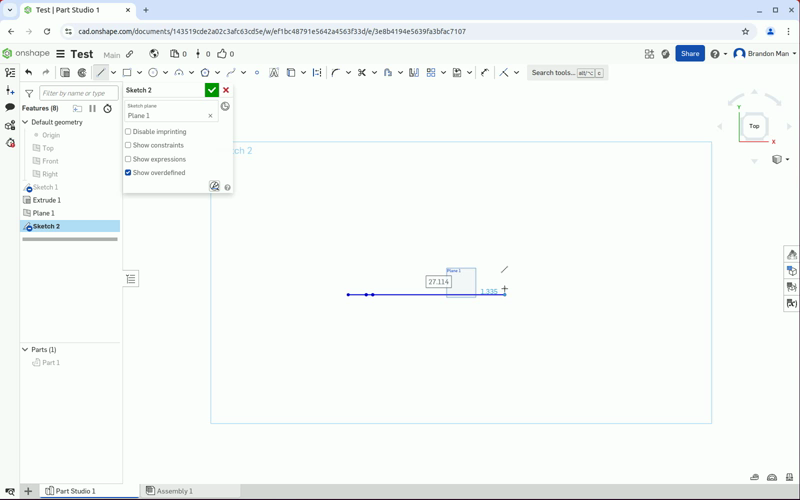
scroll(6)
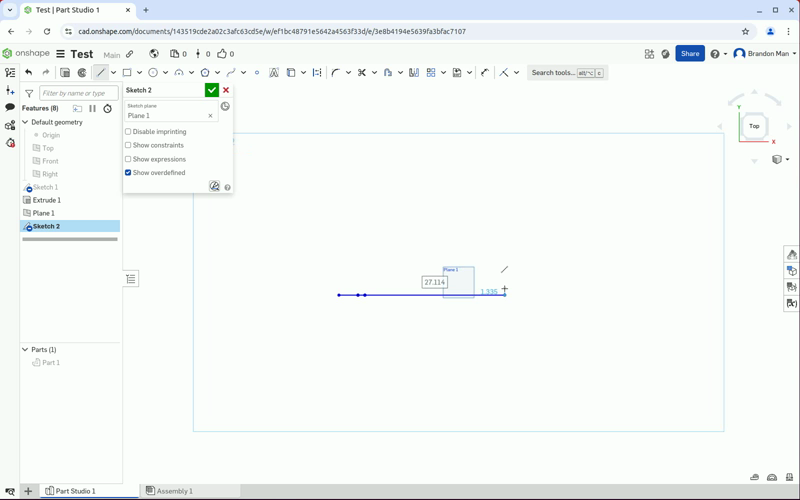
scroll(6)
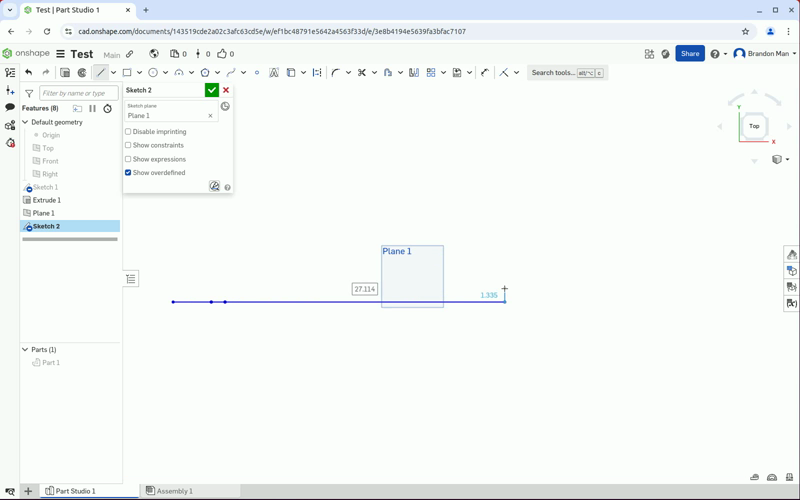
scroll(6)
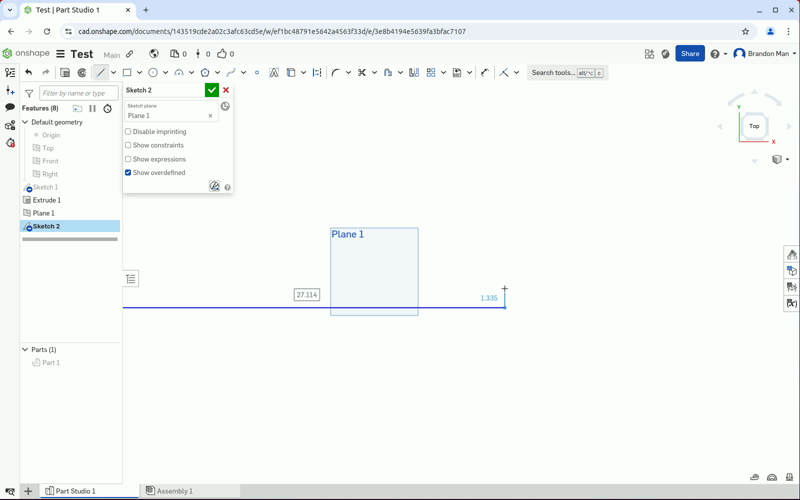
scroll(6)
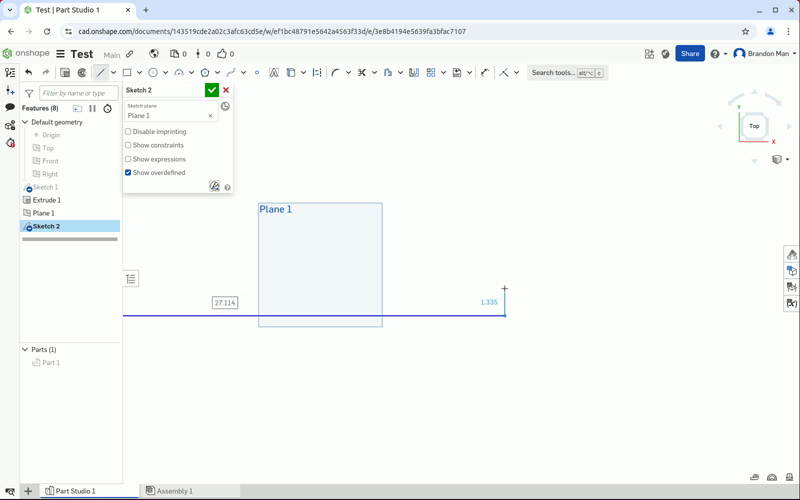
scroll(6)
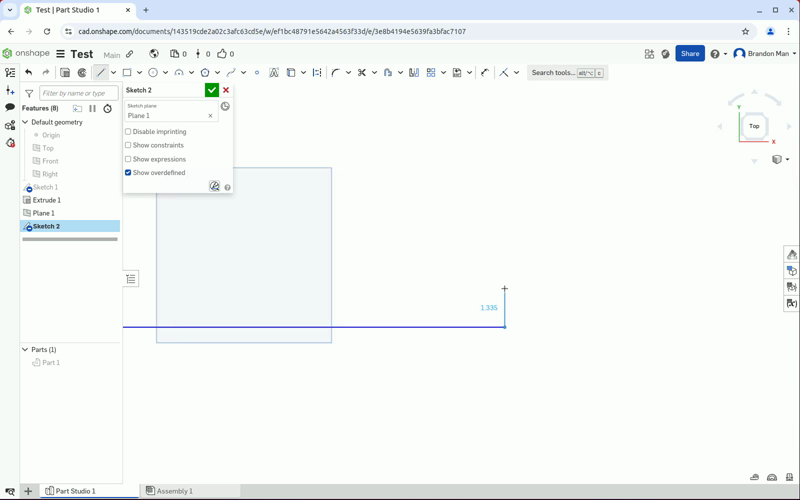
scroll(6)
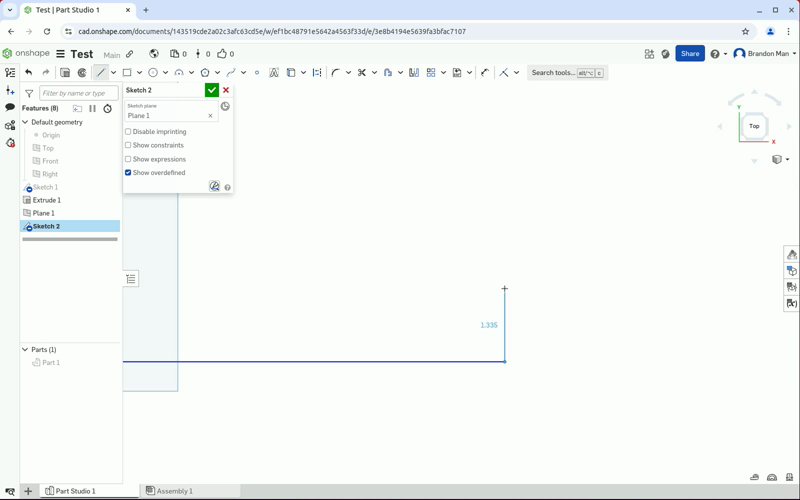
click(504, 288)
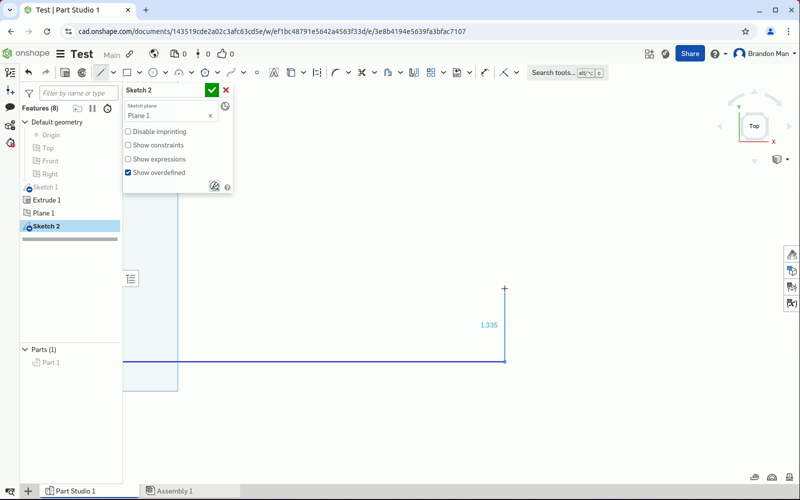
scroll(-6)
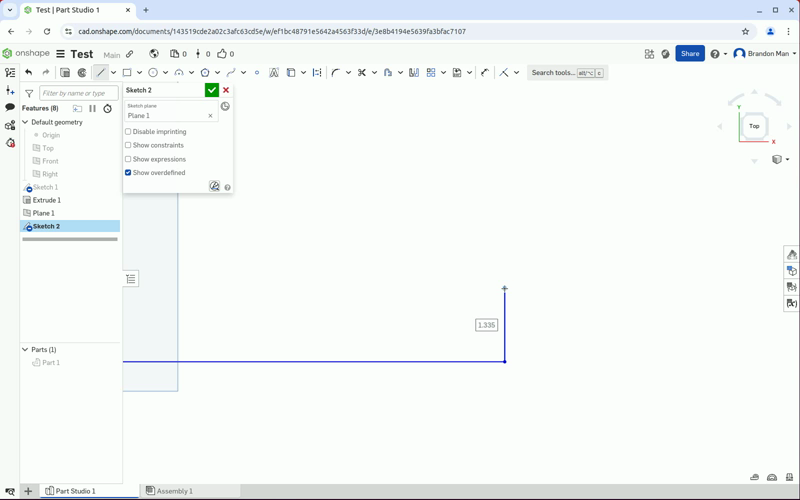
scroll(-6)
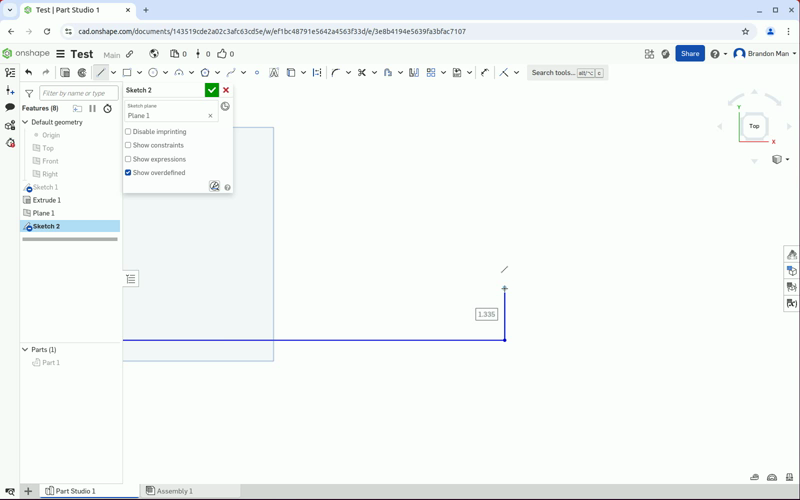
scroll(-6)
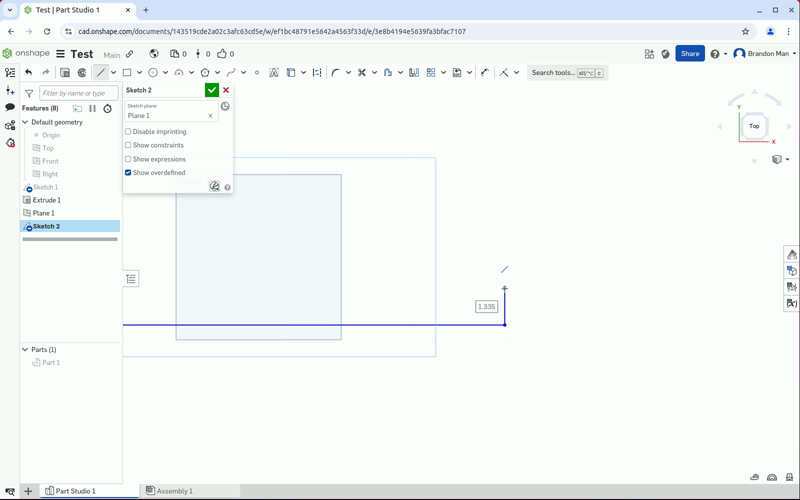
scroll(-6)
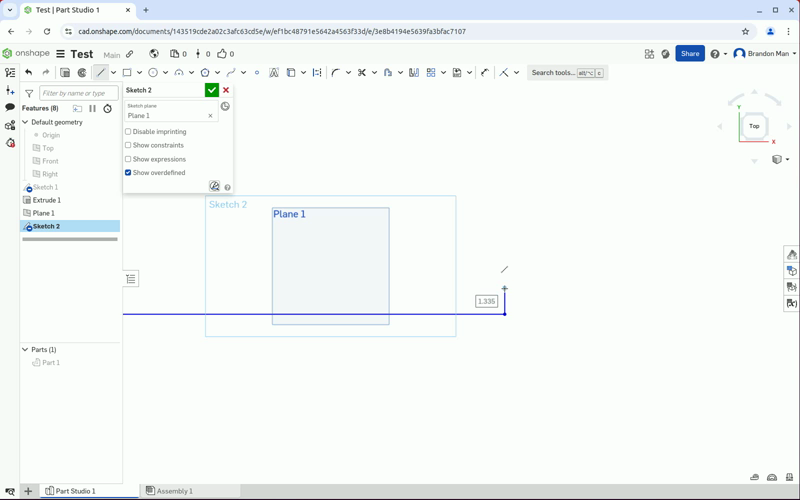
scroll(-6)
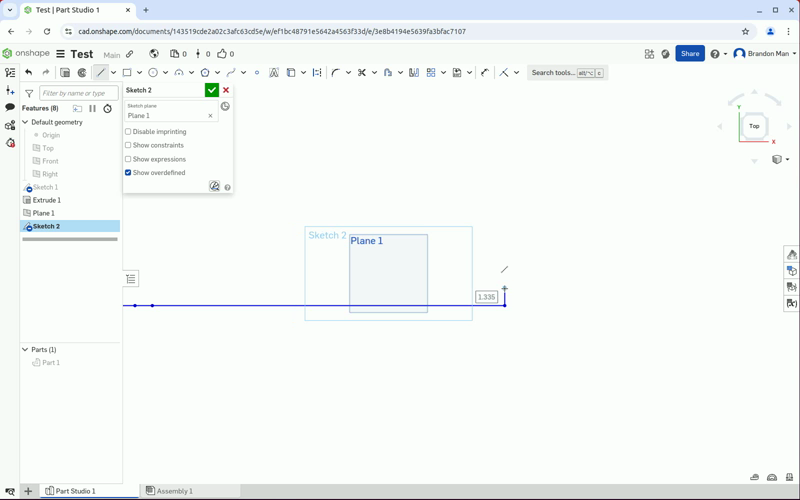
scroll(-6)
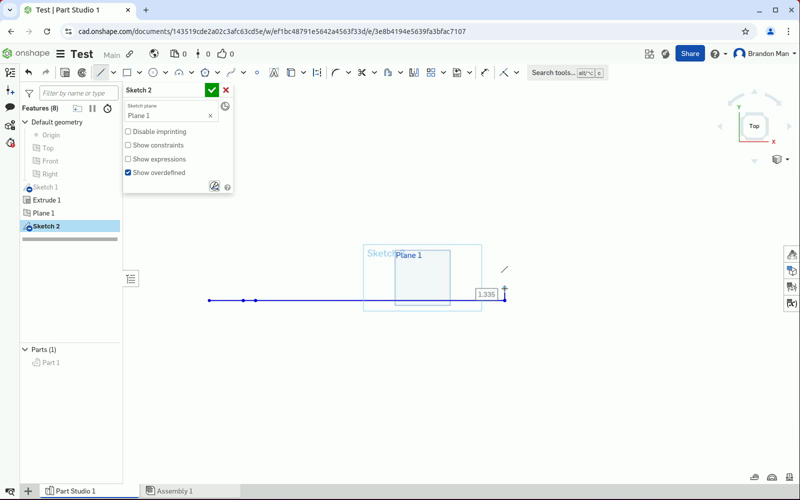
scroll(-6)
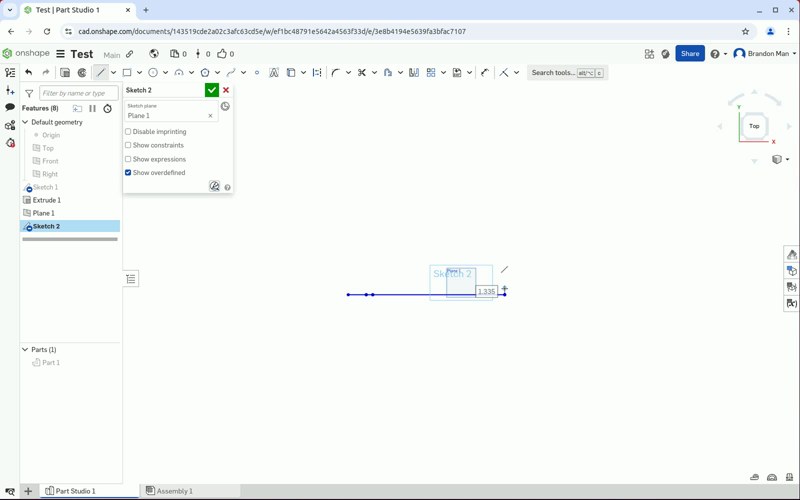
key_up(shift)
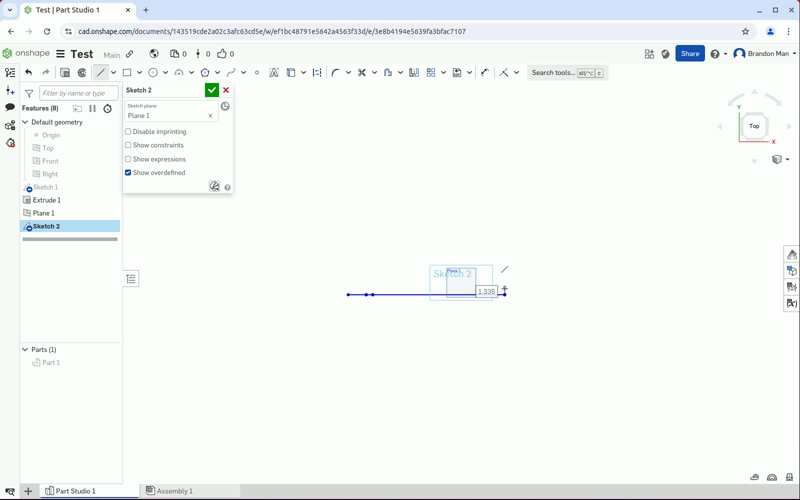
key_down(shift)
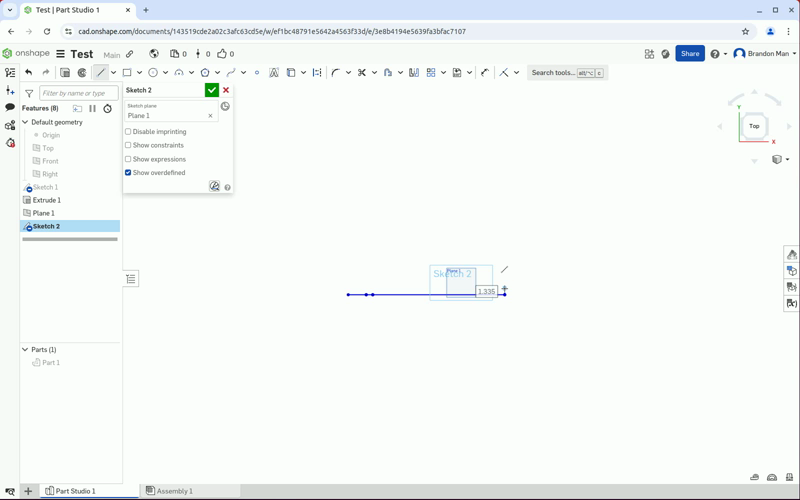
mouse_move(348, 288)
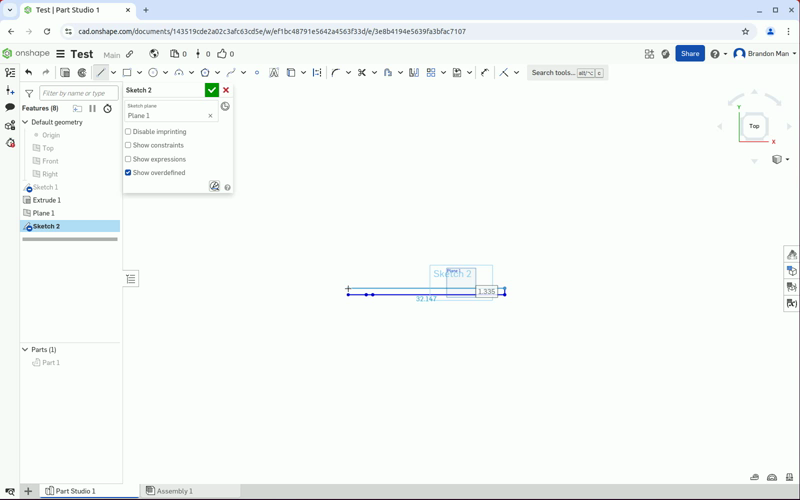
click(348, 288)
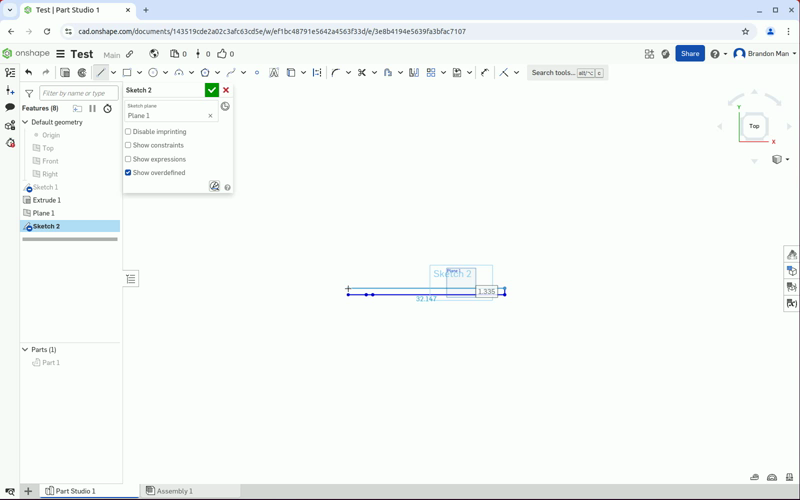
key_up(shift)
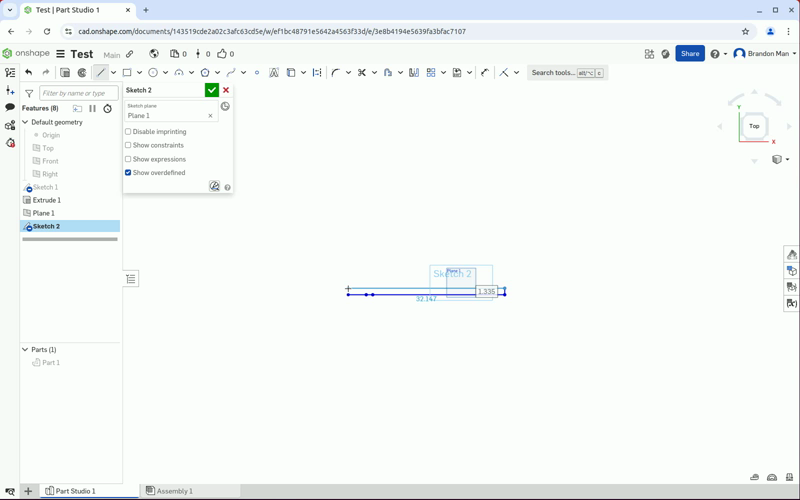
mouse_move(378, 288)
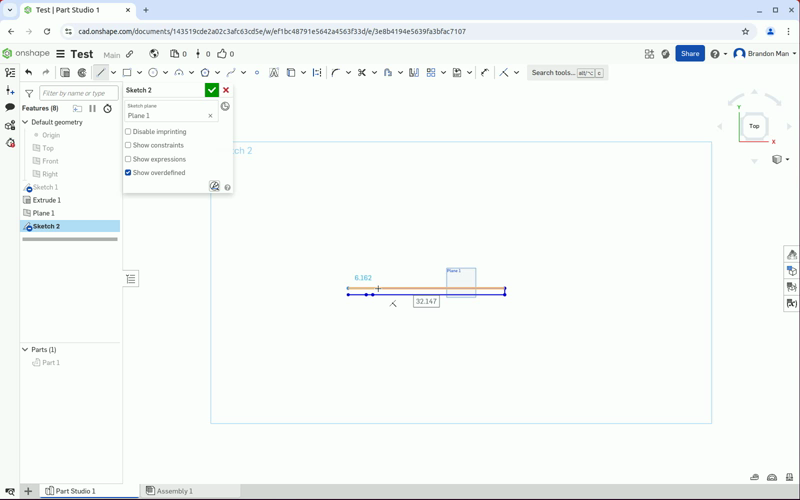
key_down(shift)
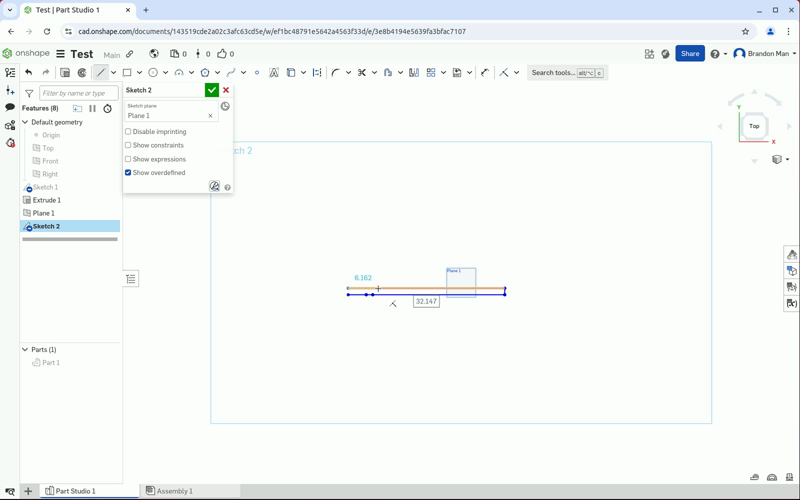
mouse_move(348, 294)
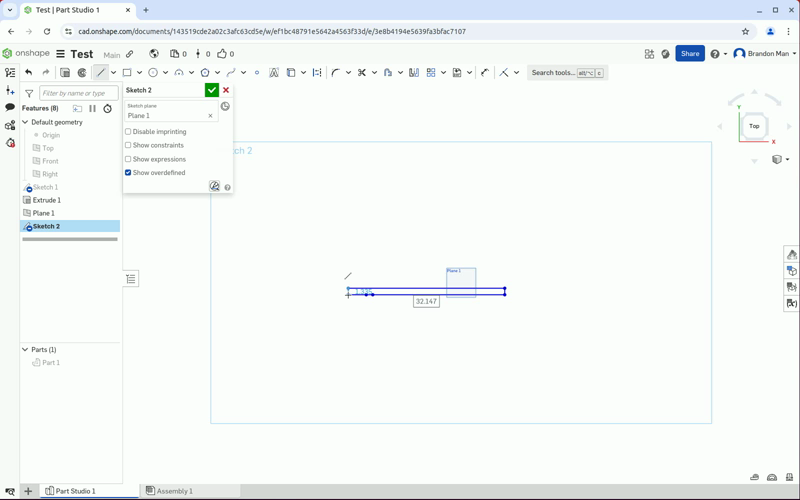
scroll(6)
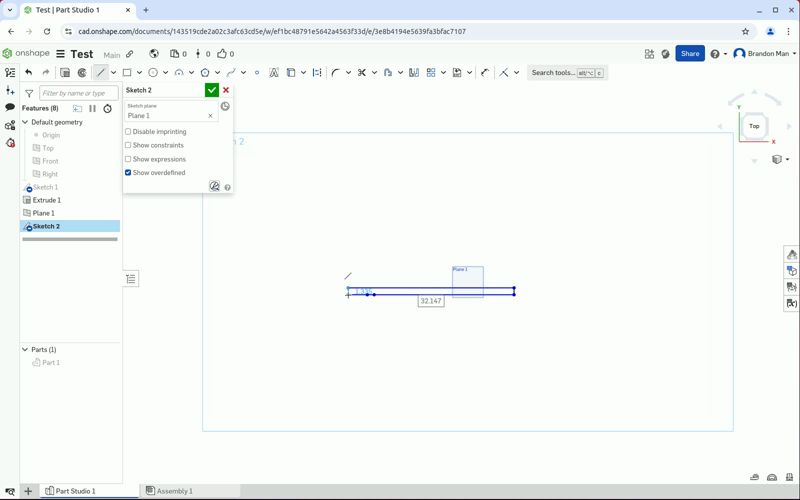
scroll(6)
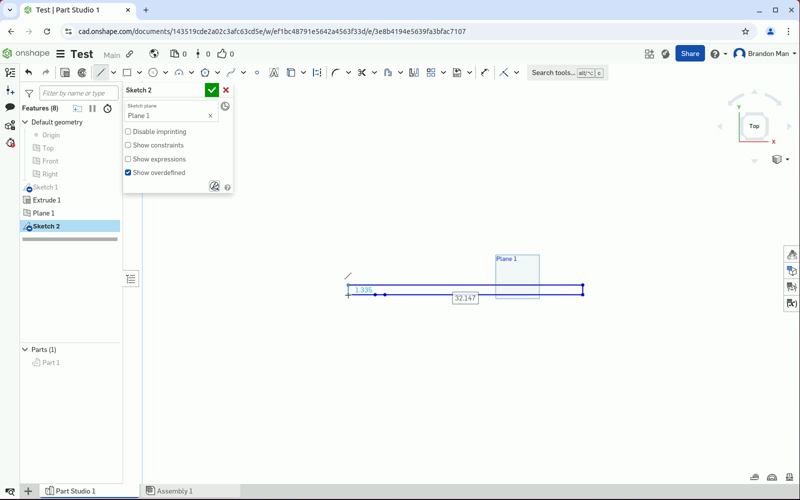
scroll(6)
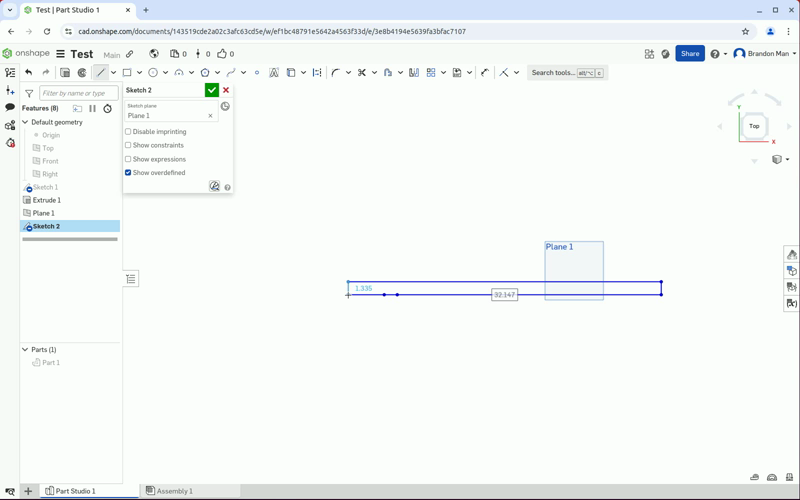
scroll(6)
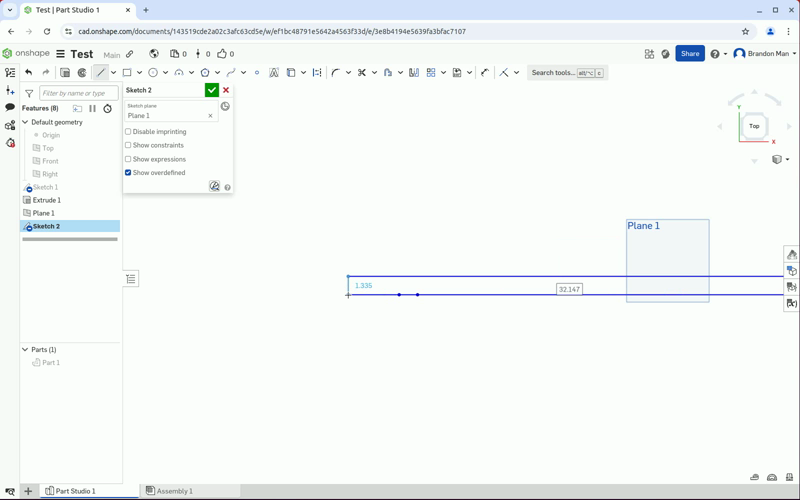
scroll(6)
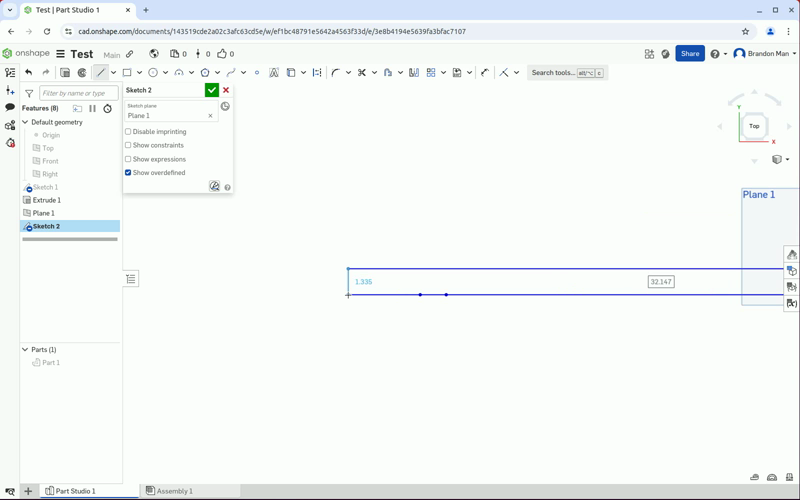
scroll(6)
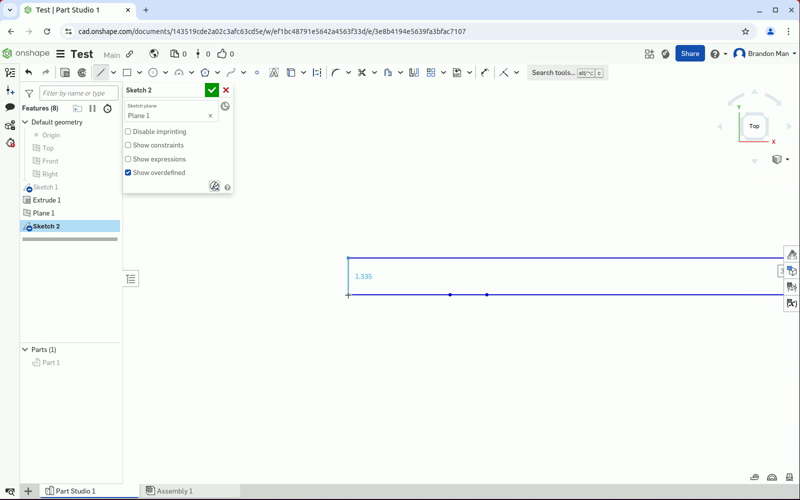
scroll(6)
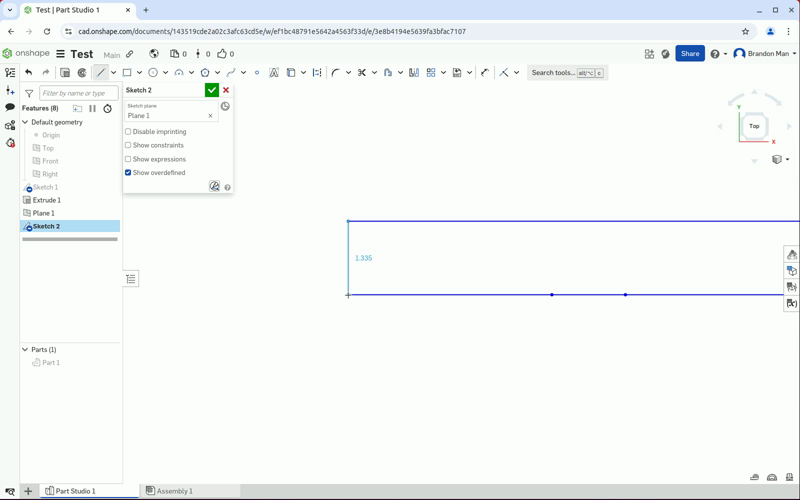
key_up(shift)
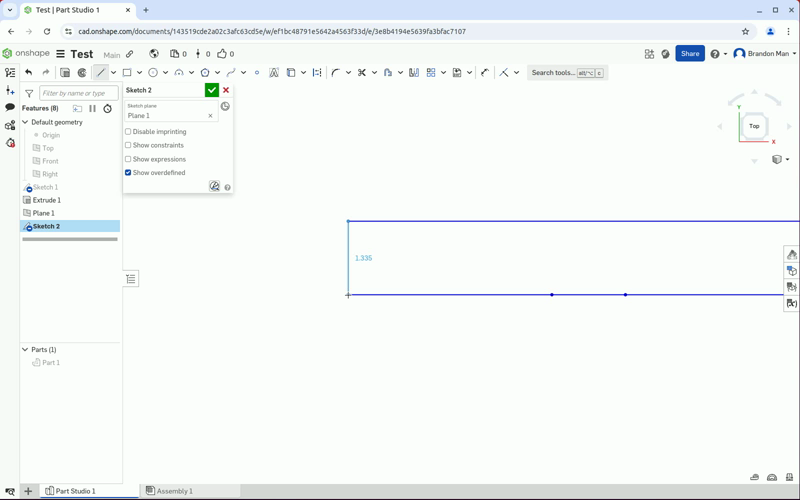
click(348, 294)
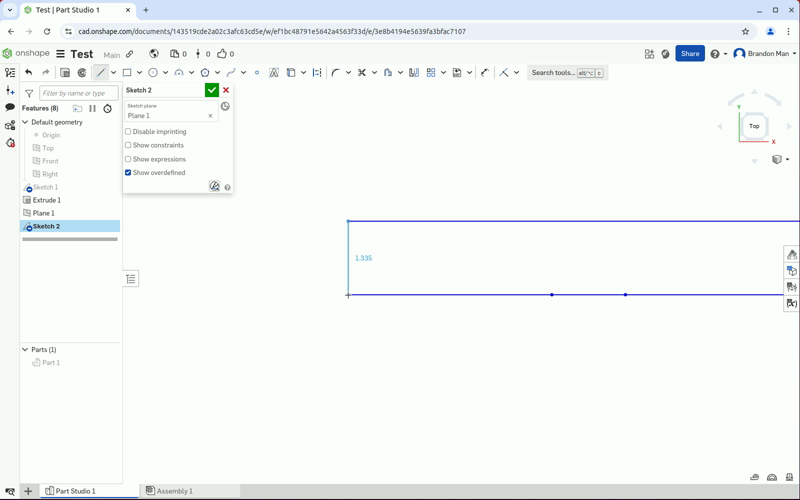
scroll(-6)
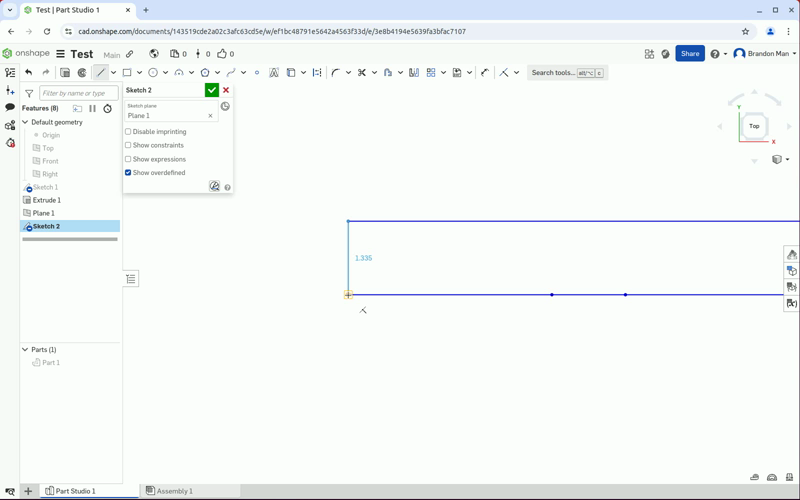
scroll(-6)
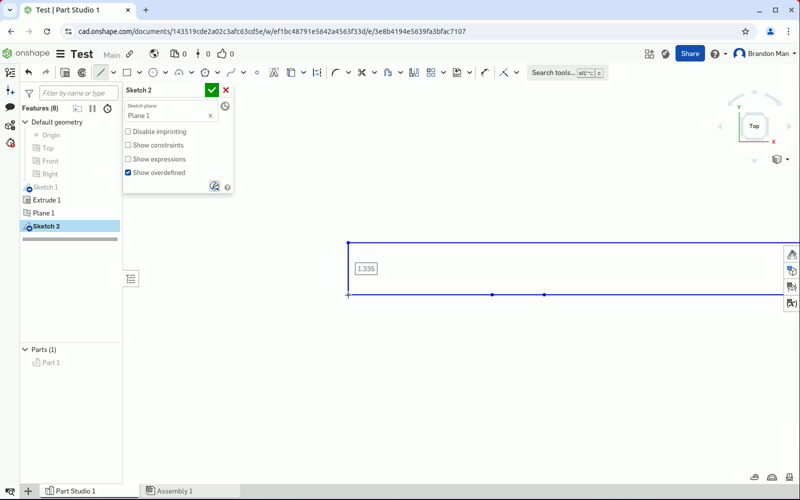
scroll(-6)
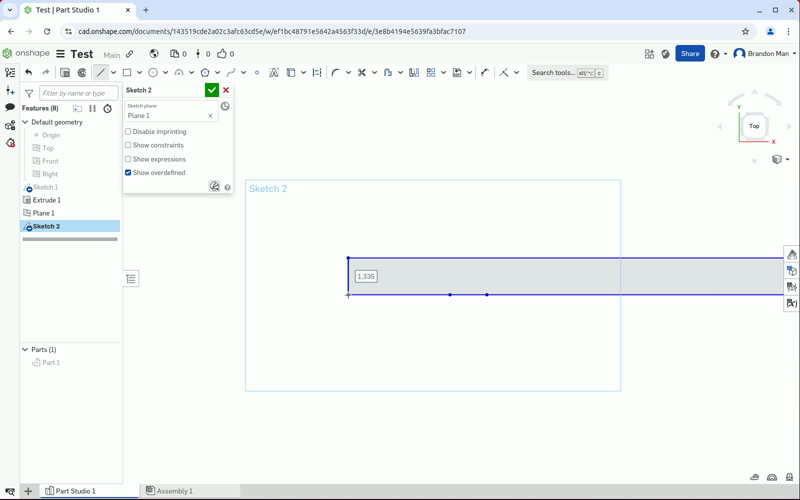
scroll(-6)
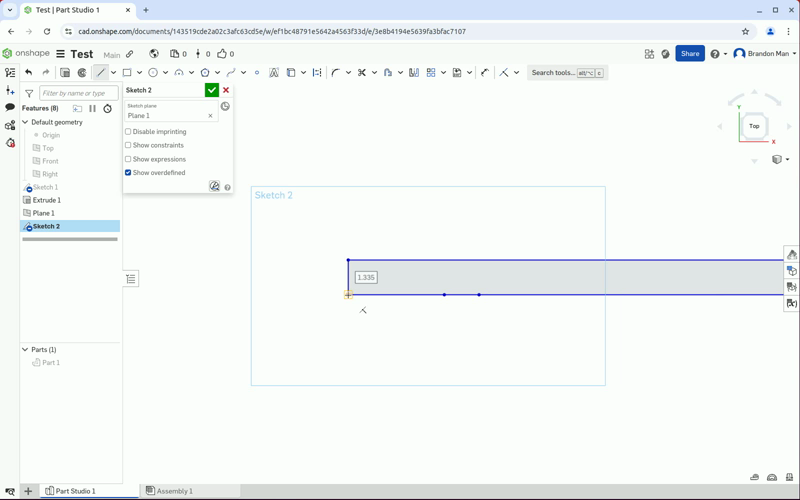
scroll(-6)
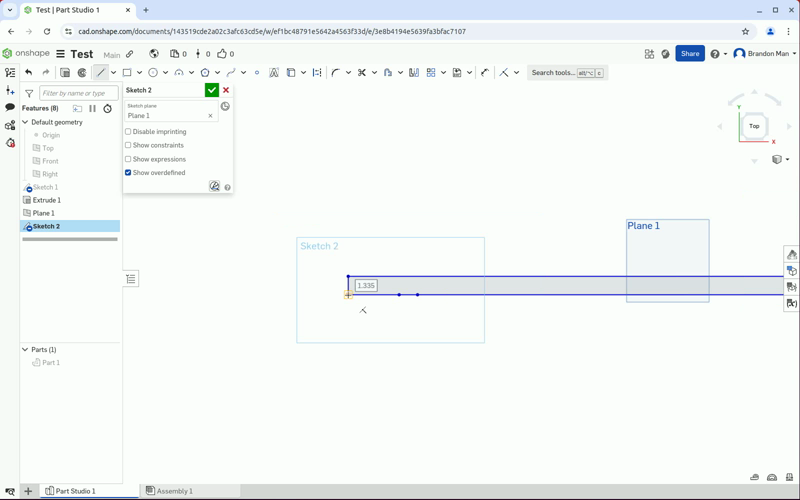
scroll(-6)
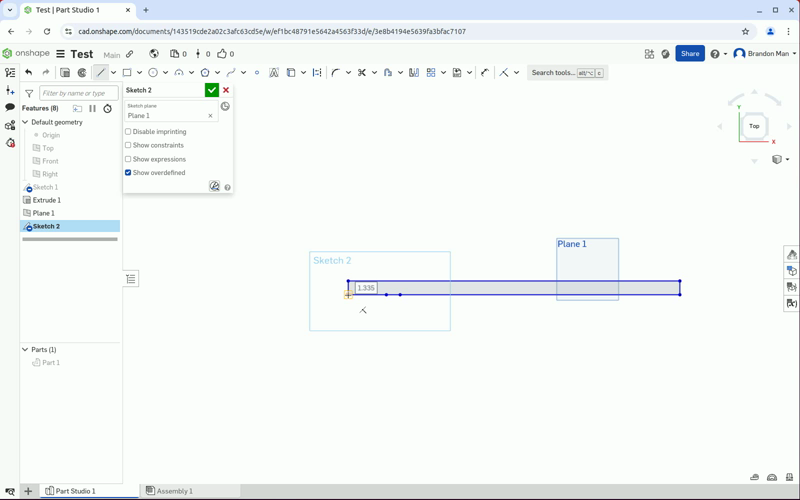
scroll(-6)
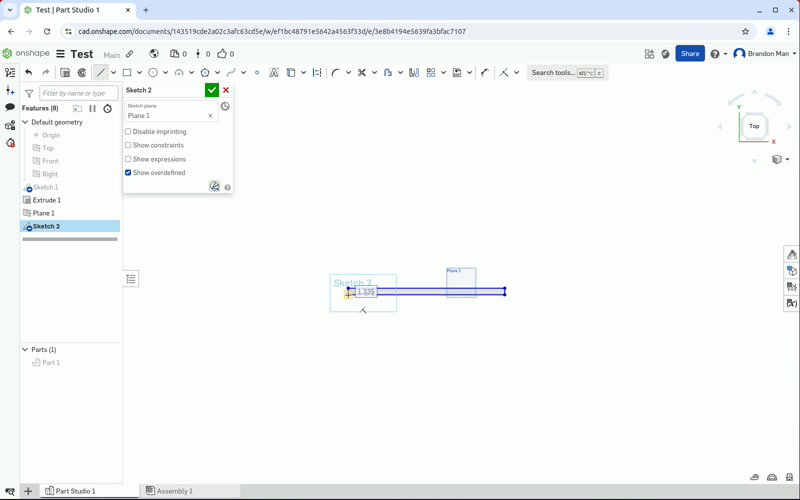
key(esc)
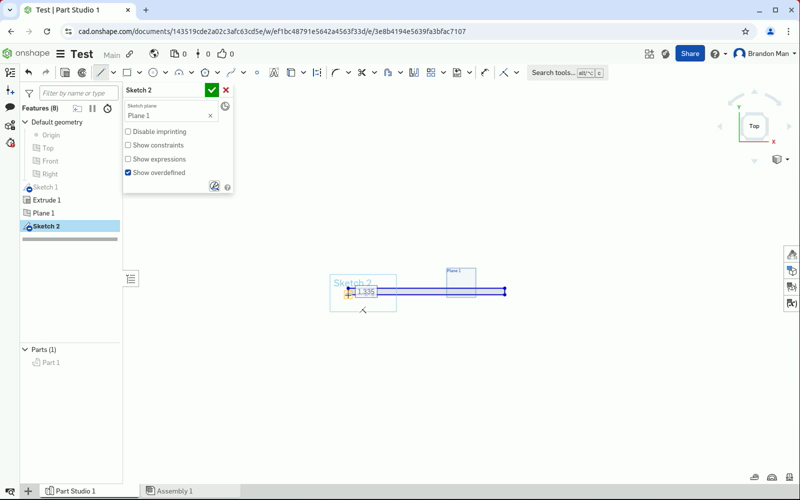
mouse_move(444, 293)
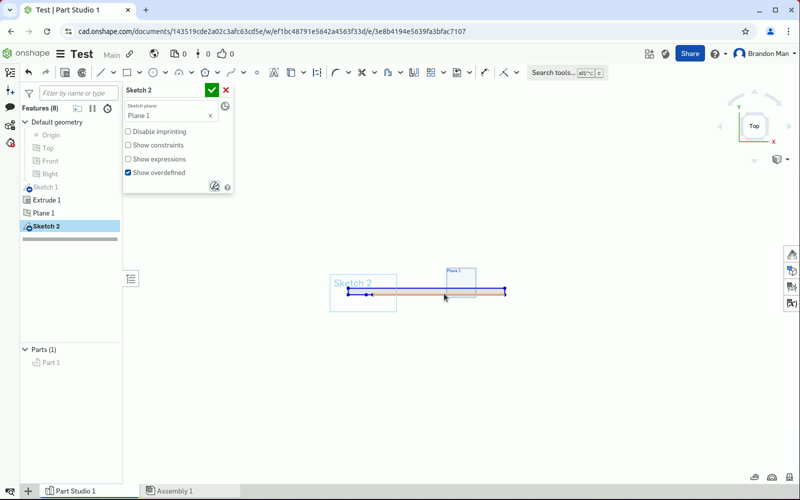
scroll(6)
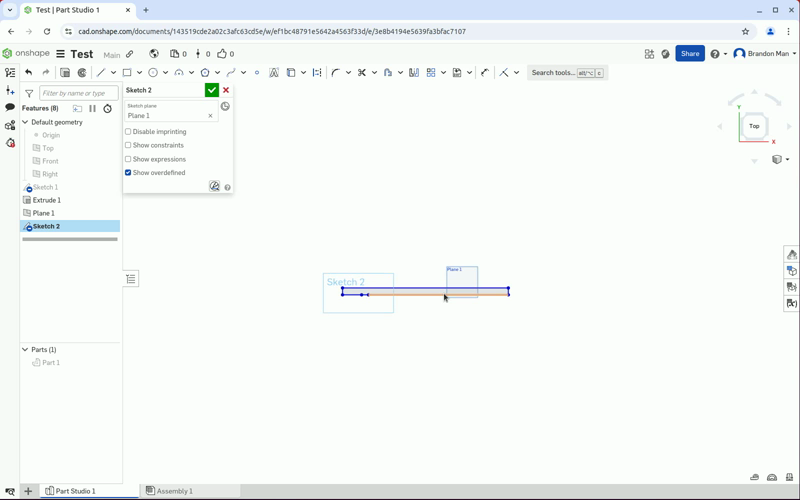
scroll(6)
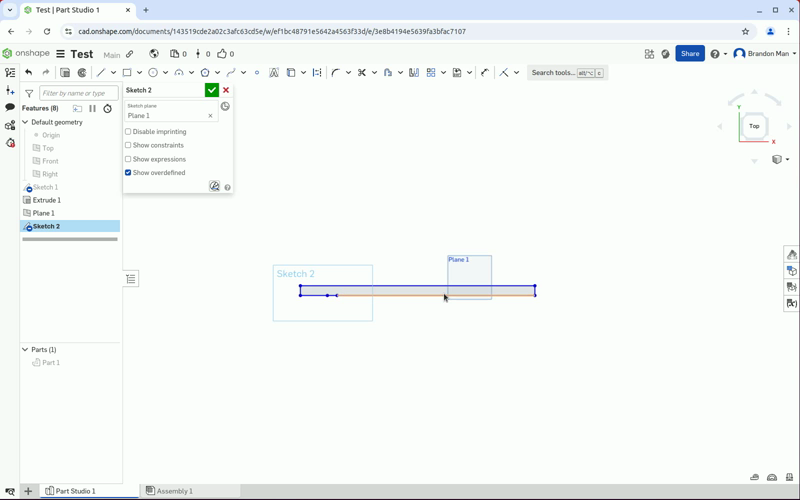
scroll(6)
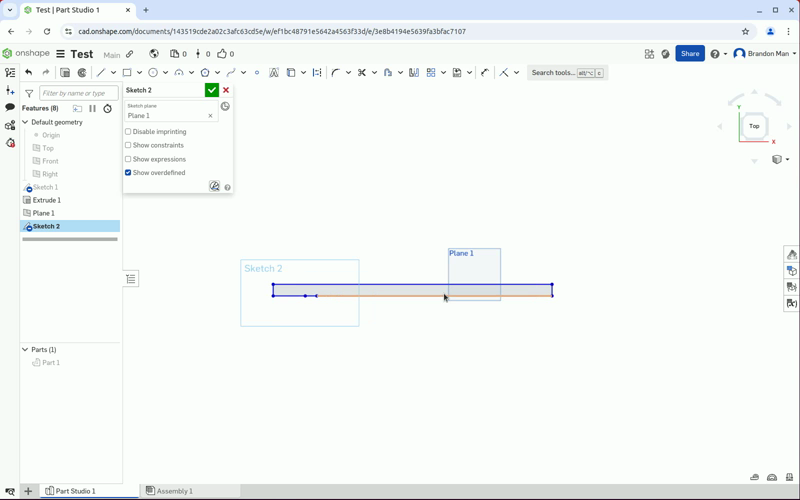
scroll(6)
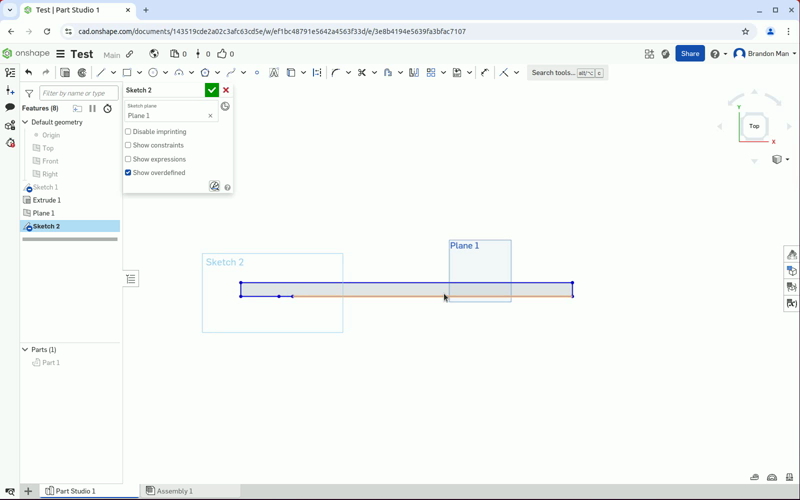
scroll(6)
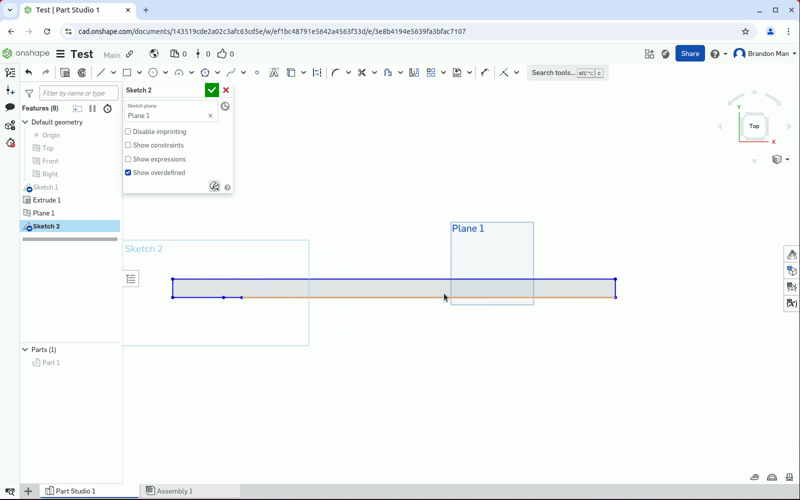
scroll(6)
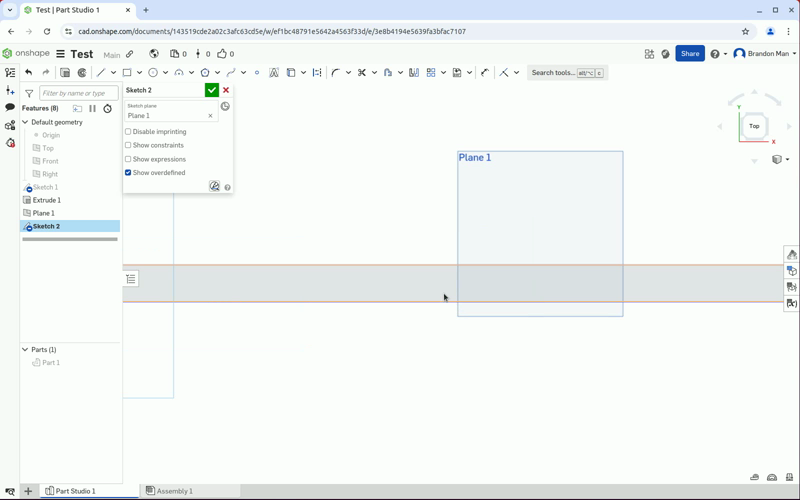
scroll(6)
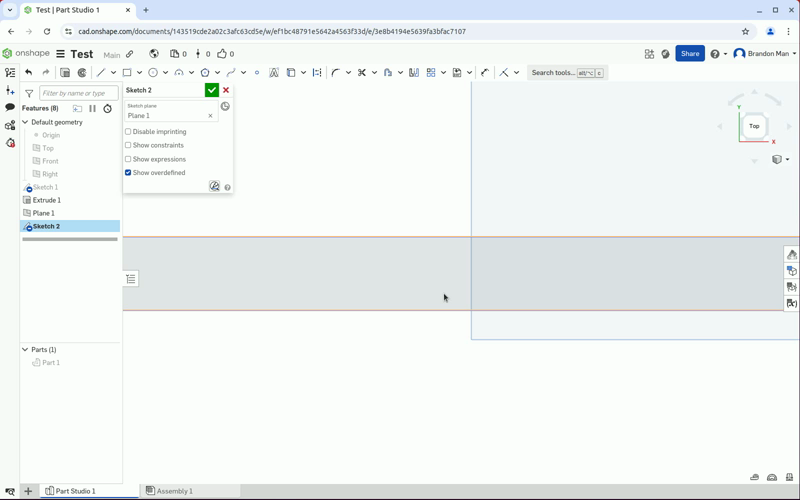
click(444, 293)
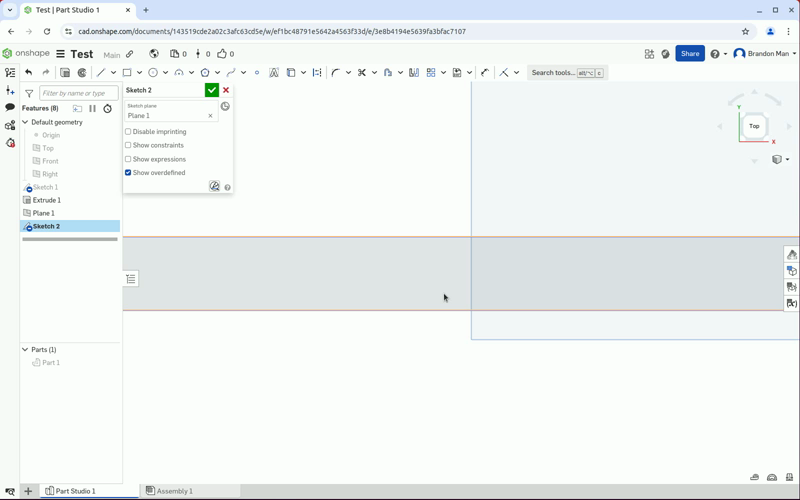
scroll(-6)
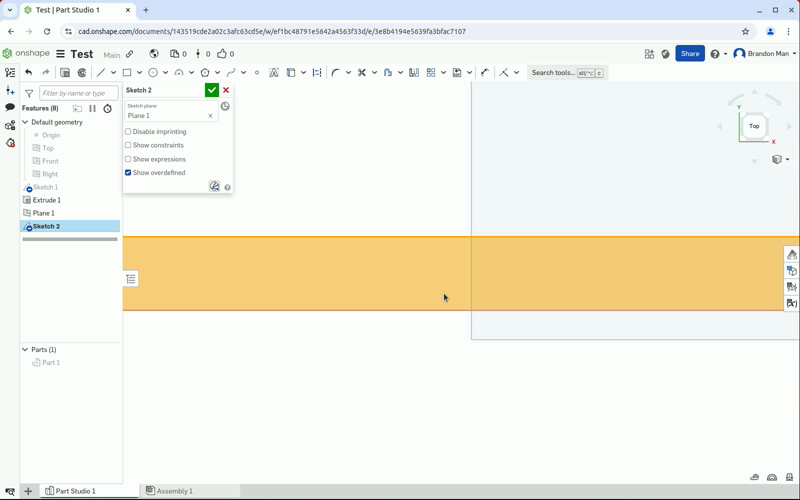
scroll(-6)
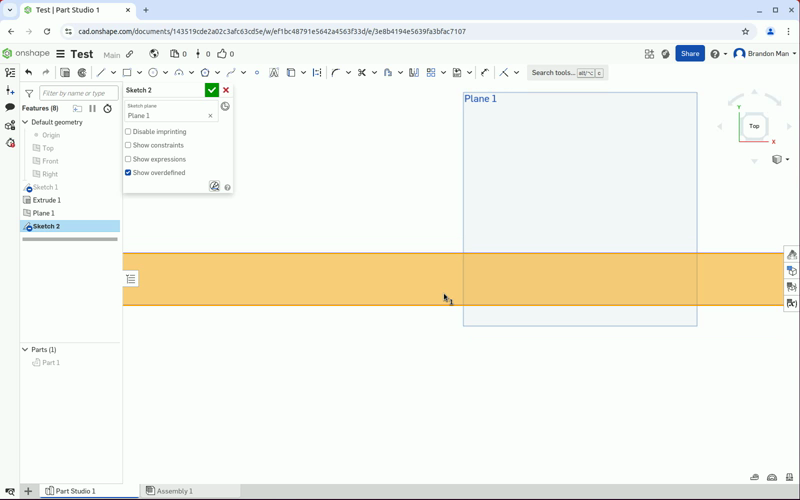
scroll(-6)
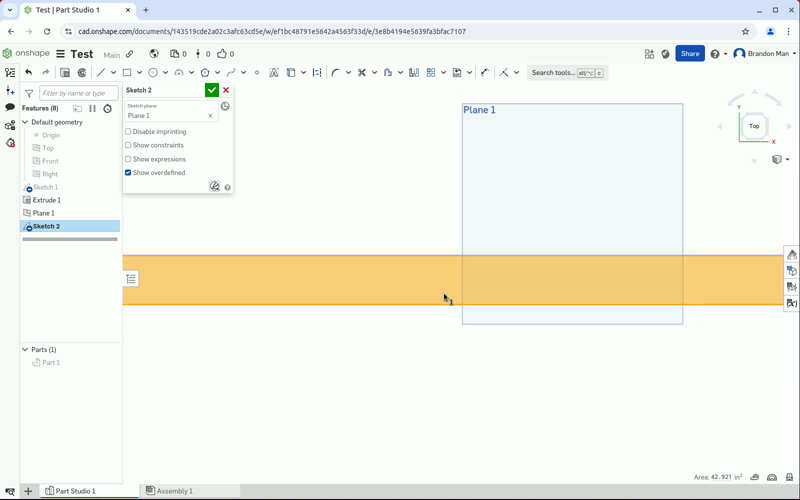
scroll(-6)
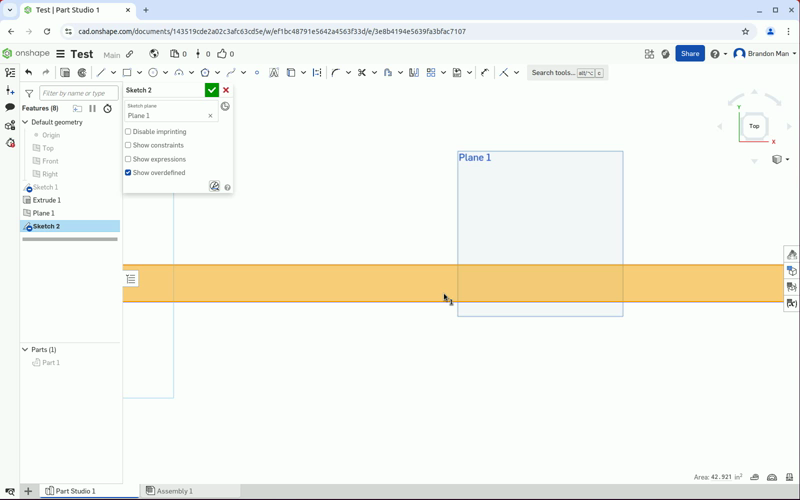
scroll(-6)
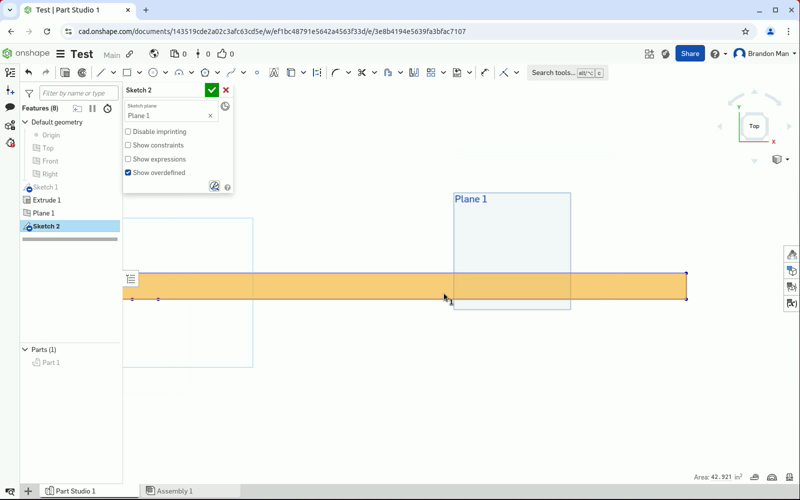
scroll(-6)
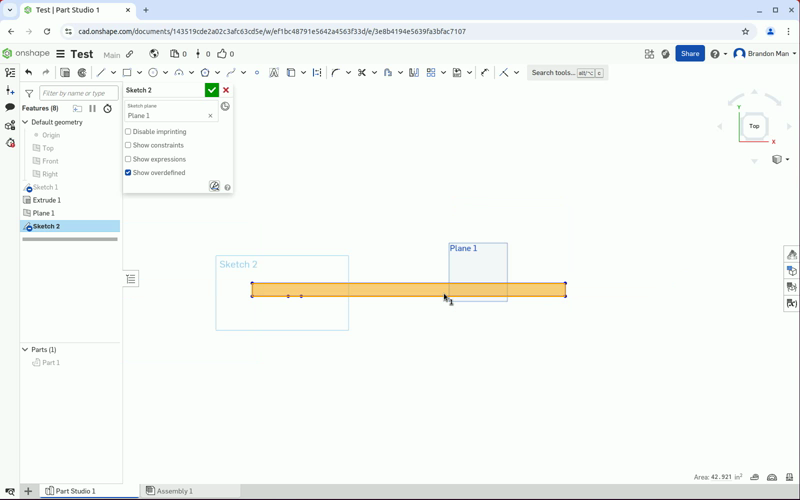
scroll(-6)
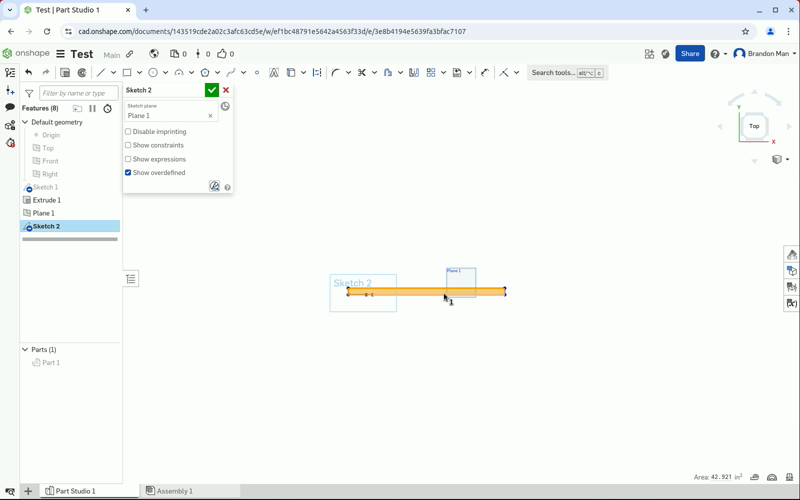
mouse_move(73, 352)
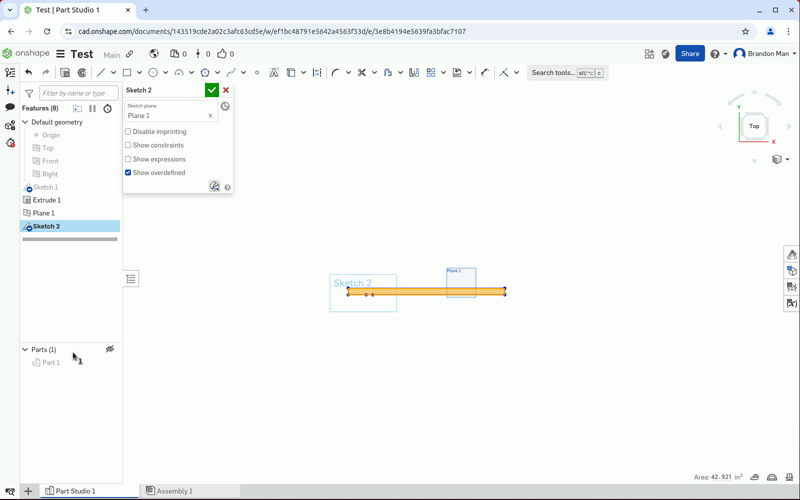
key(shift+y)
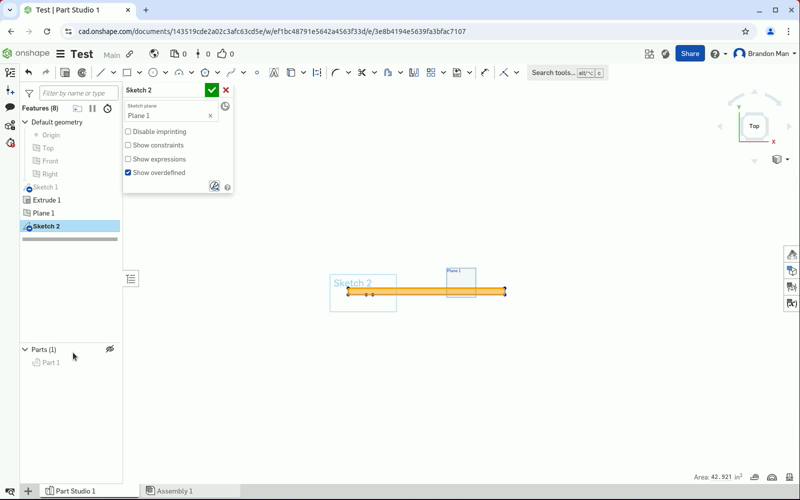
key(shift+e)
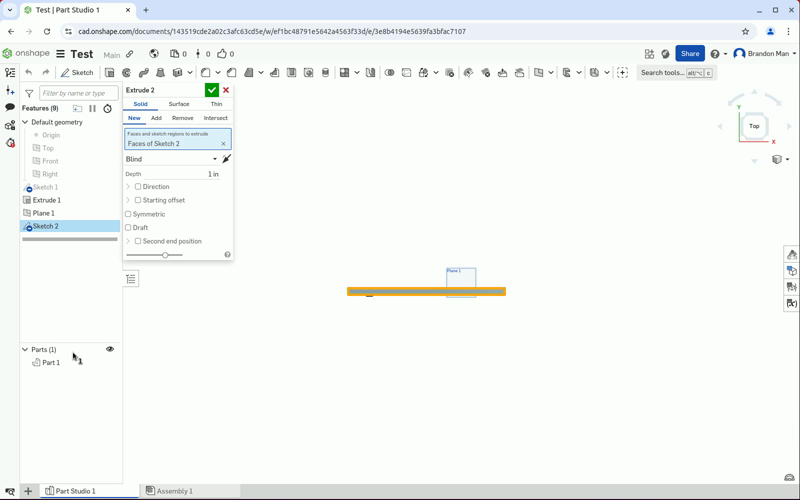
mouse_move(143, 106)
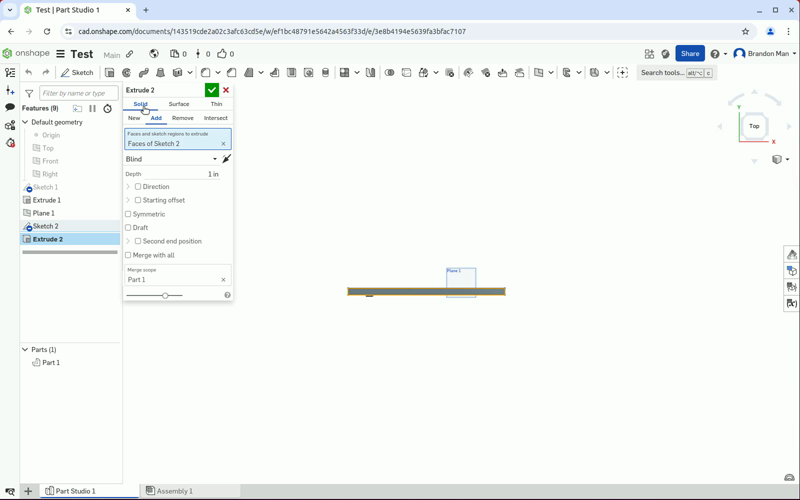
click(143, 106)
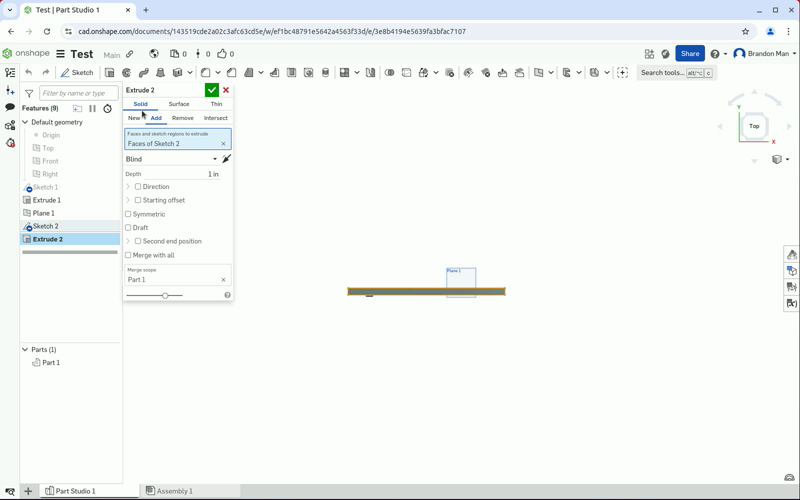
mouse_move(137, 120)
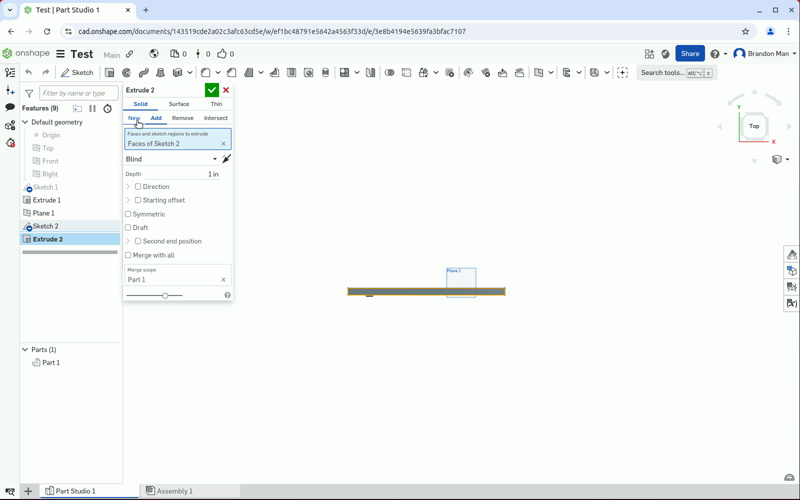
click(137, 120)
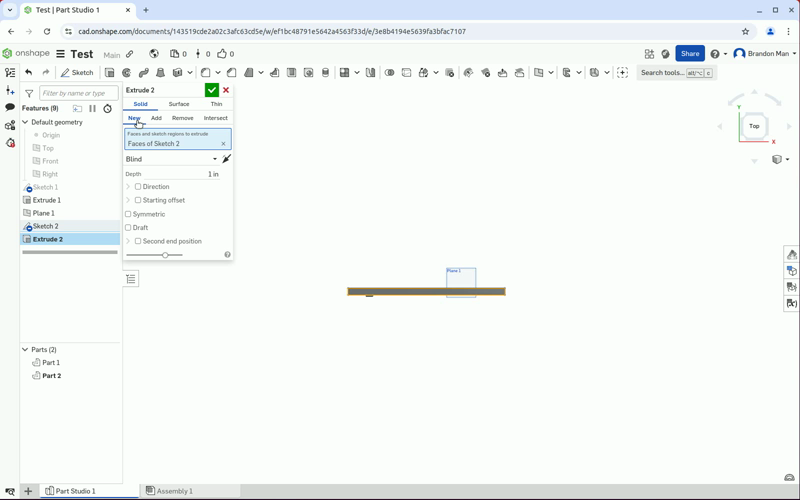
key(tab, 4)
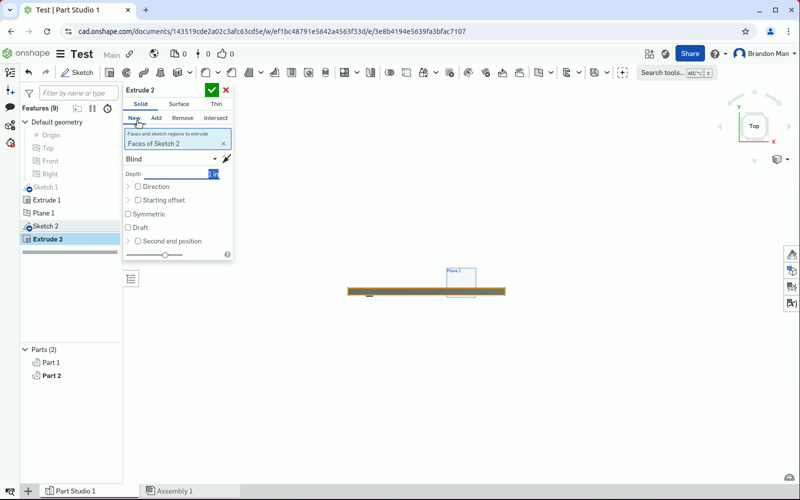
text(3.611)
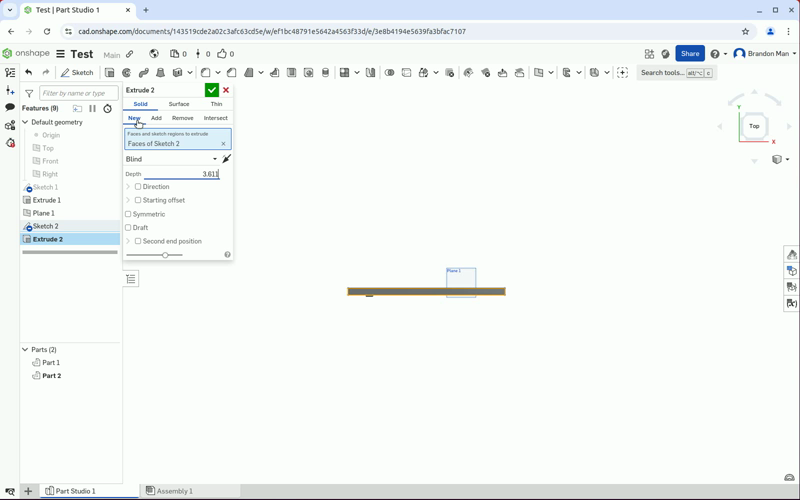
key(enter)
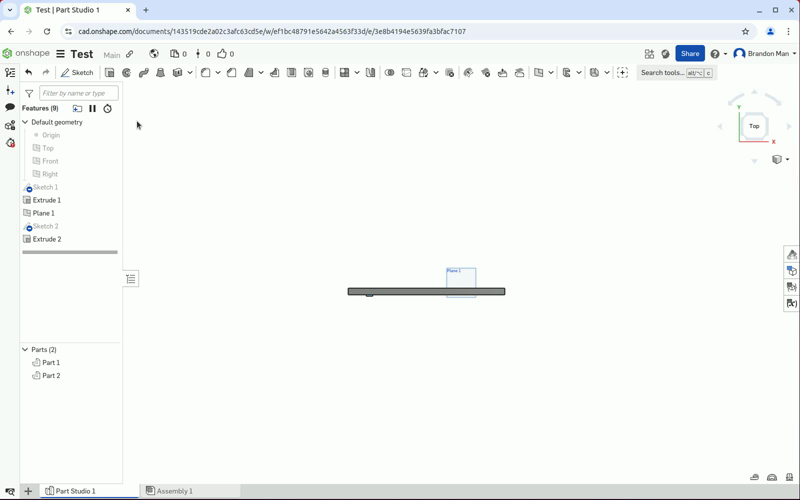
key(shift+h)
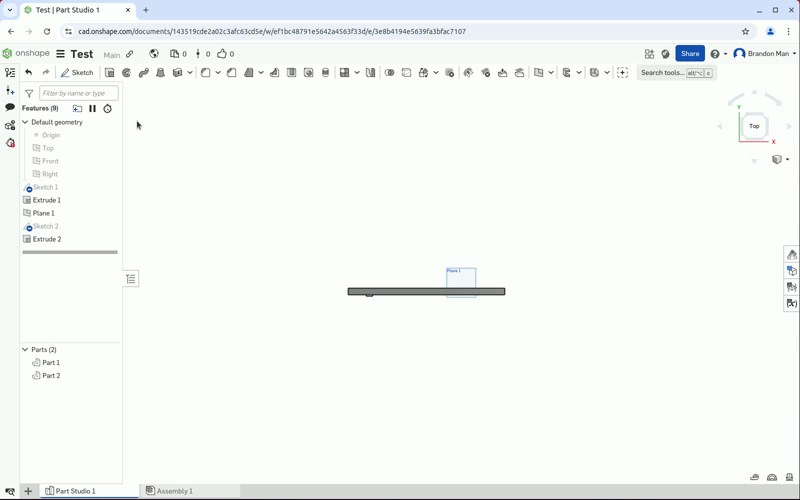
key(shift+h)
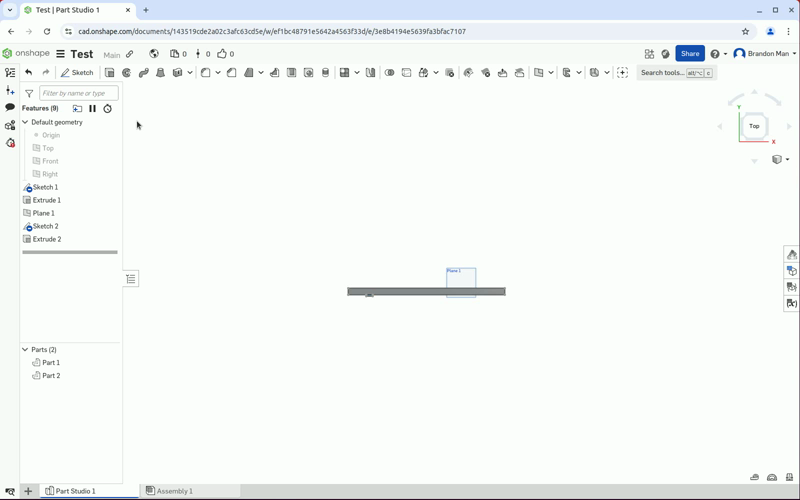
key(shift+7)
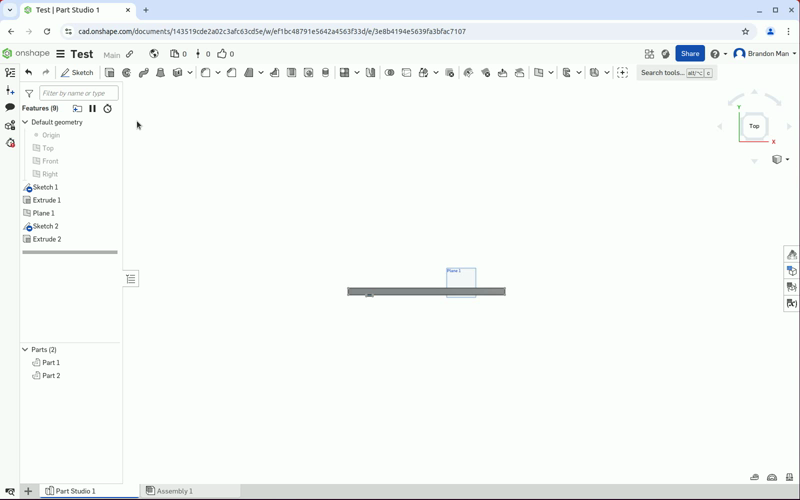
key(up, 3)
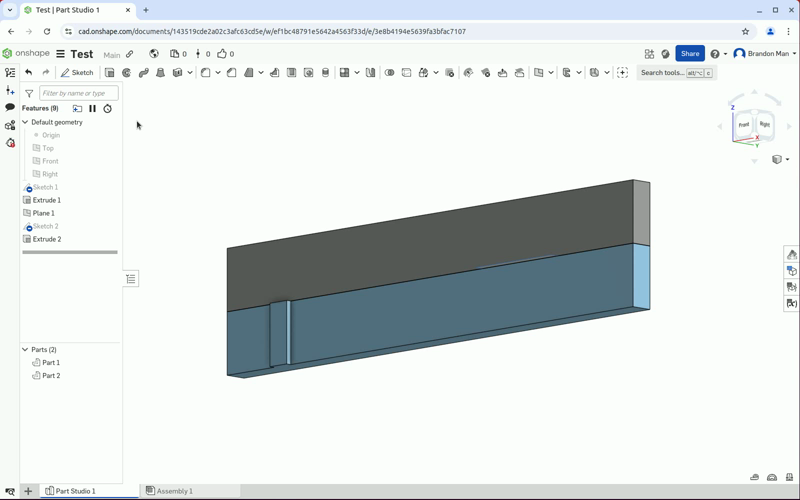
key(left, 3)
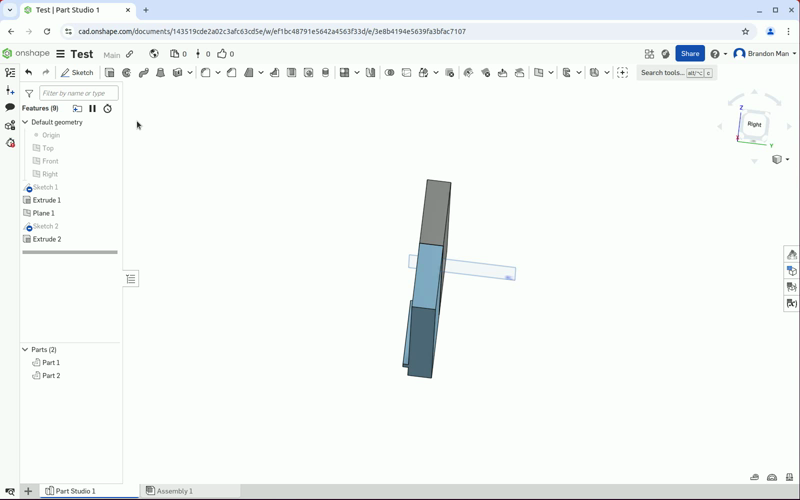
key(right, 3)
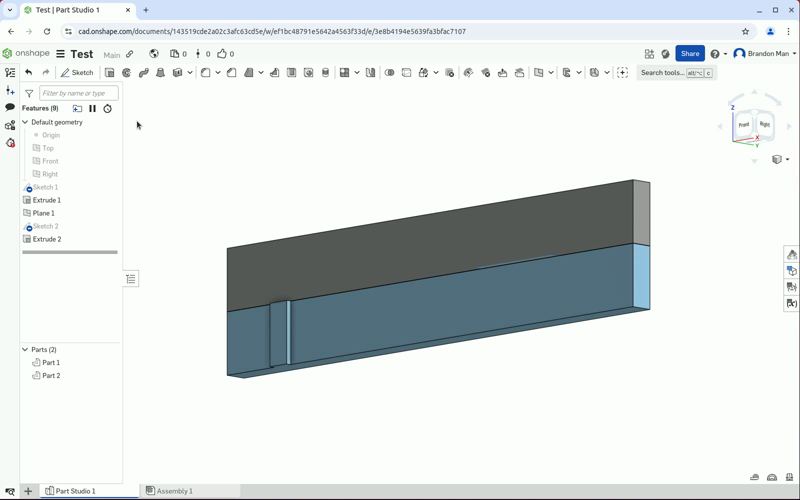
key(down, 3)
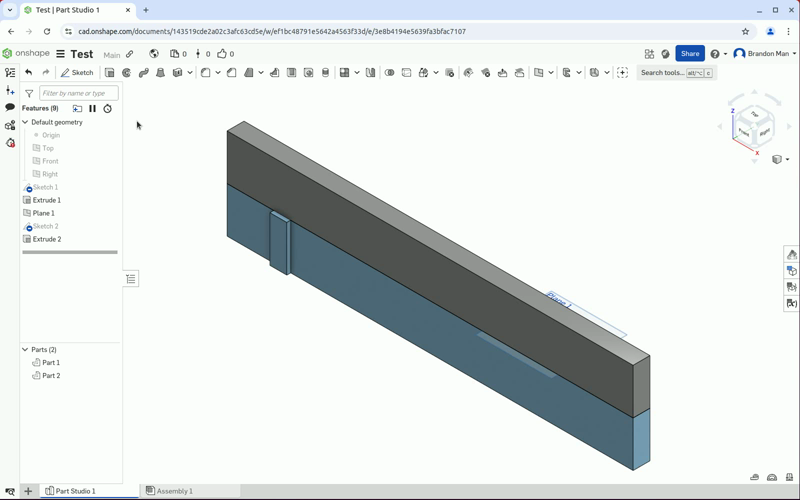
mouse_move(73, 189)
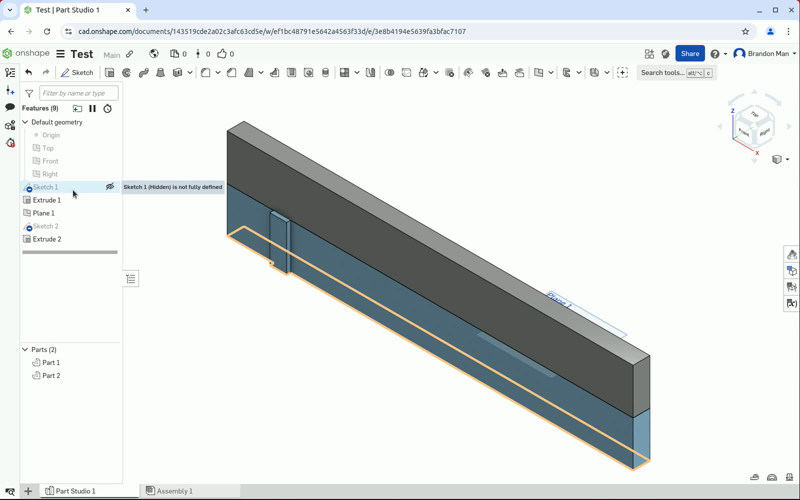
click(73, 189)